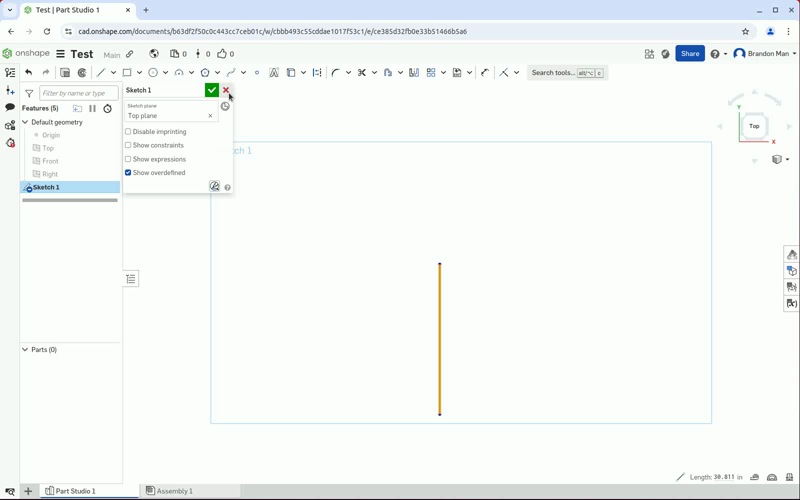
key(shift+h)
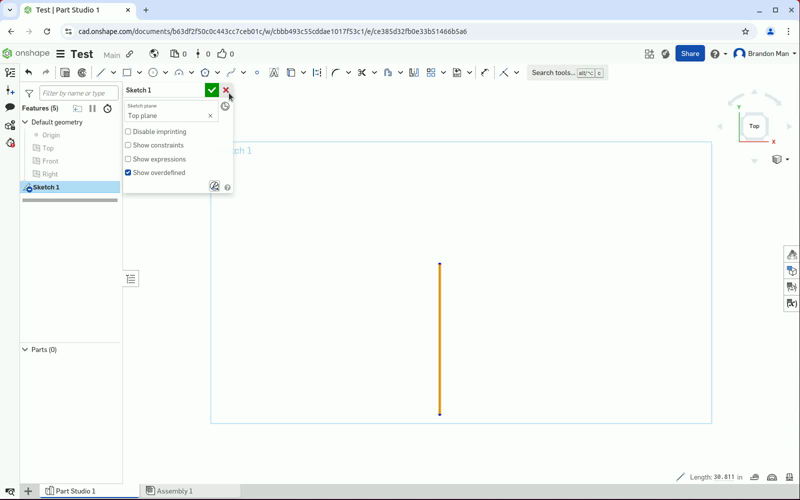
key(shift+s)
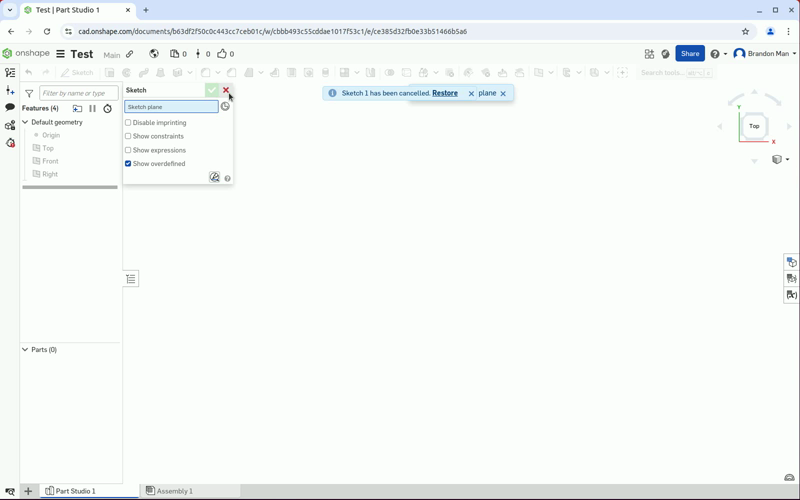
mouse_move(73, 150)
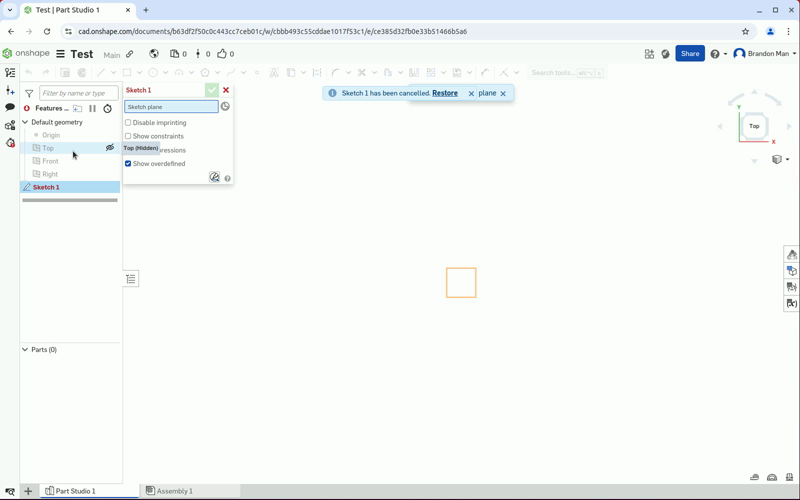
click(73, 150)
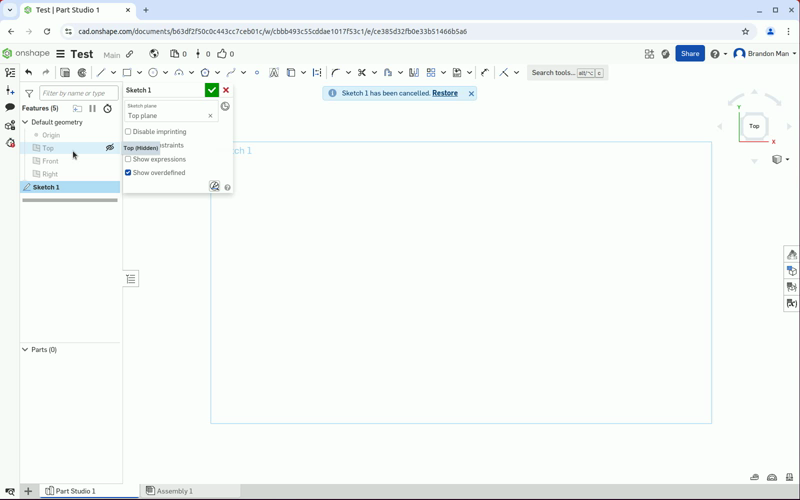
mouse_move(73, 352)
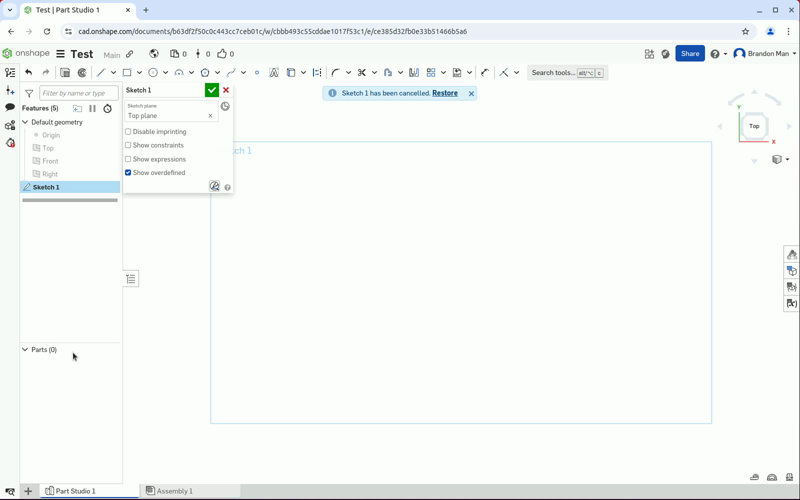
key(y)
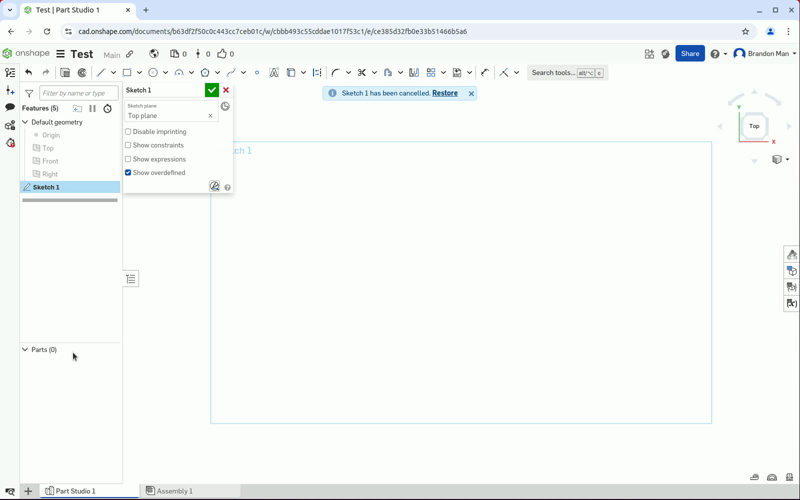
key(a)
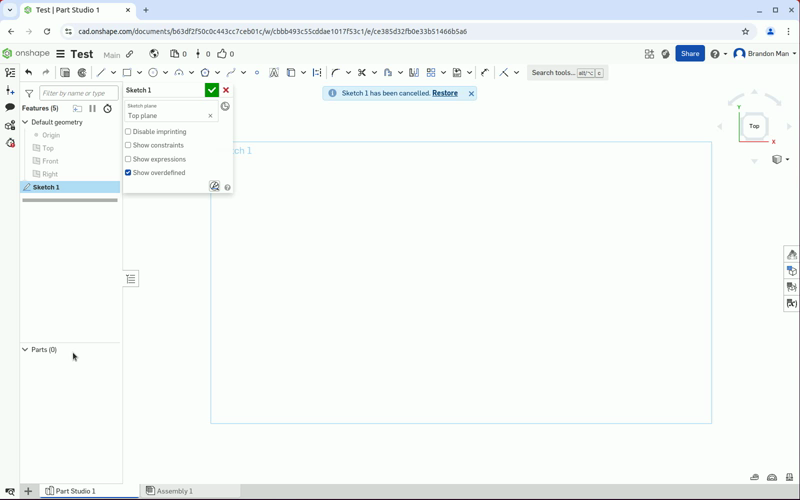
key_down(shift)
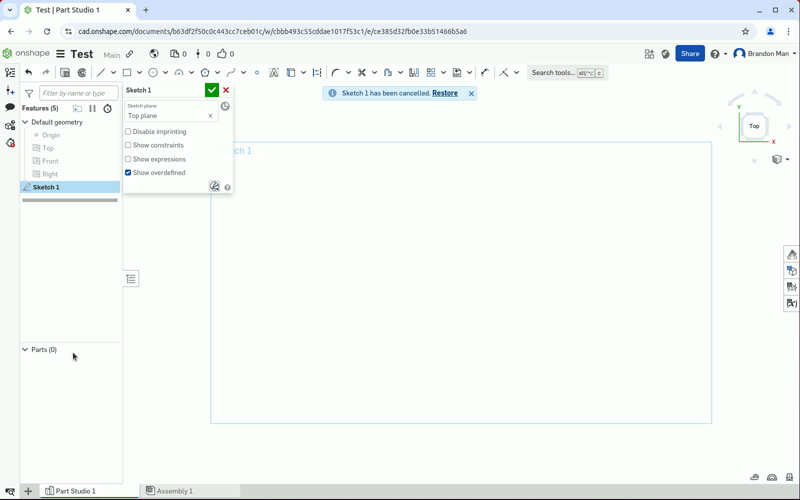
mouse_move(348, 300)
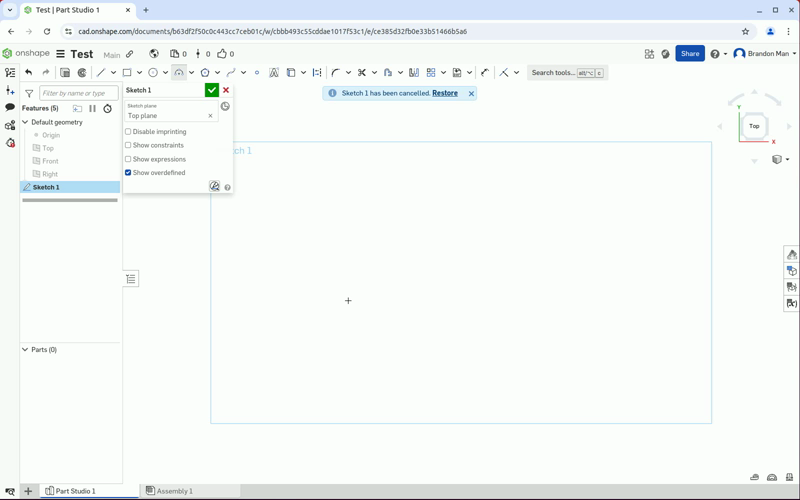
click(348, 300)
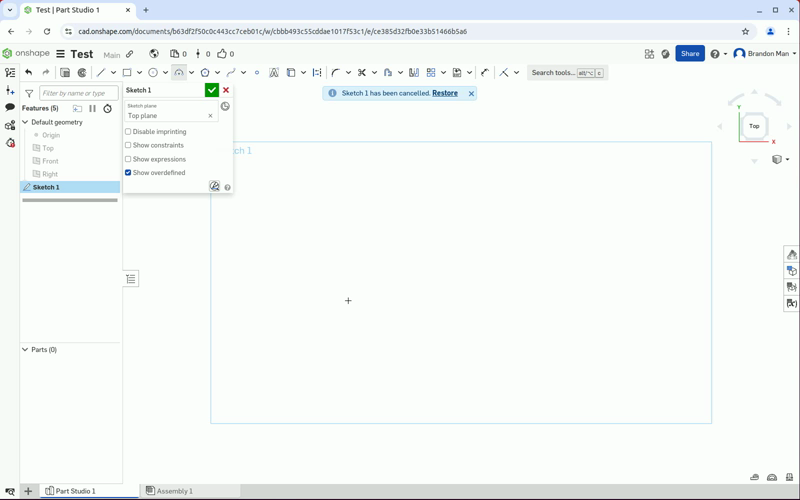
key_up(shift)
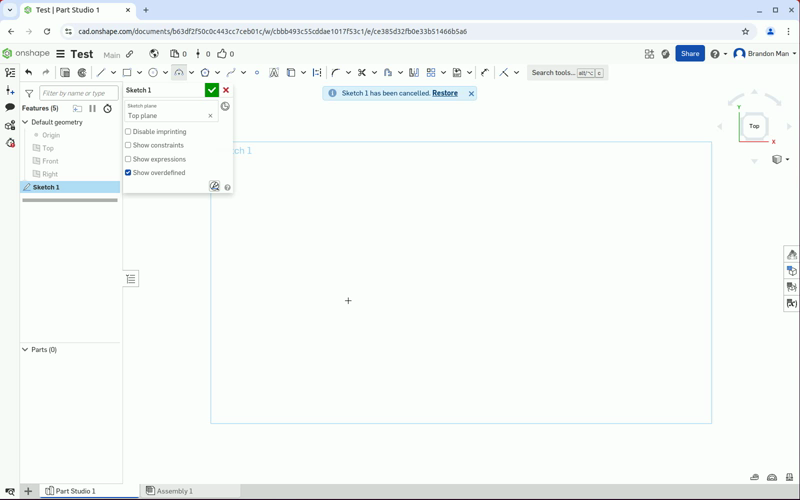
key_down(shift)
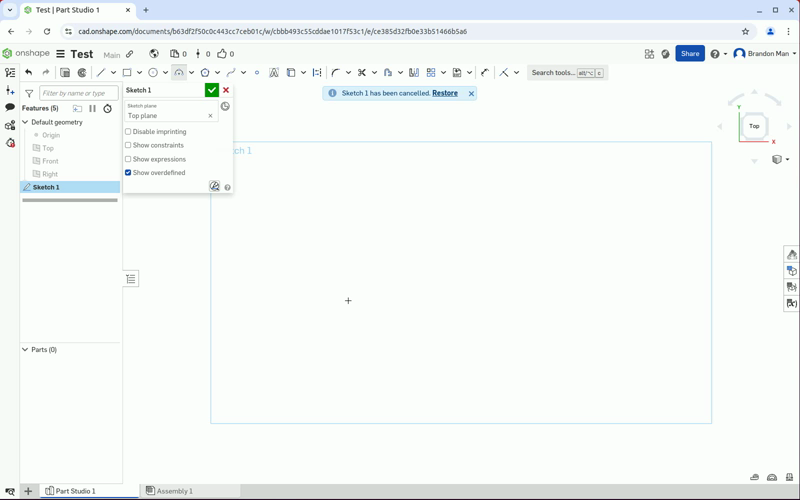
mouse_move(357, 309)
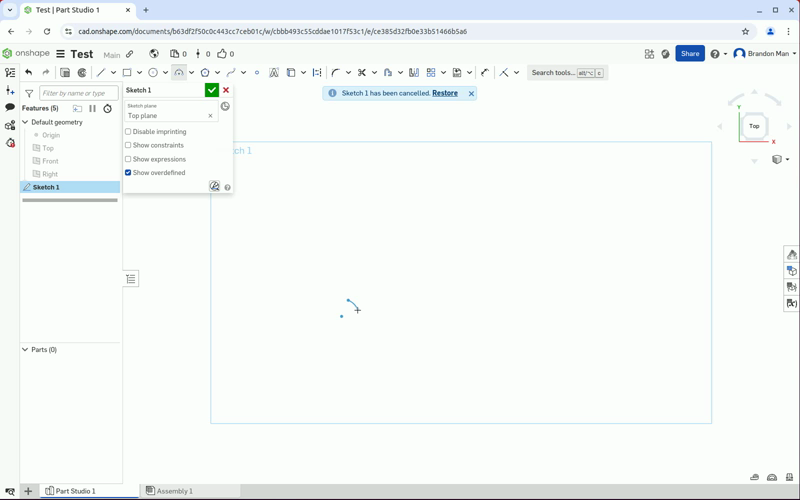
click(357, 309)
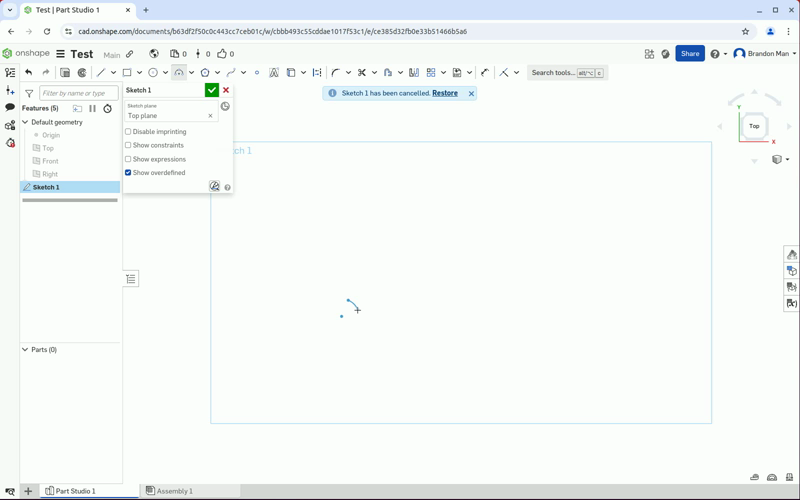
mouse_move(350, 307)
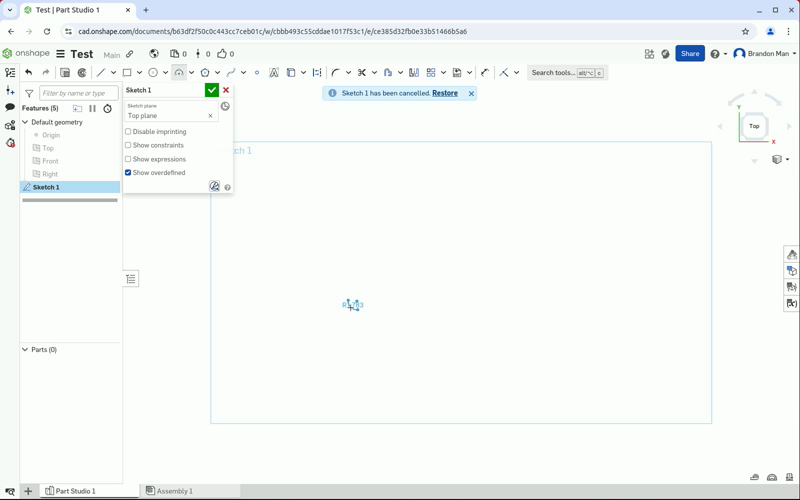
click(350, 307)
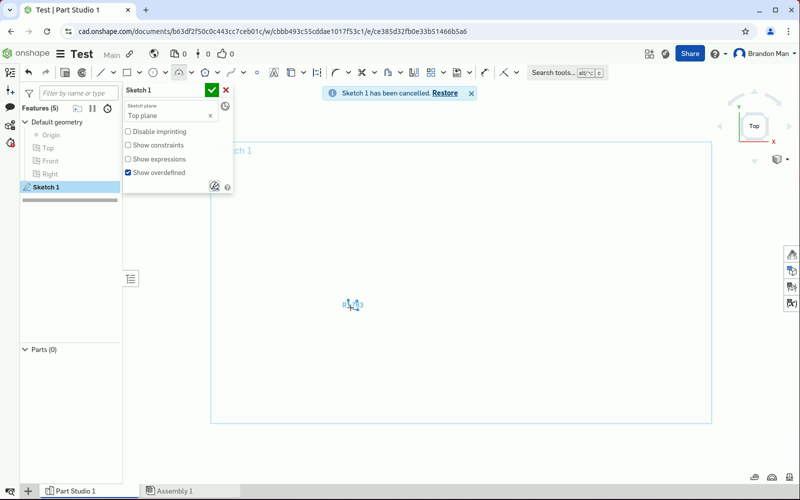
key_up(shift)
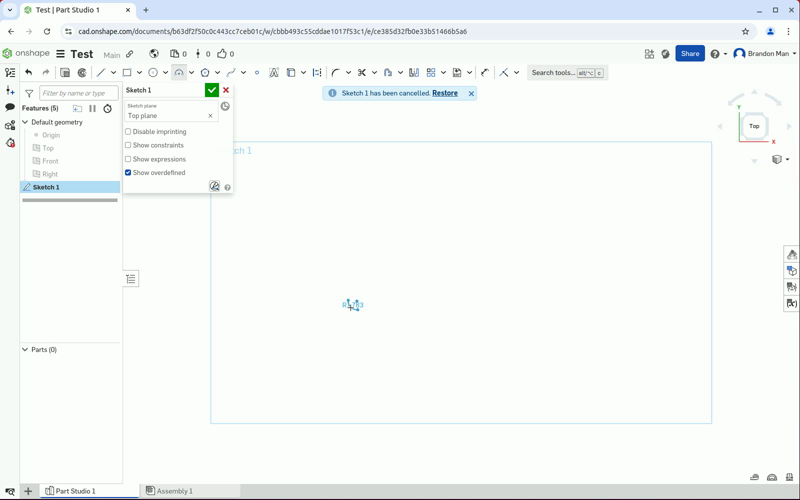
key(esc)
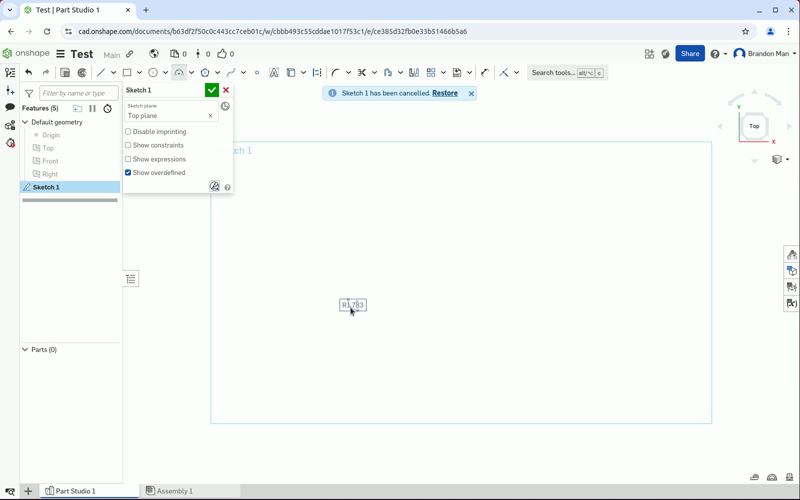
key(l)
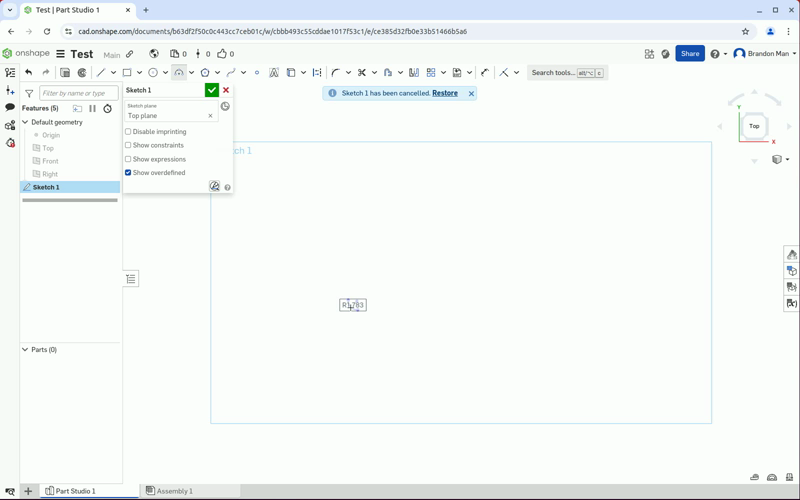
mouse_move(357, 309)
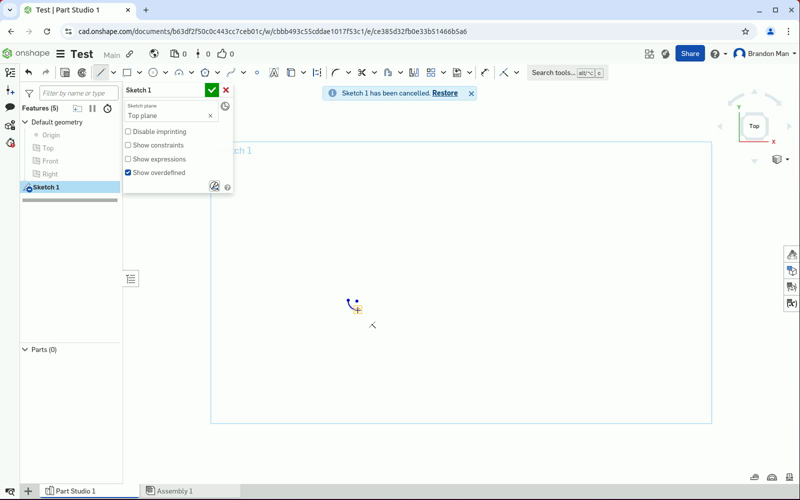
click(357, 309)
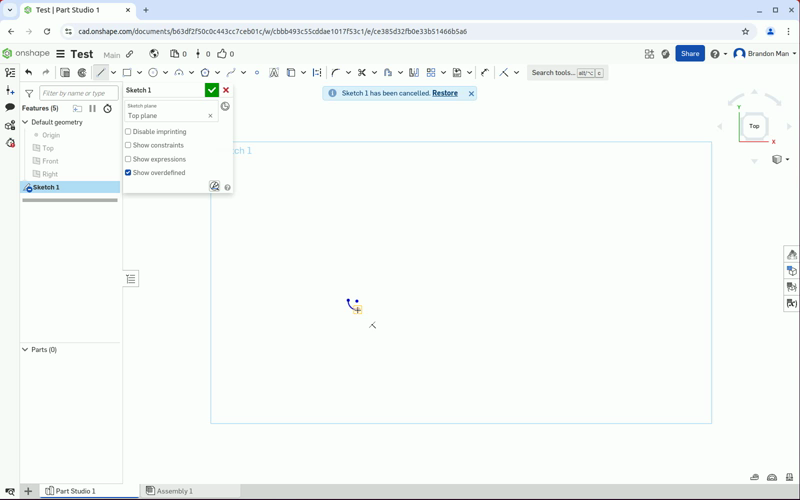
key_down(shift)
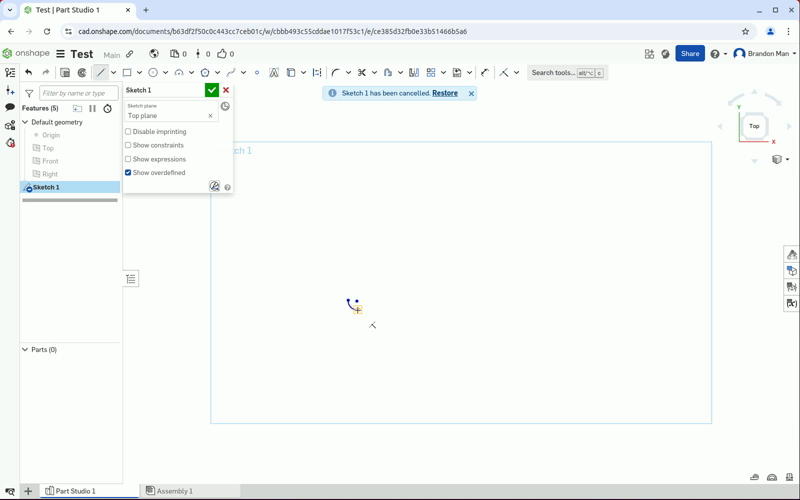
mouse_move(562, 309)
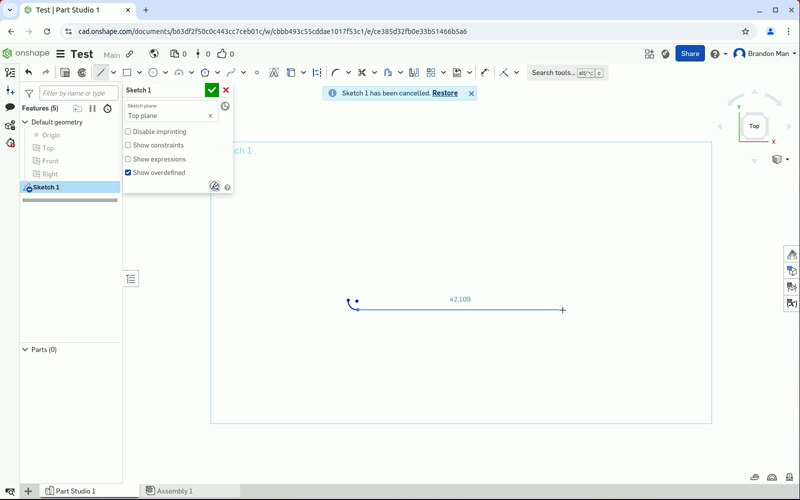
click(562, 309)
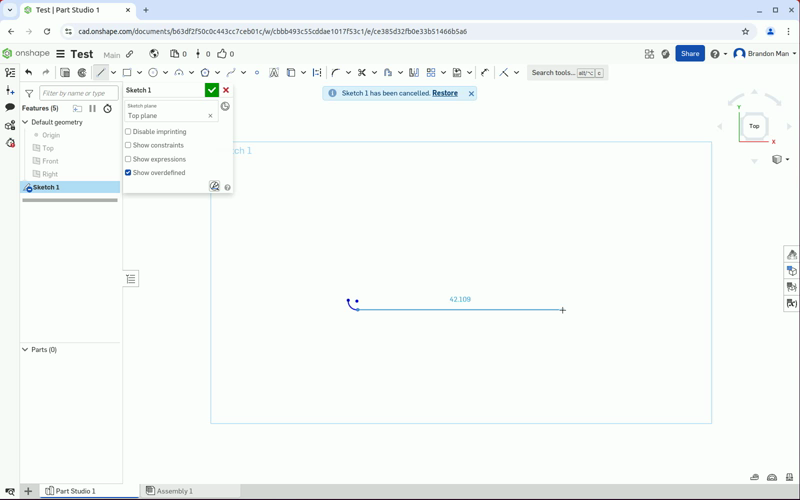
key_up(shift)
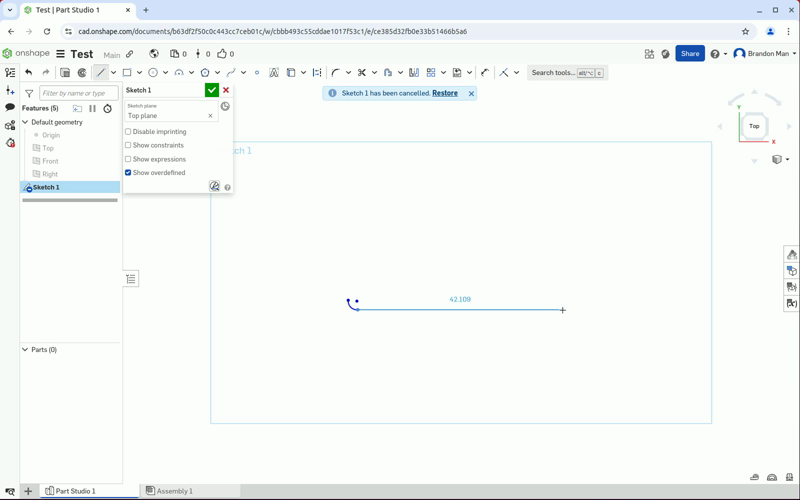
key(esc)
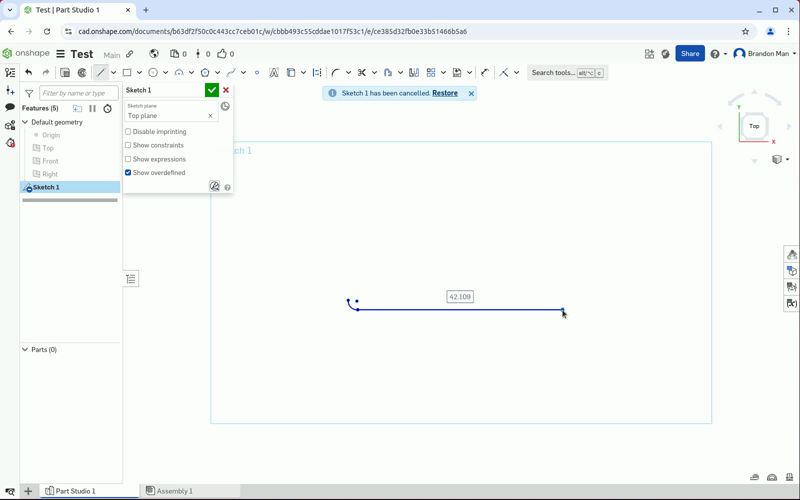
key(a)
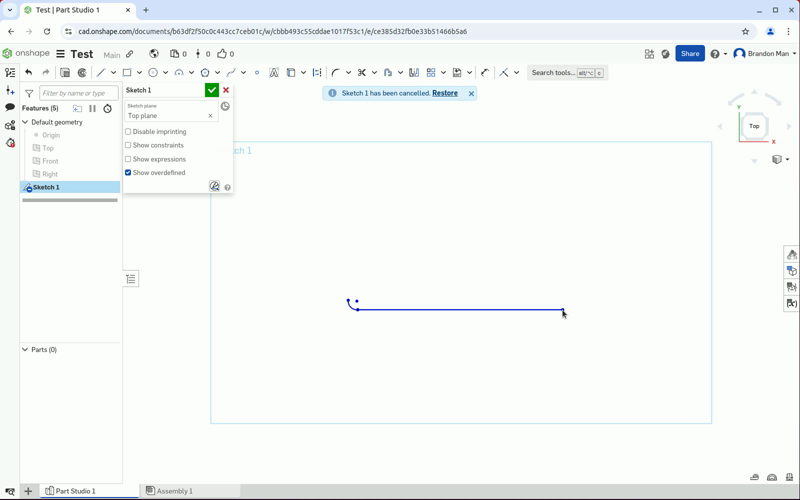
mouse_move(562, 309)
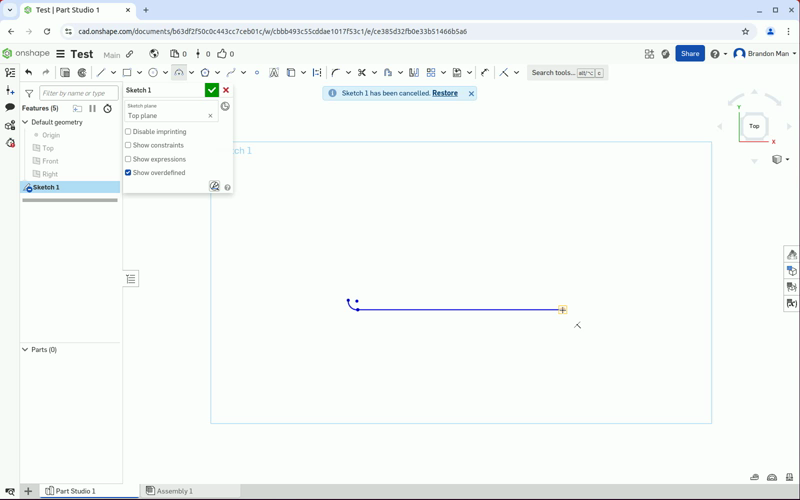
click(562, 309)
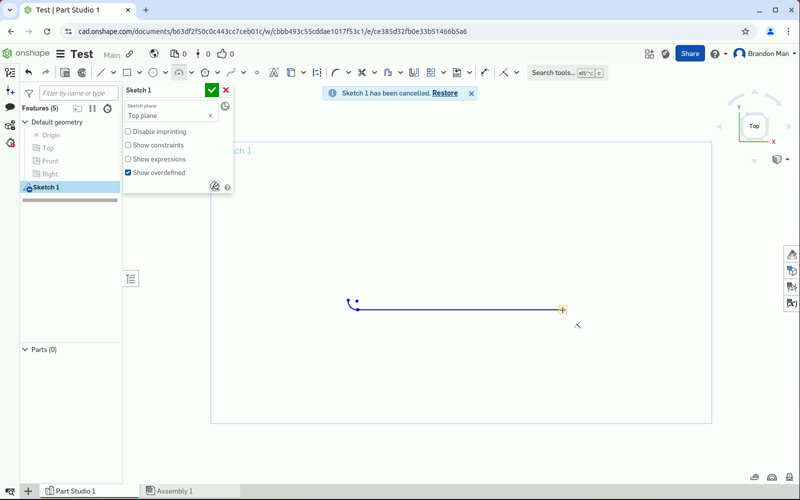
key_down(shift)
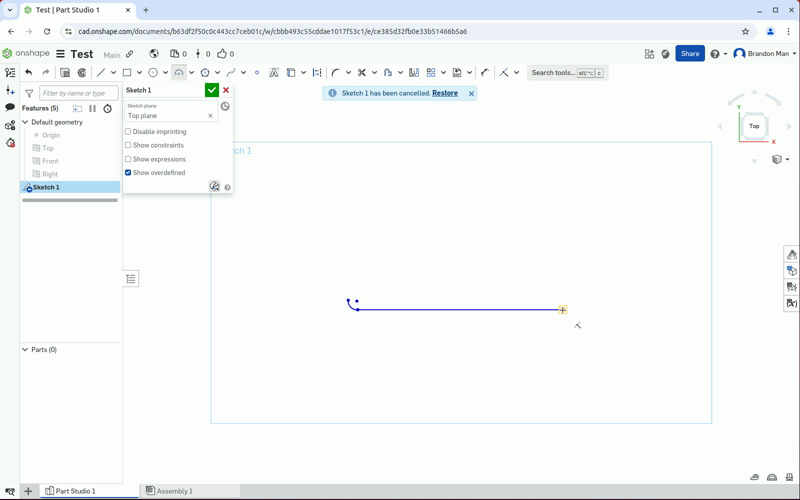
mouse_move(572, 300)
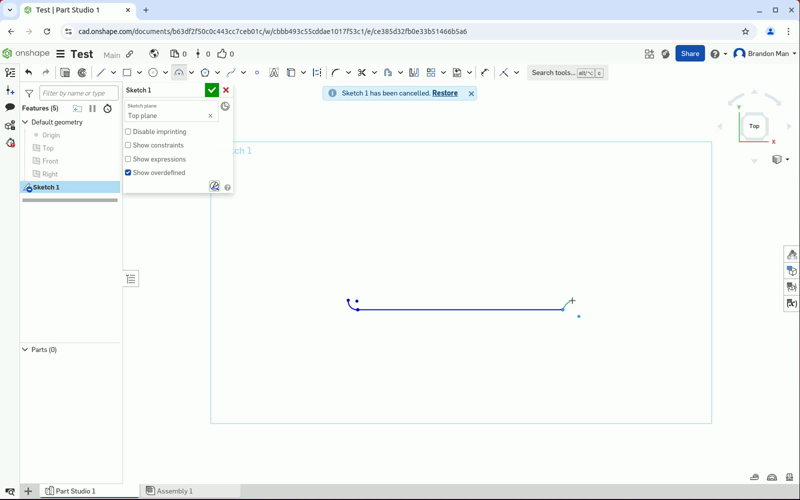
click(572, 300)
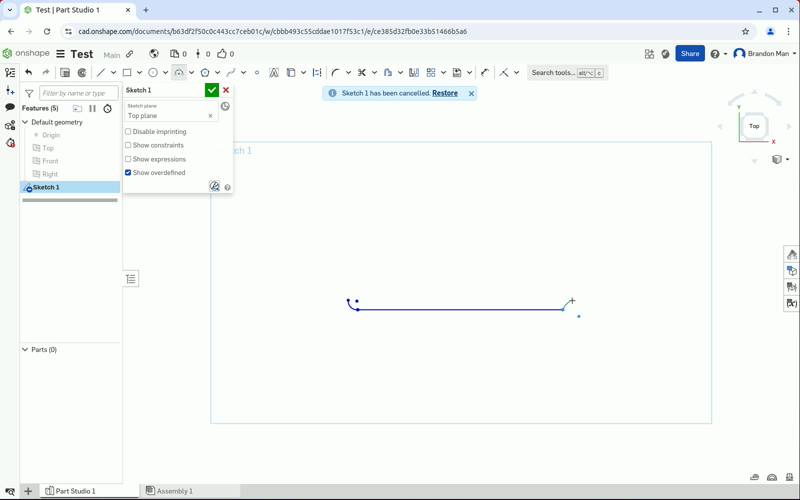
mouse_move(569, 307)
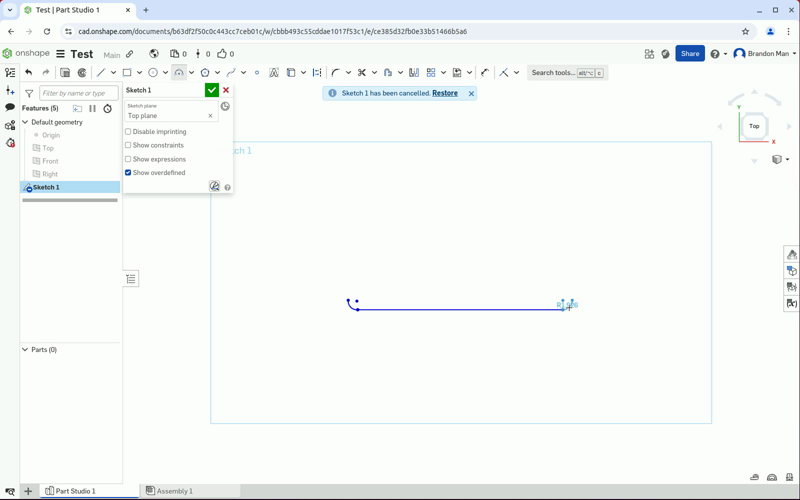
click(569, 307)
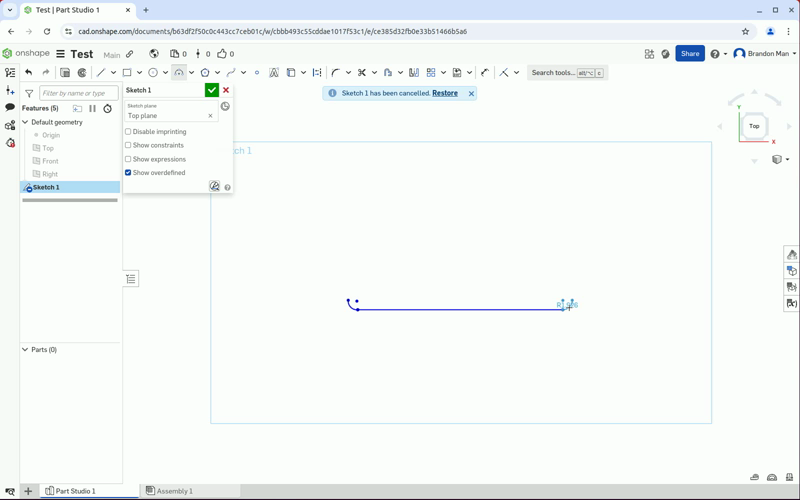
key_up(shift)
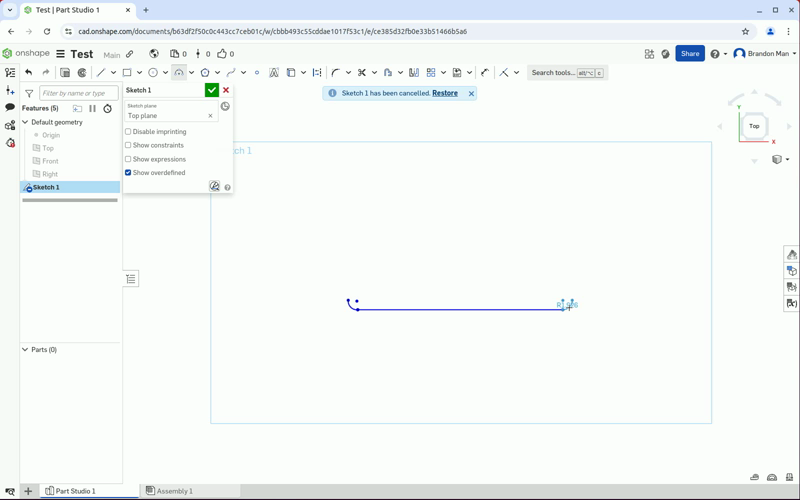
key(esc)
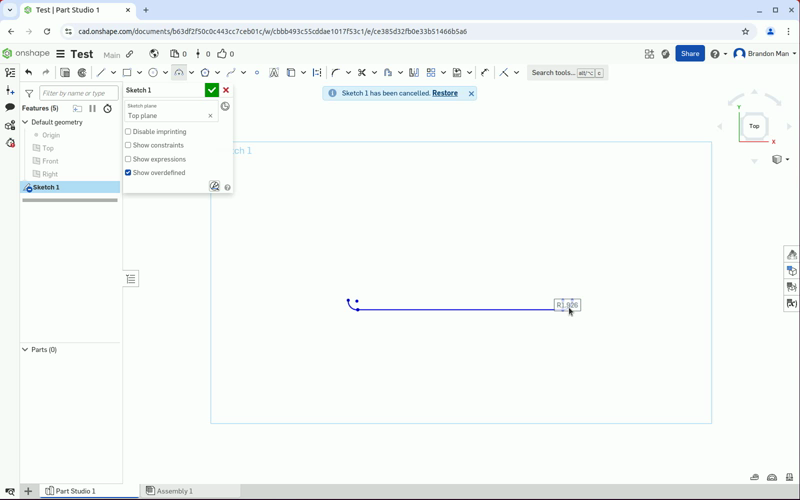
key(l)
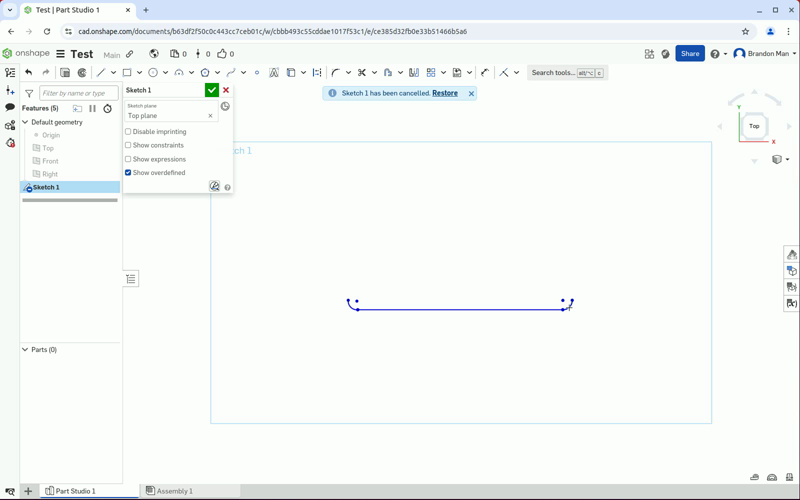
mouse_move(572, 300)
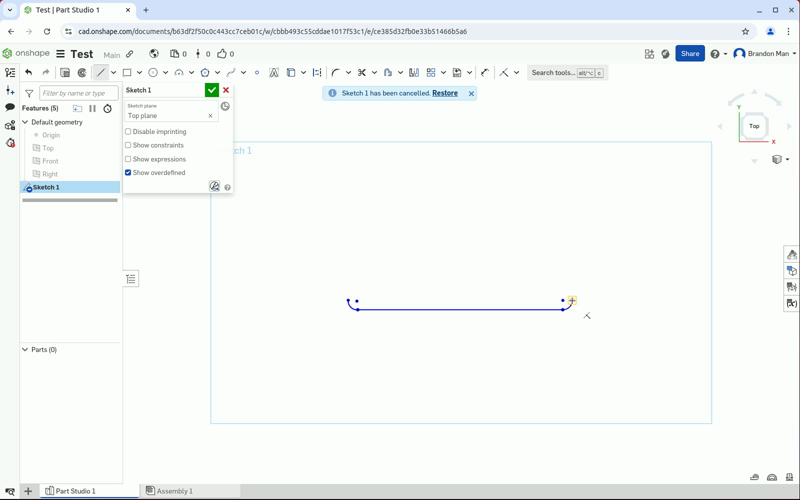
click(572, 300)
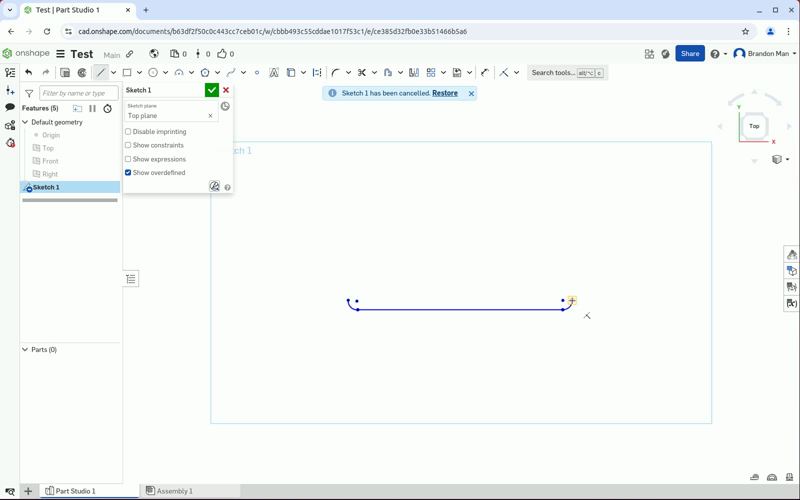
key_down(shift)
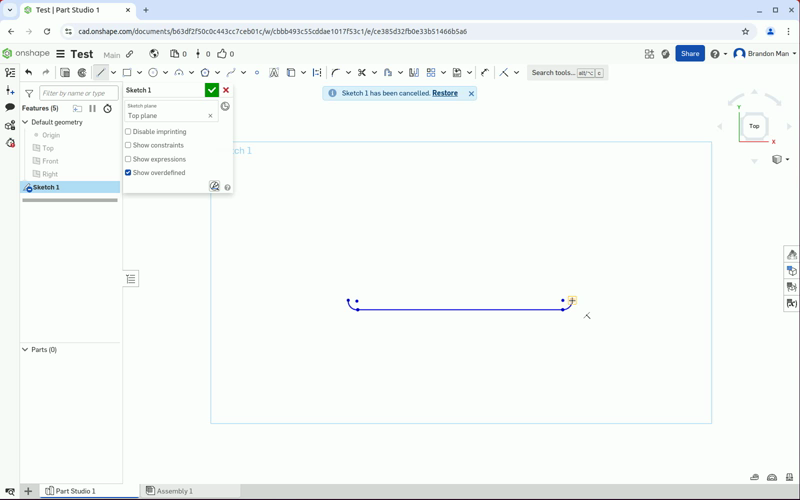
mouse_move(589, 300)
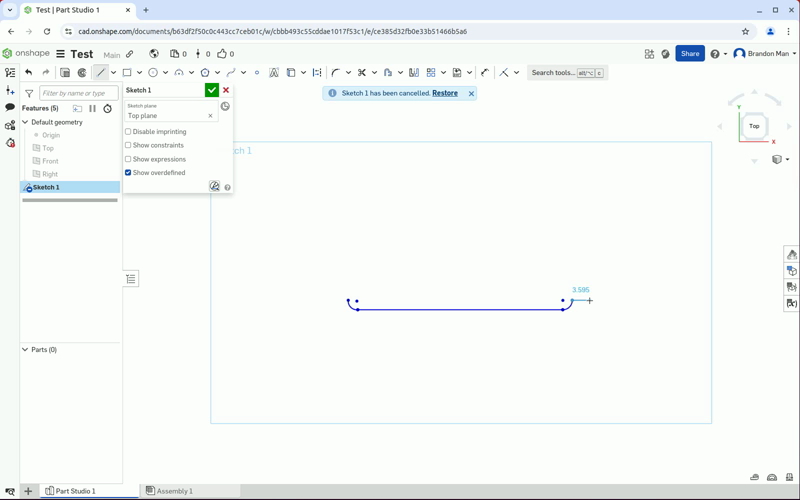
mouse_move(572, 265)
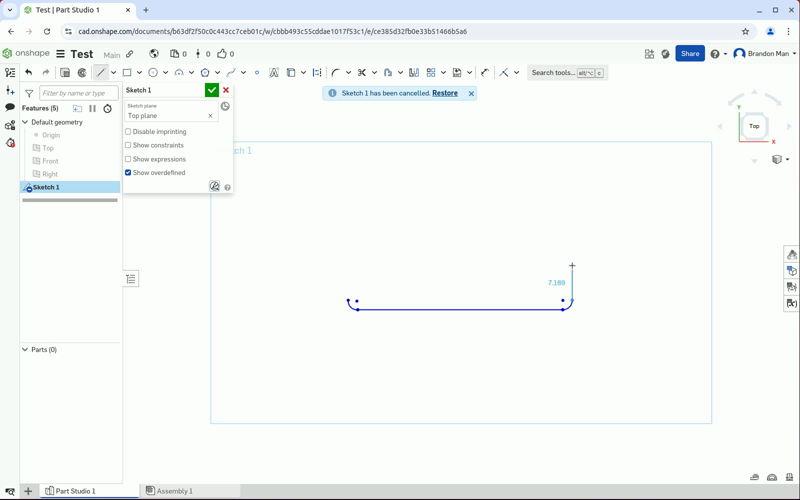
click(572, 265)
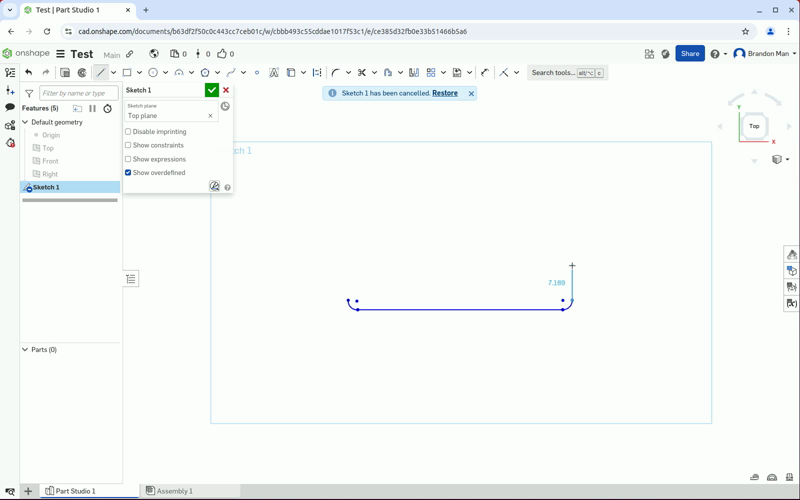
key_up(shift)
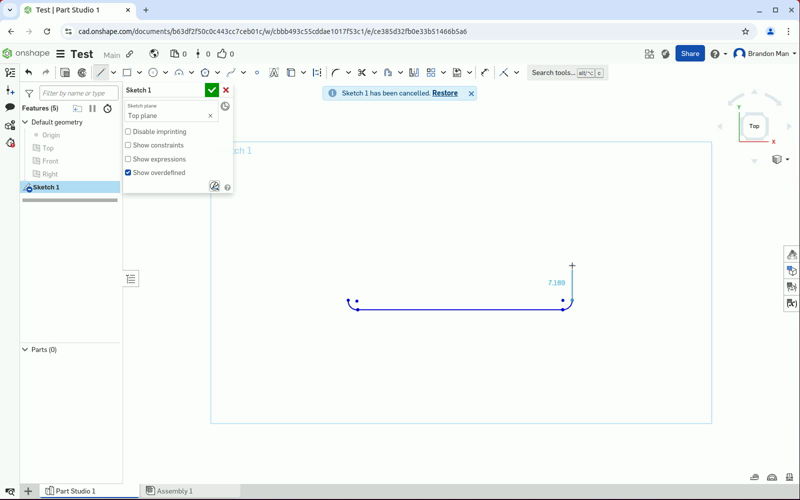
key(esc)
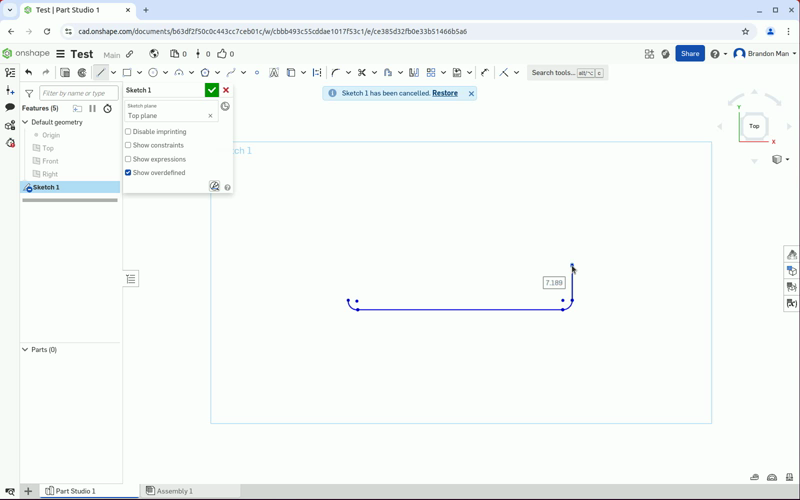
key(a)
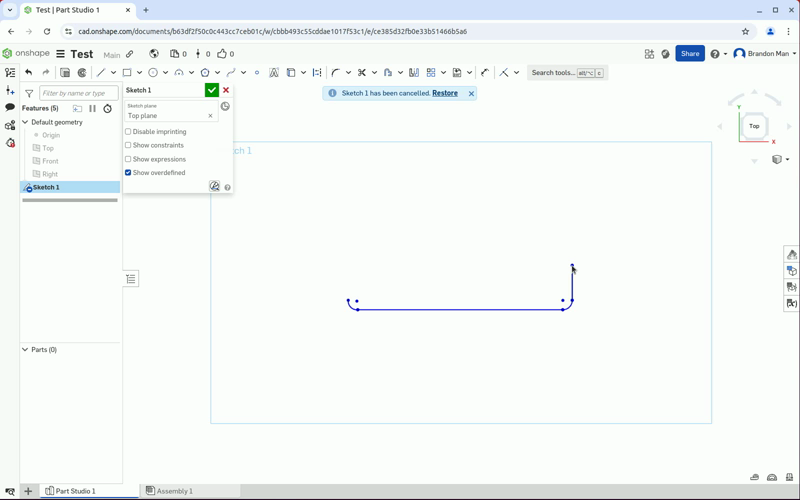
mouse_move(572, 265)
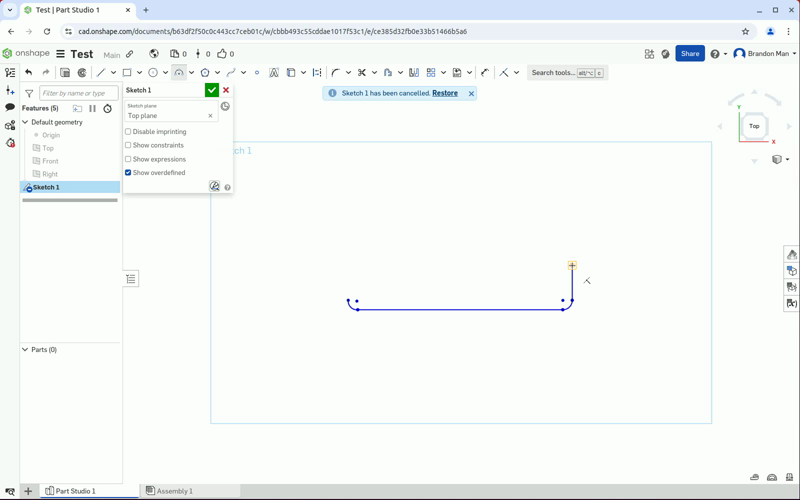
click(572, 265)
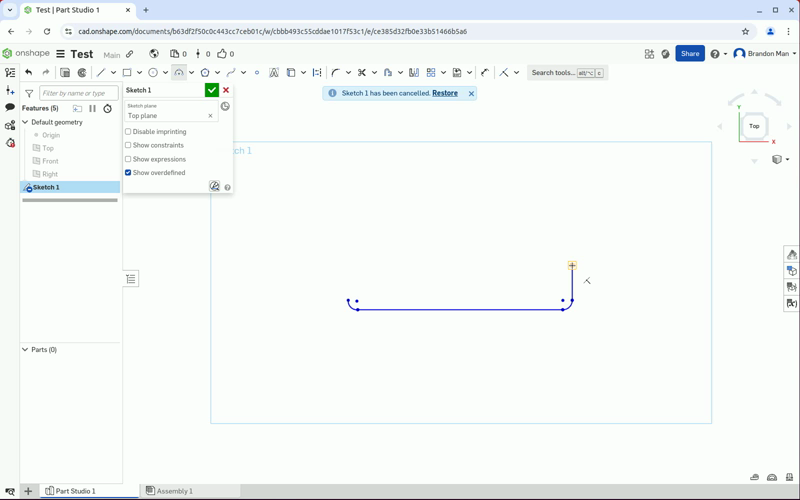
key_down(shift)
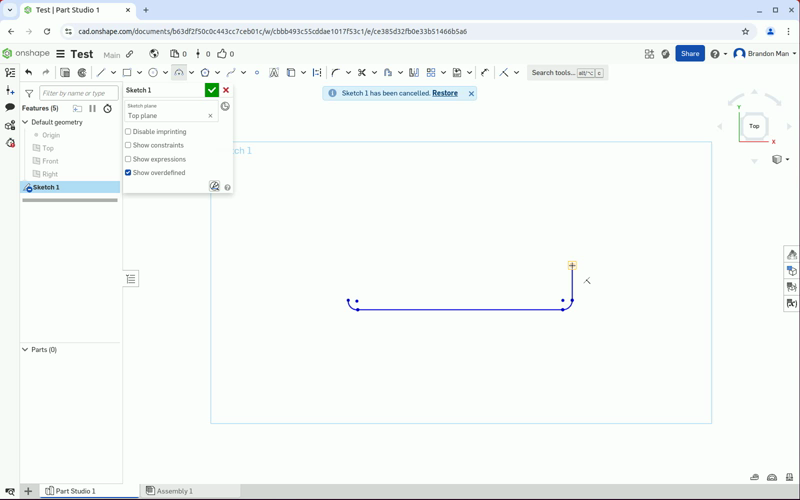
mouse_move(562, 255)
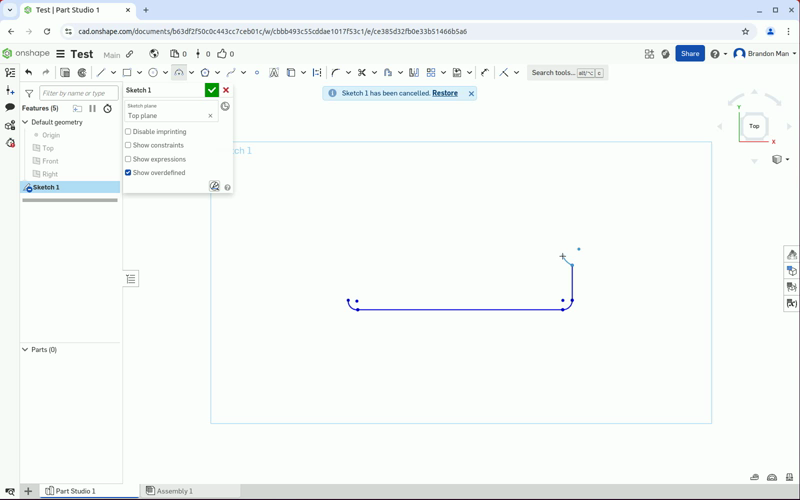
click(562, 255)
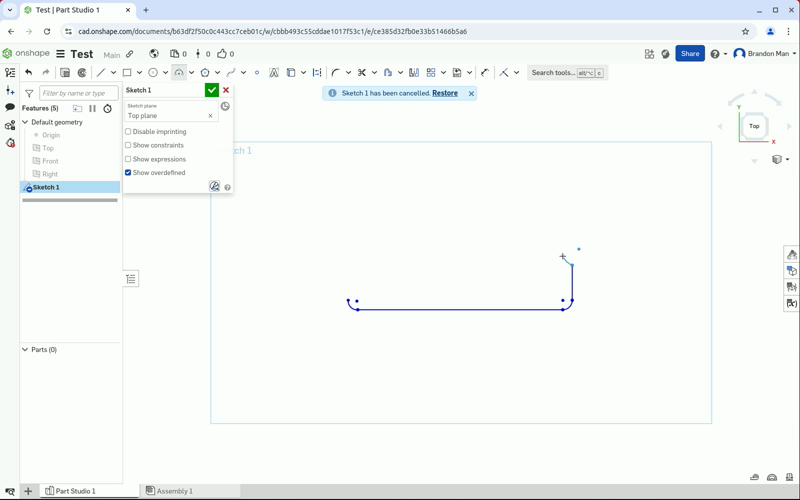
mouse_move(569, 258)
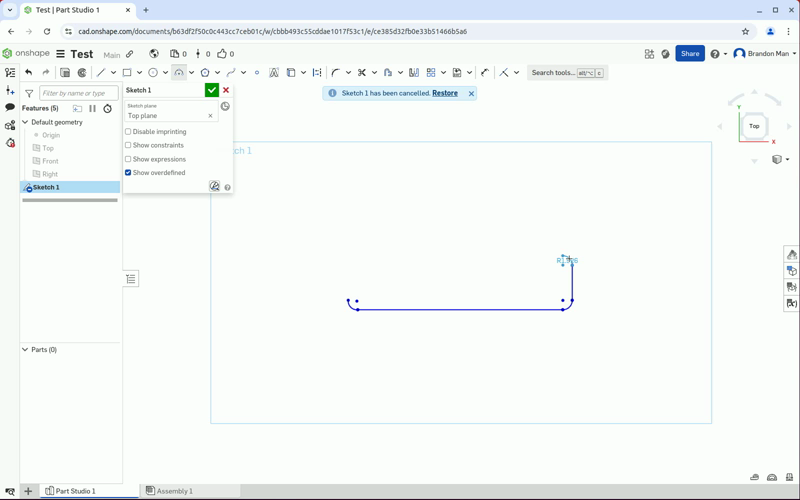
click(569, 258)
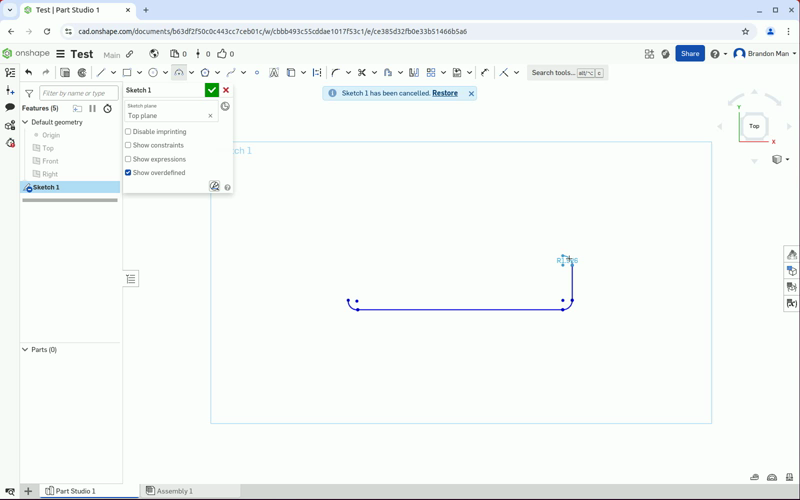
key_up(shift)
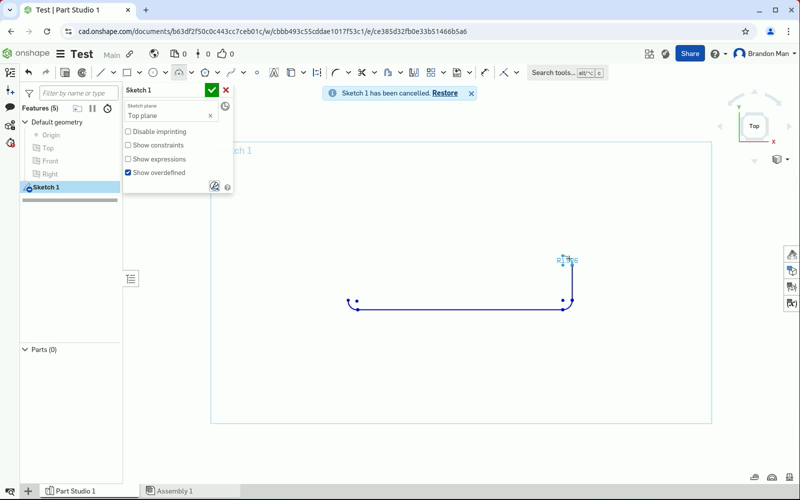
key(esc)
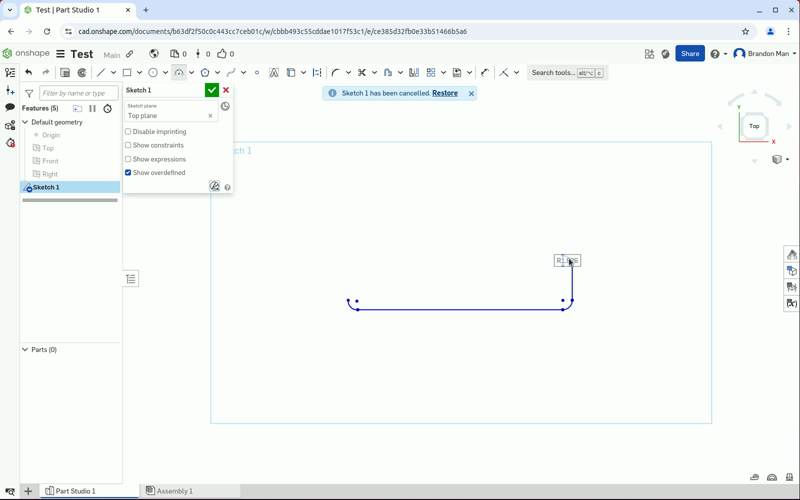
key(l)
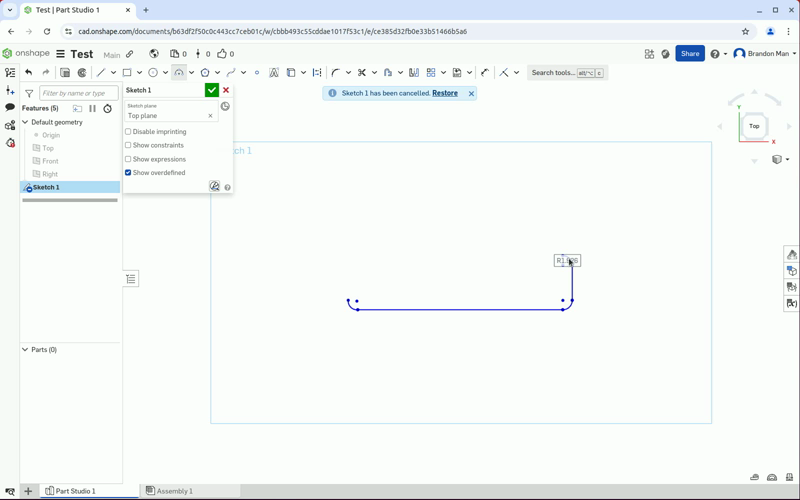
mouse_move(562, 255)
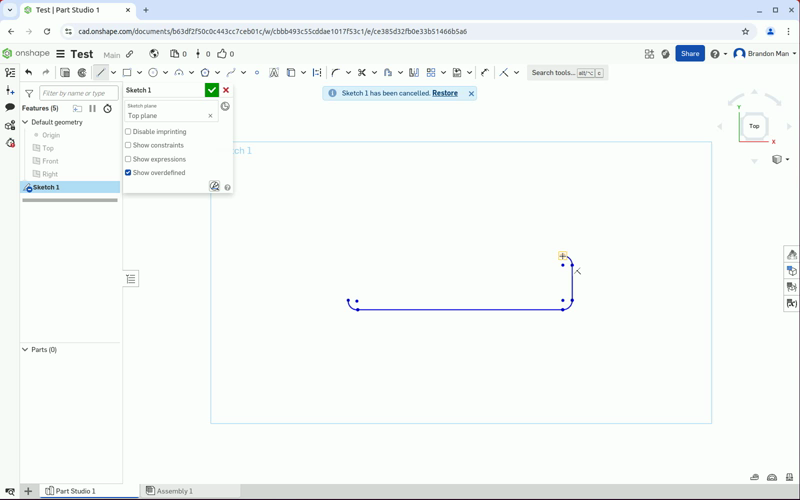
click(562, 255)
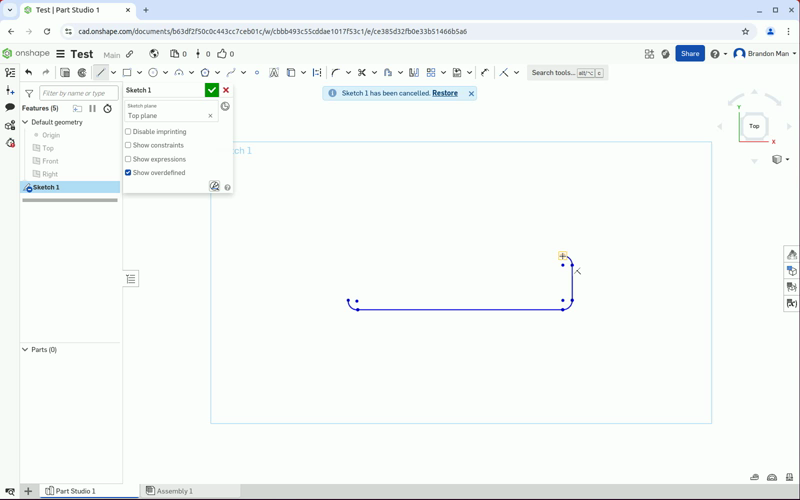
key_down(shift)
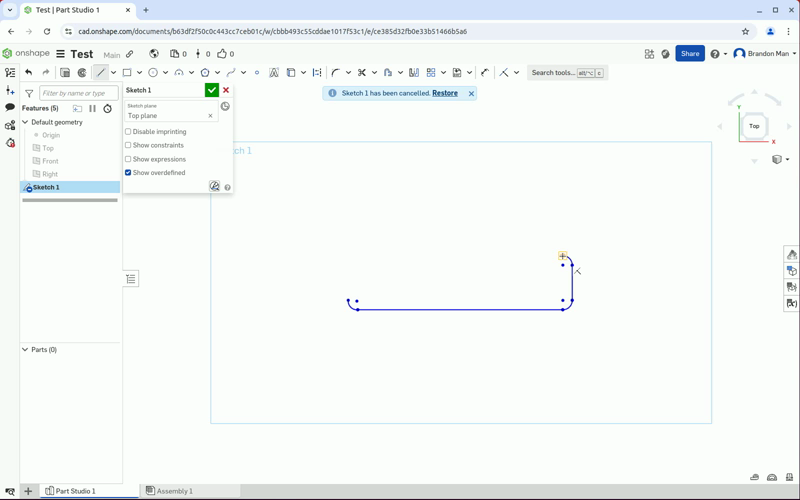
mouse_move(357, 255)
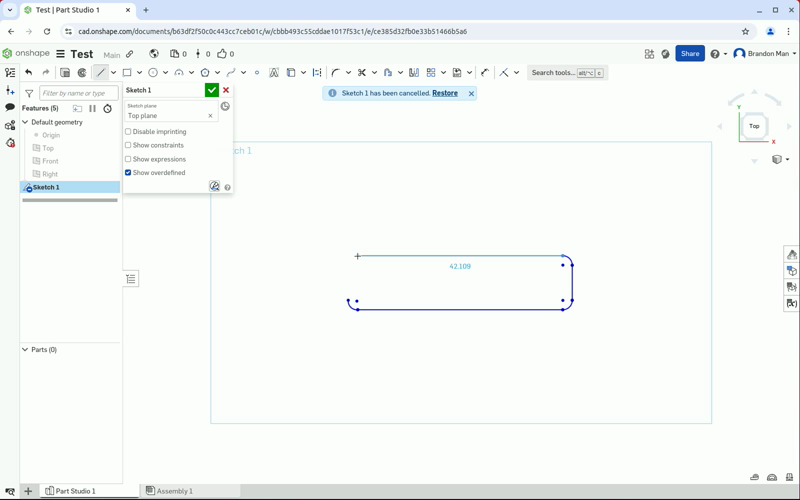
click(357, 255)
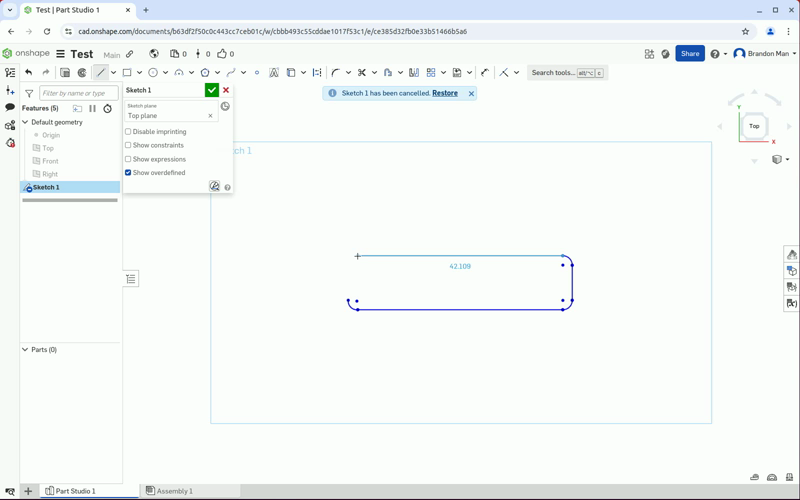
key_up(shift)
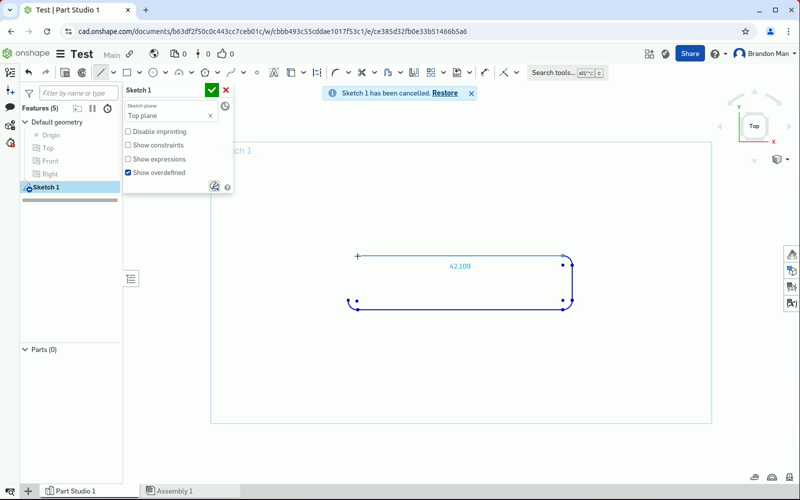
key(esc)
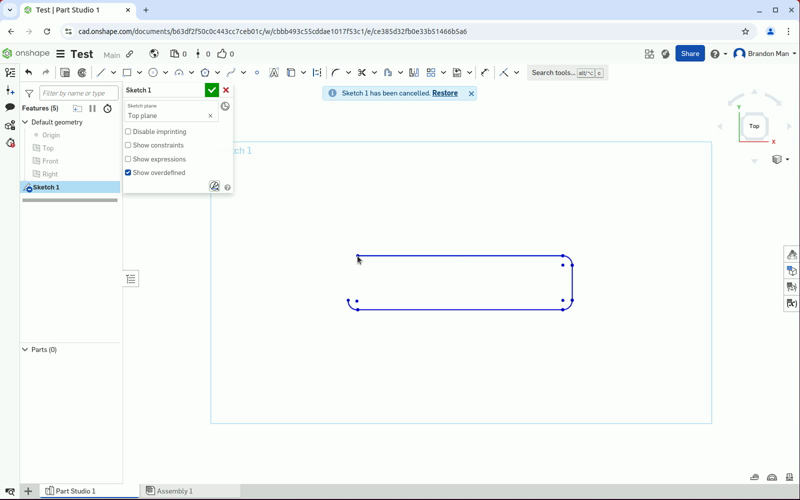
key(a)
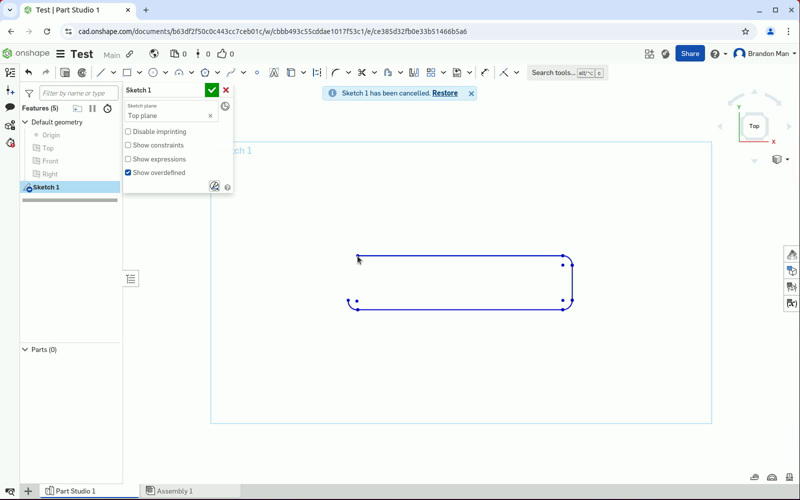
mouse_move(357, 255)
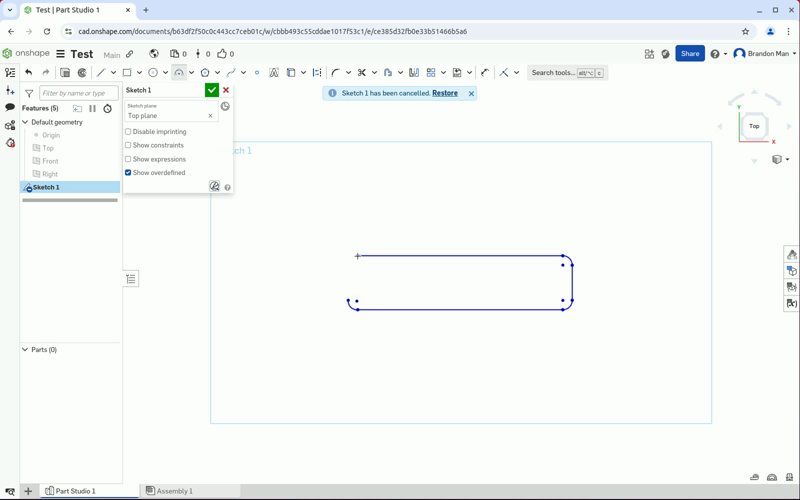
click(357, 255)
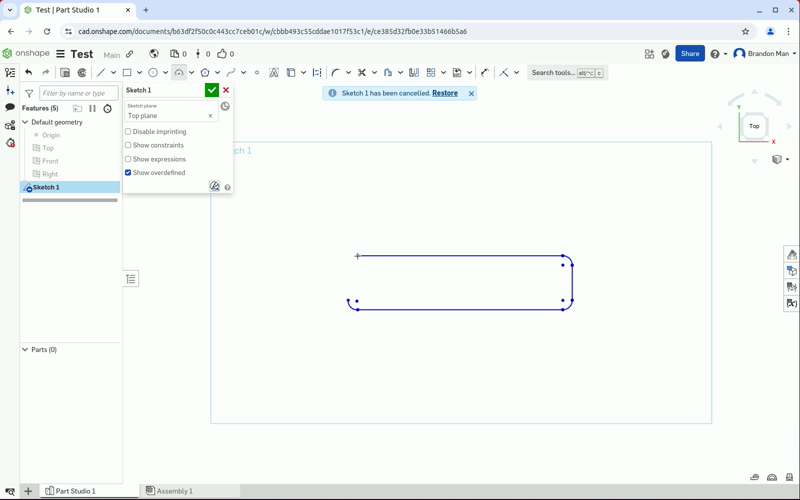
key_down(shift)
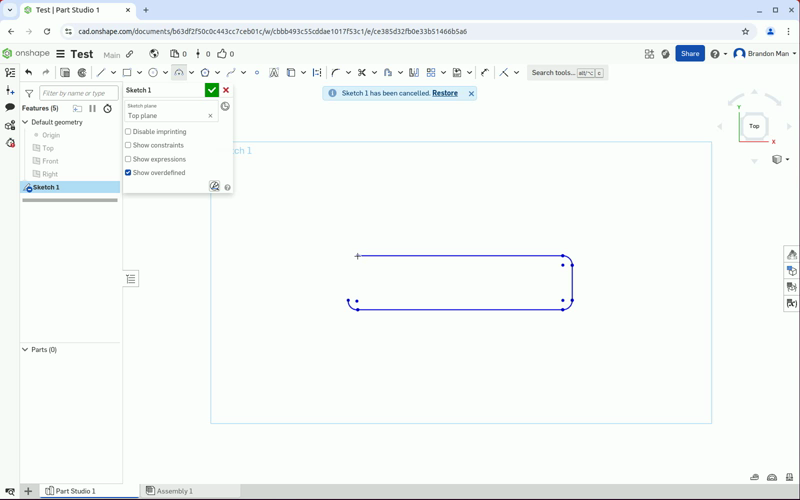
mouse_move(348, 265)
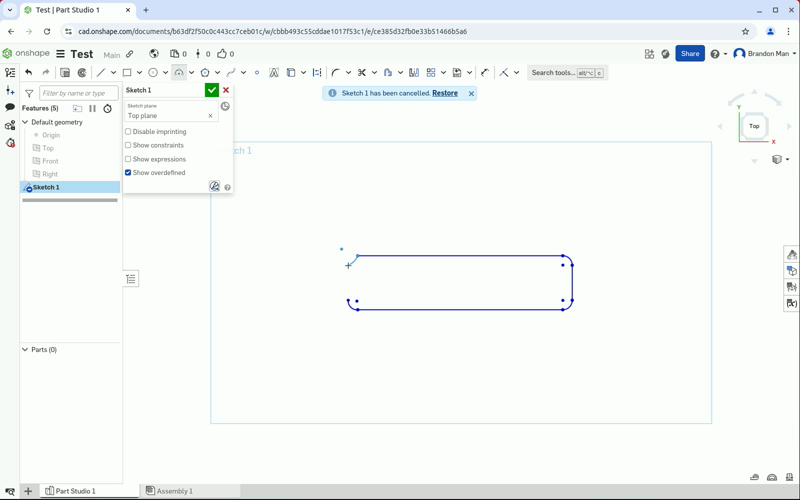
click(348, 265)
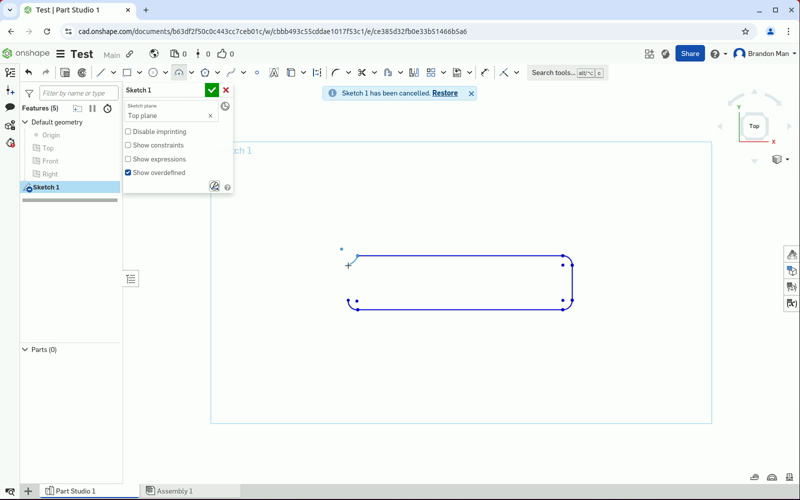
mouse_move(350, 258)
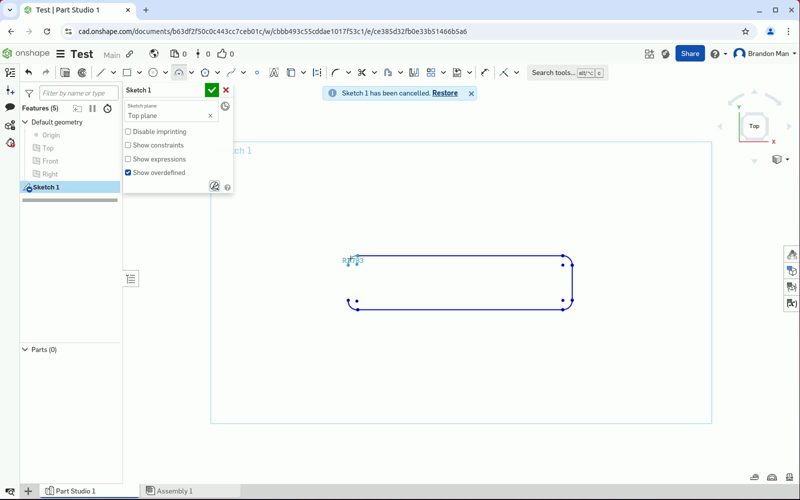
click(350, 258)
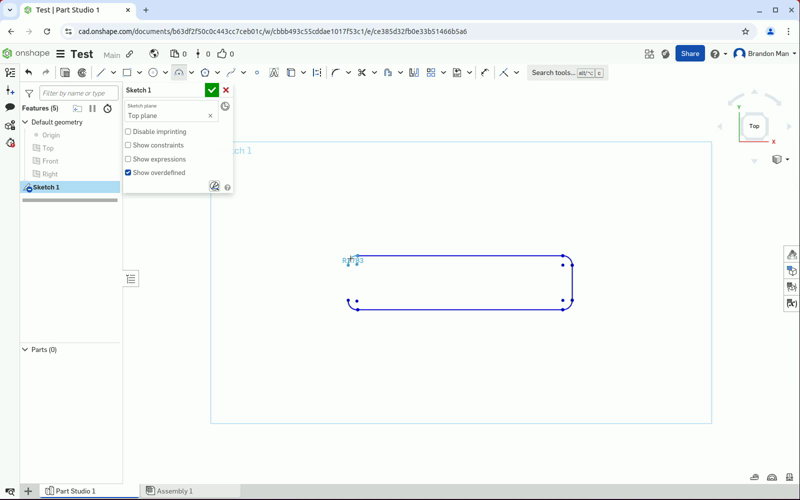
key_up(shift)
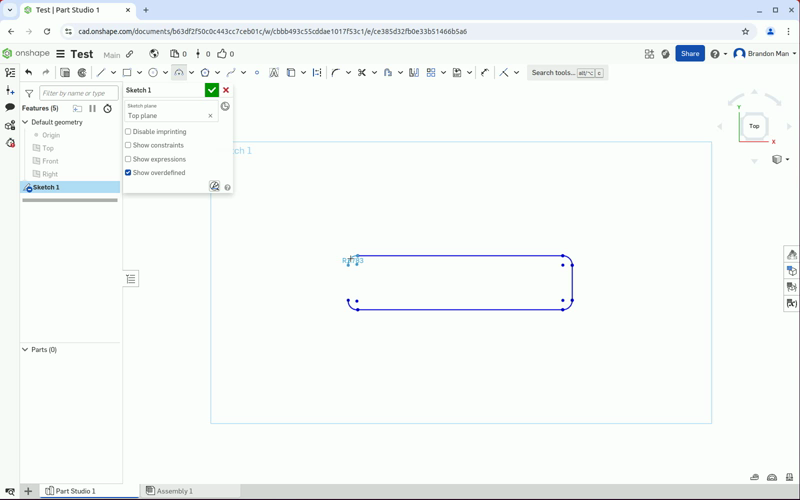
key(esc)
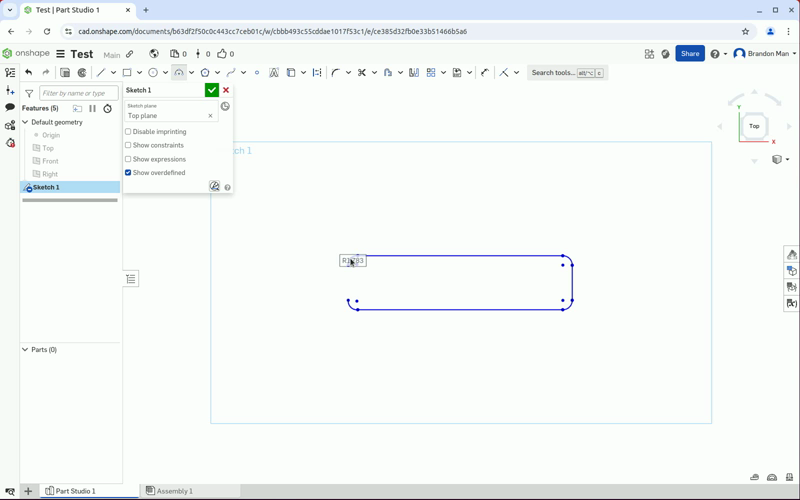
key(l)
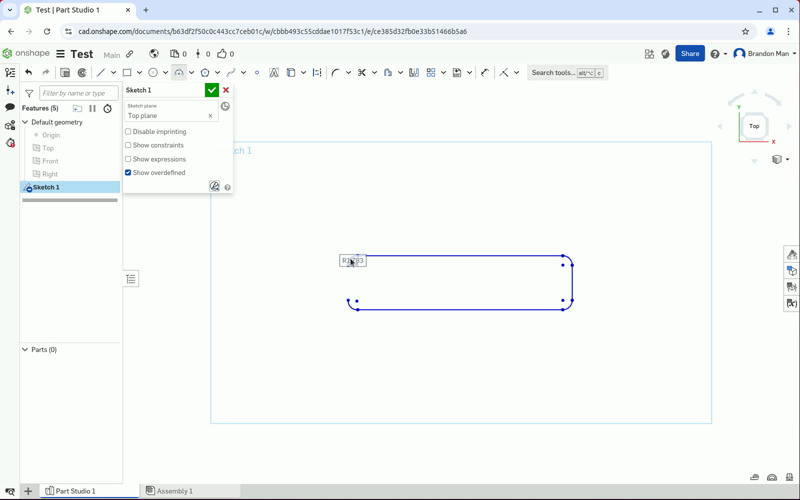
mouse_move(348, 265)
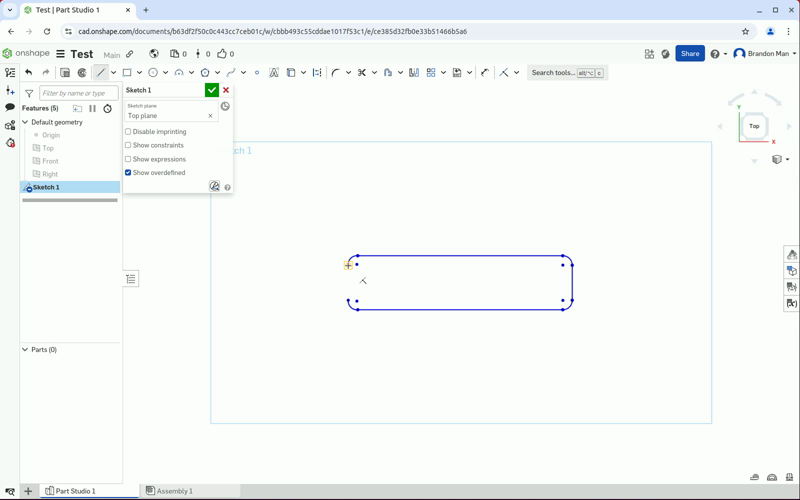
click(348, 265)
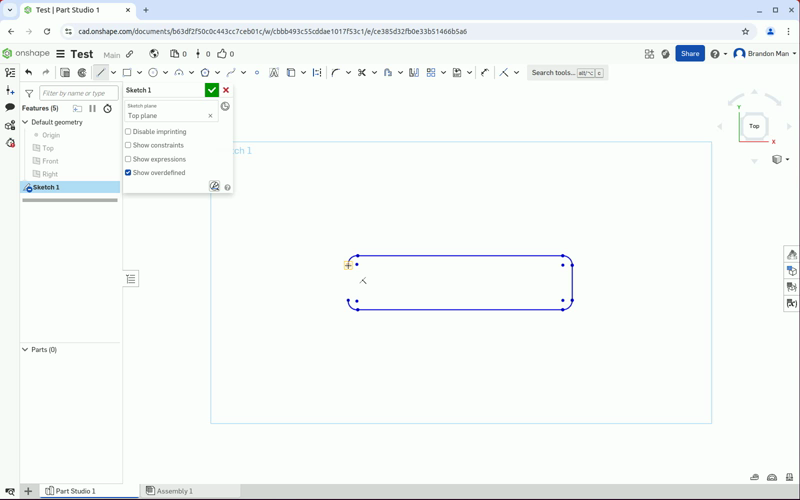
mouse_move(378, 265)
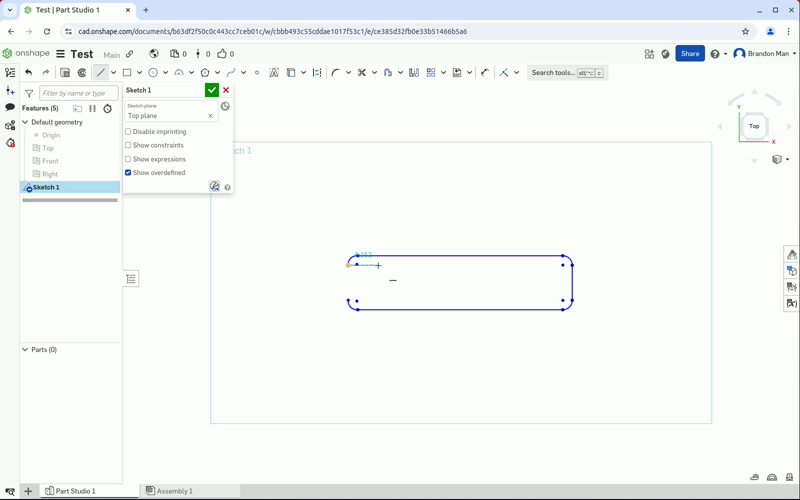
key_down(shift)
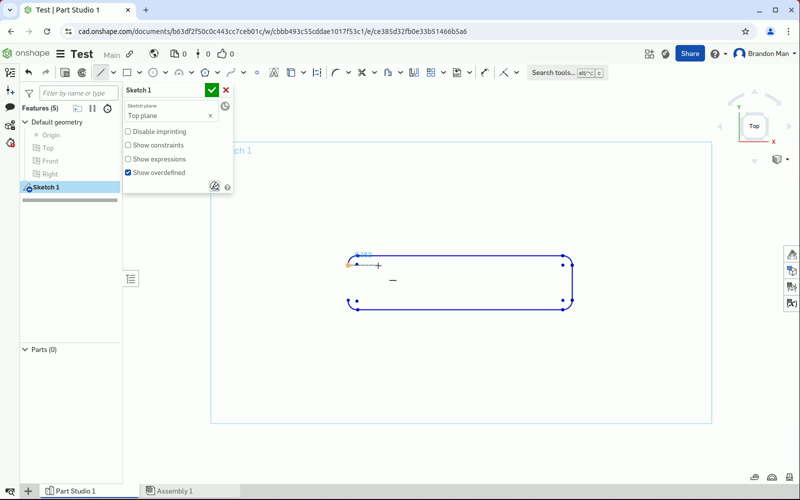
mouse_move(348, 300)
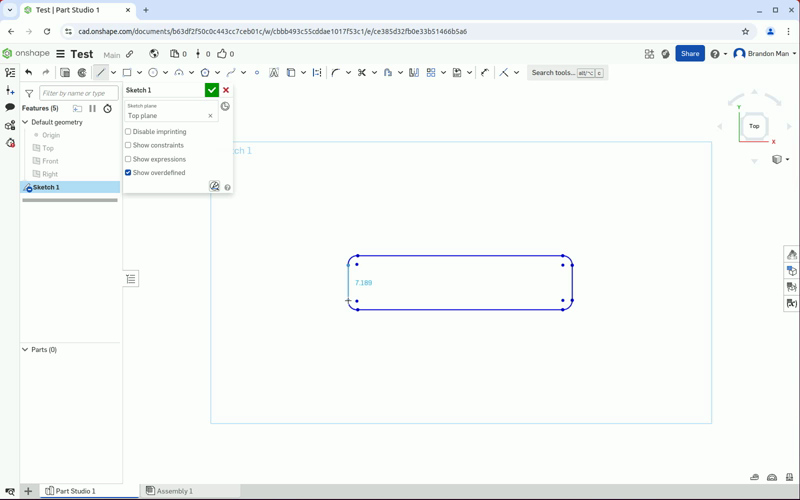
key_up(shift)
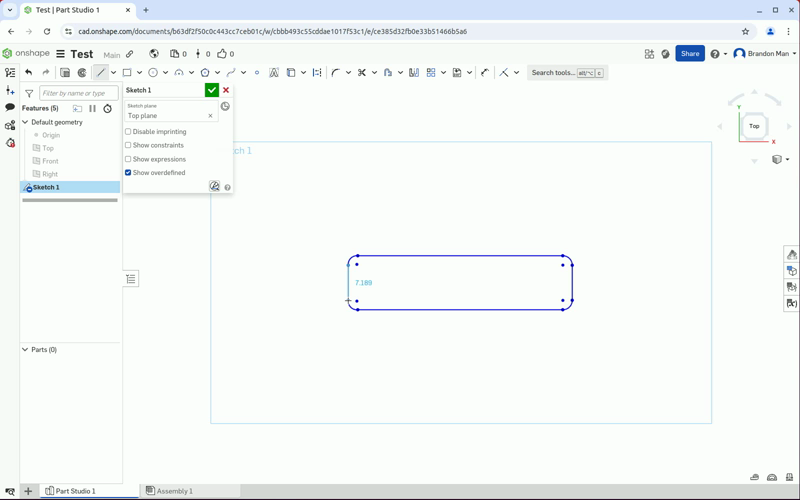
click(348, 300)
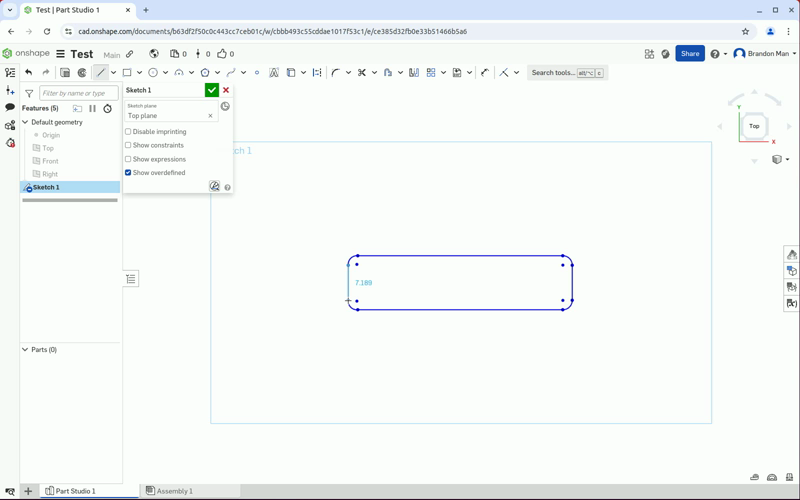
key(esc)
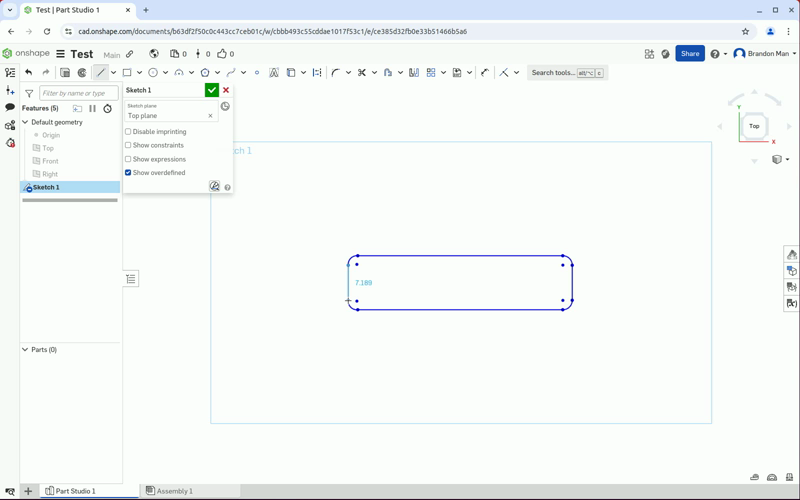
key(c)
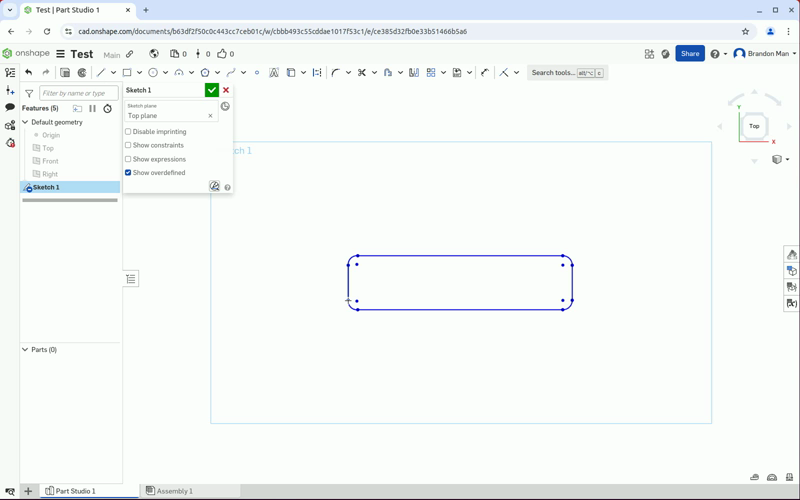
key_down(shift)
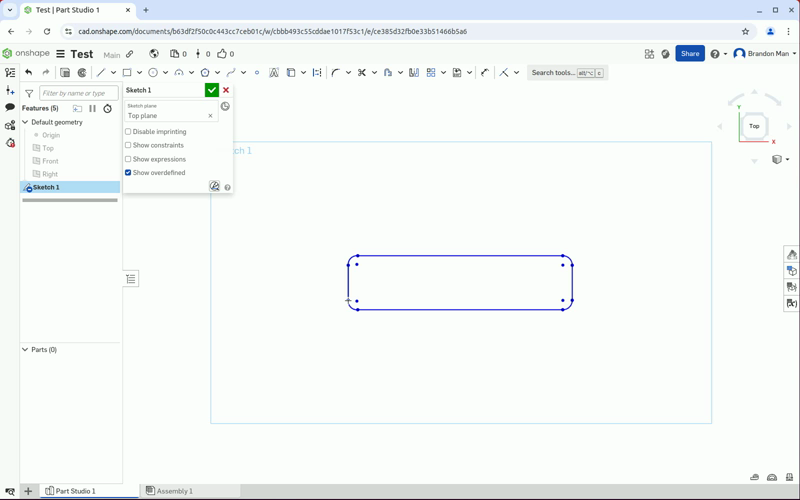
mouse_move(364, 281)
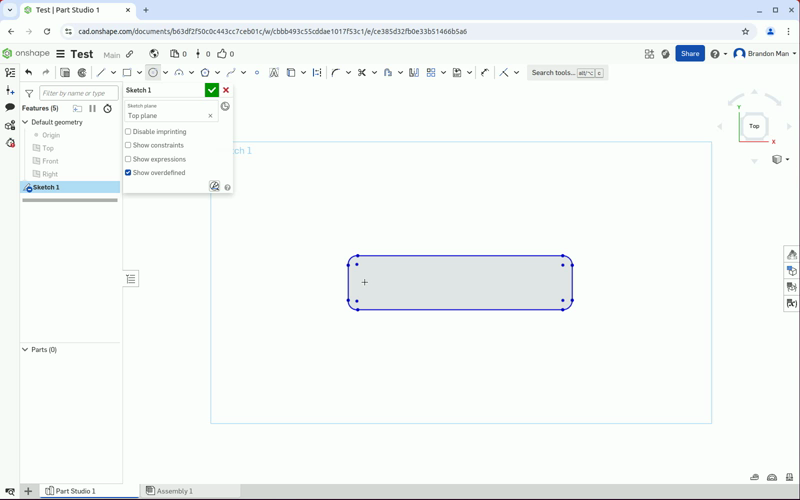
click(364, 281)
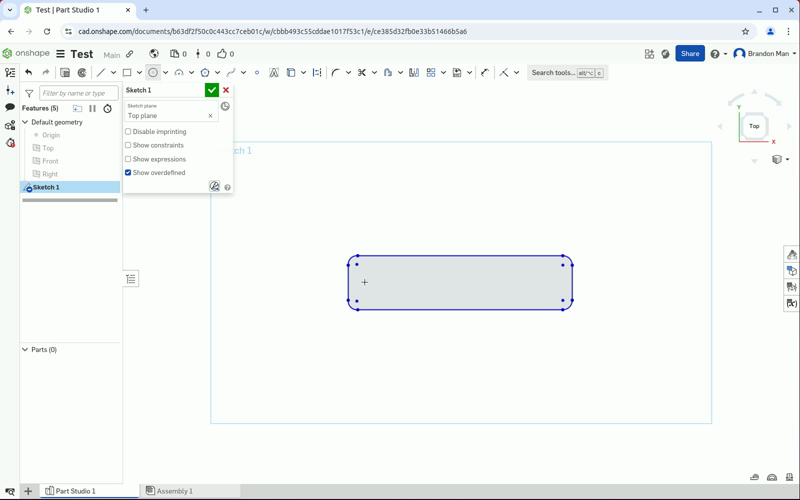
key_up(shift)
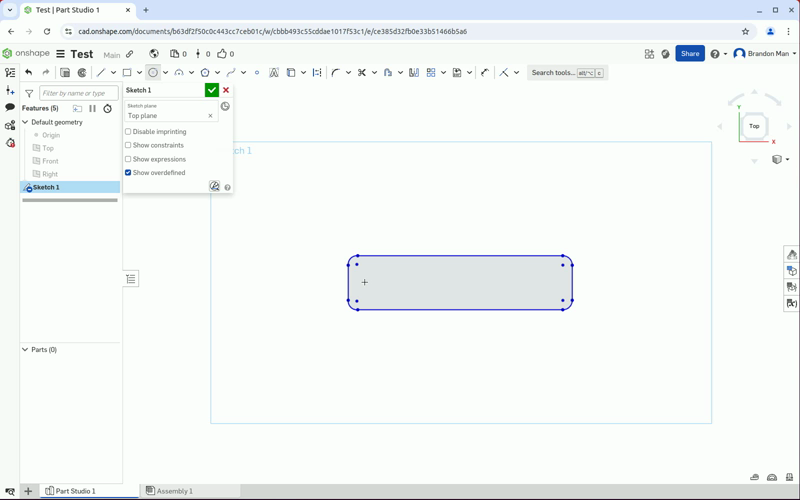
mouse_move(371, 281)
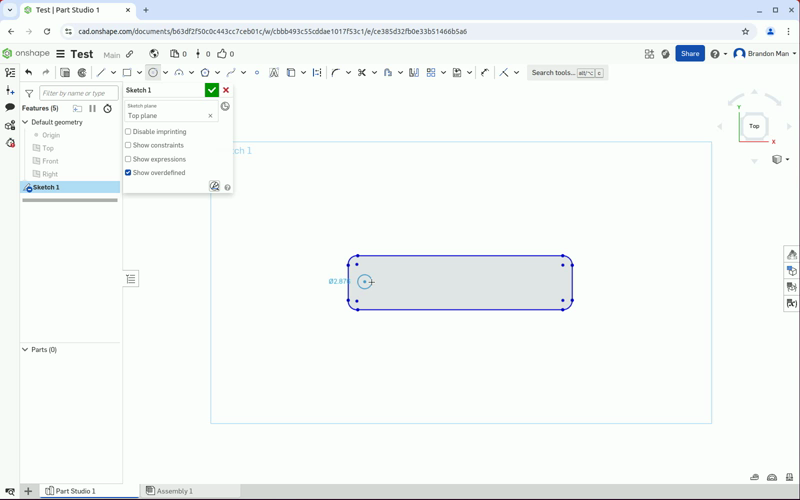
click(371, 281)
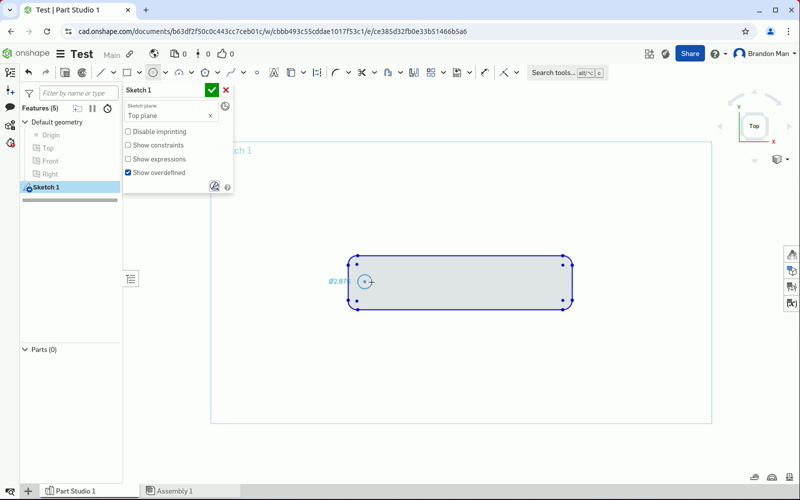
key(esc)
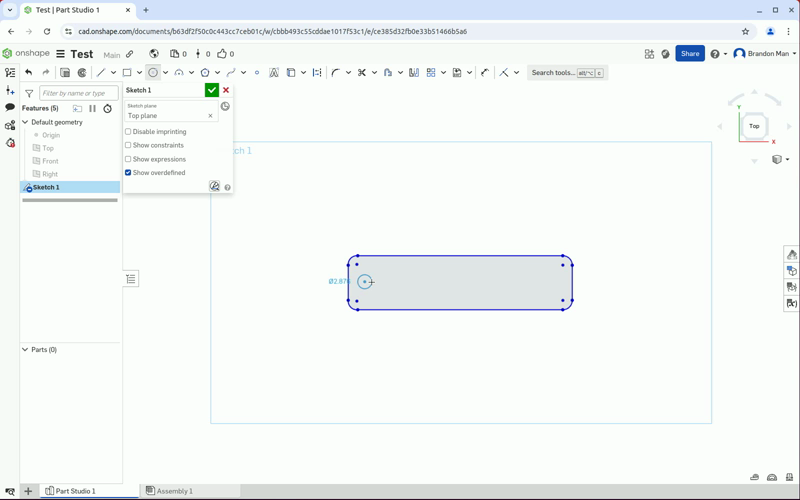
key(c)
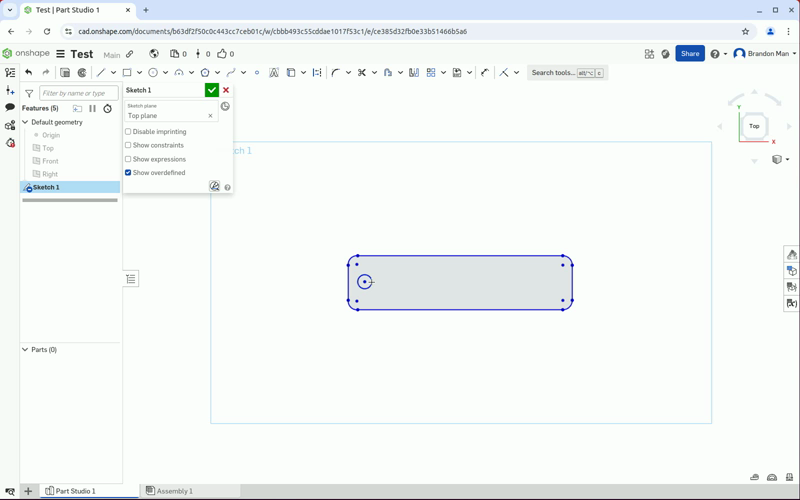
key_down(shift)
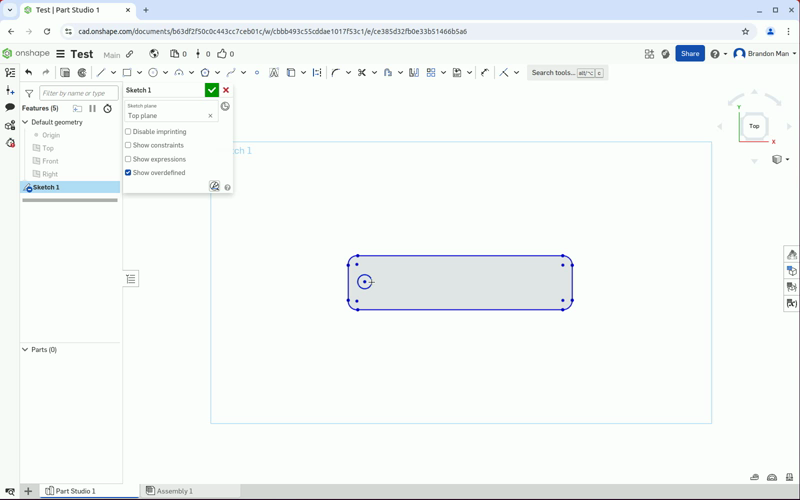
mouse_move(555, 281)
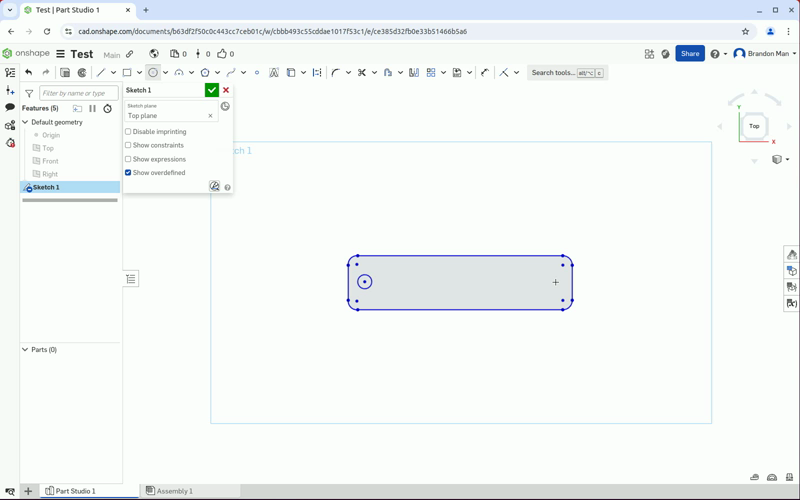
click(555, 281)
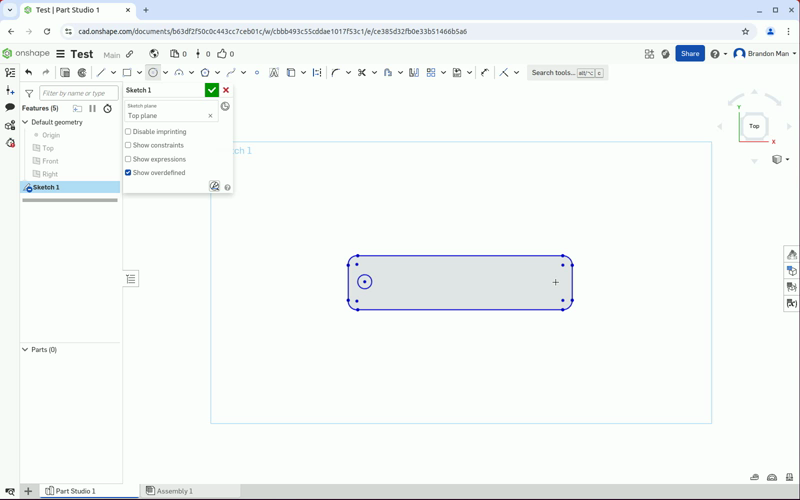
key_up(shift)
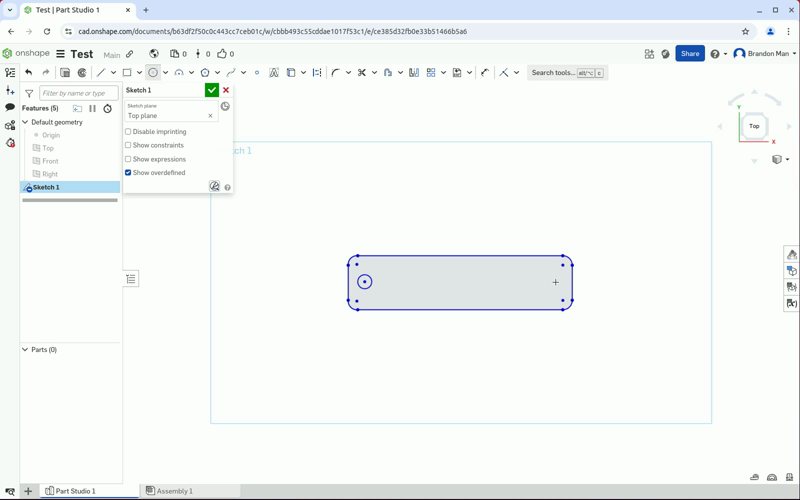
mouse_move(562, 281)
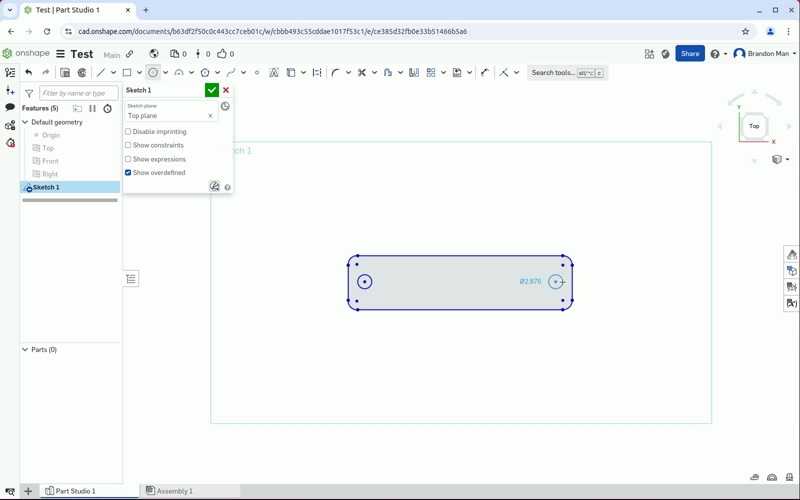
click(562, 281)
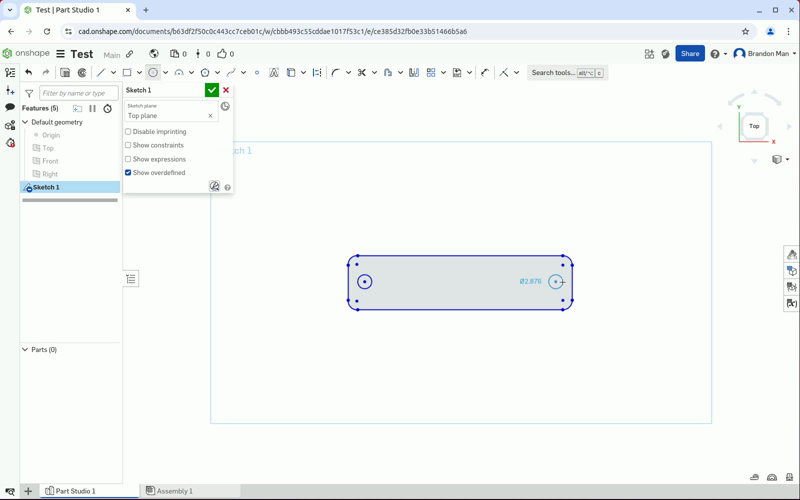
key(esc)
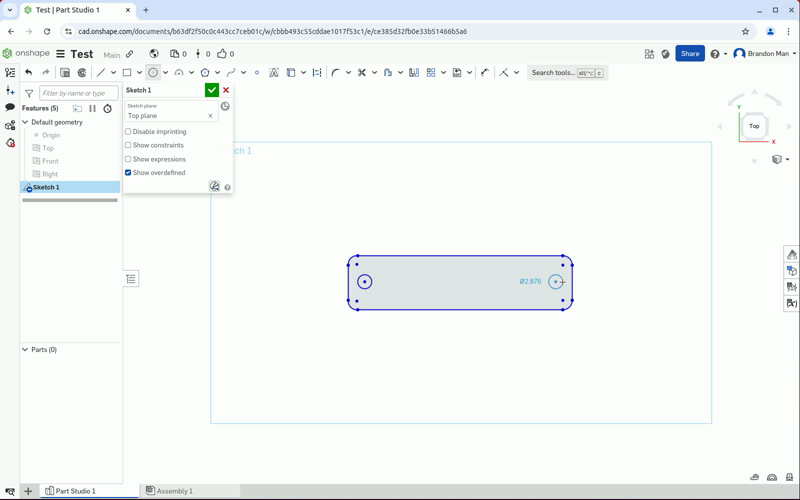
mouse_move(523, 296)
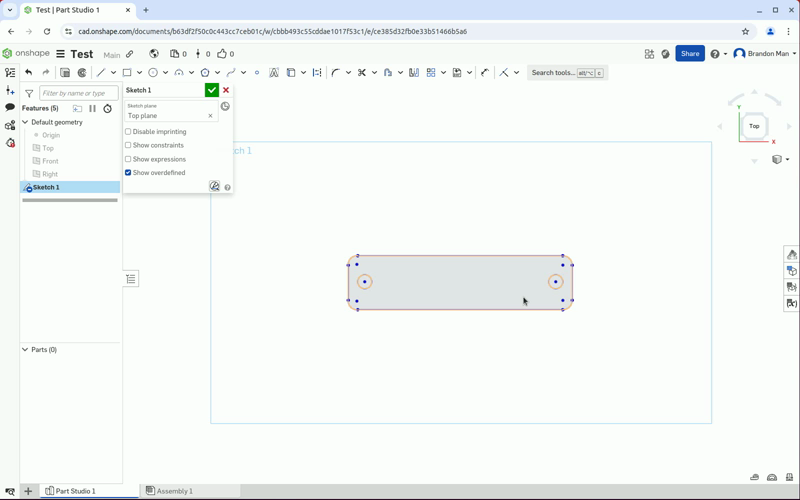
click(523, 296)
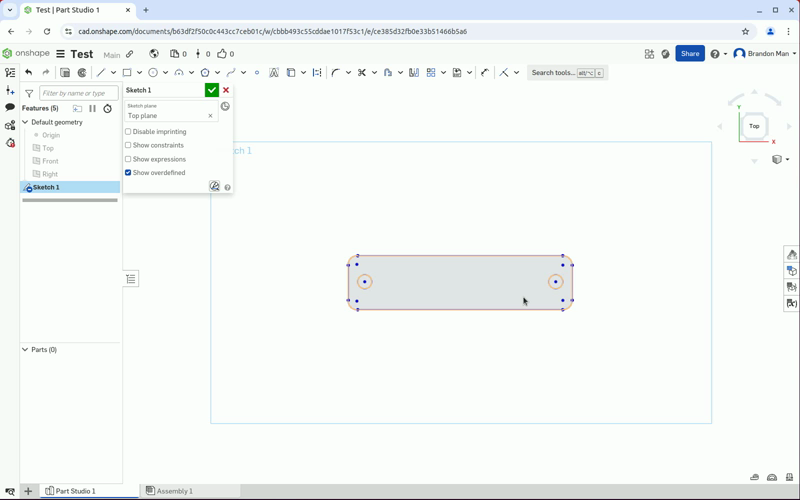
mouse_move(73, 352)
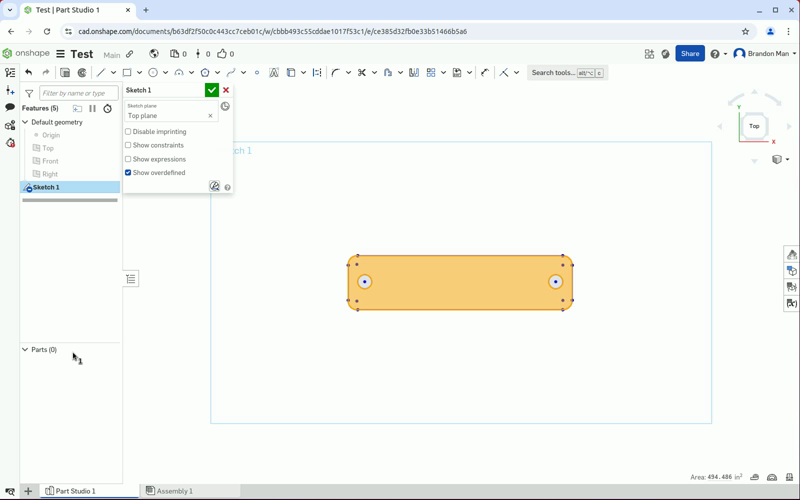
key(shift+y)
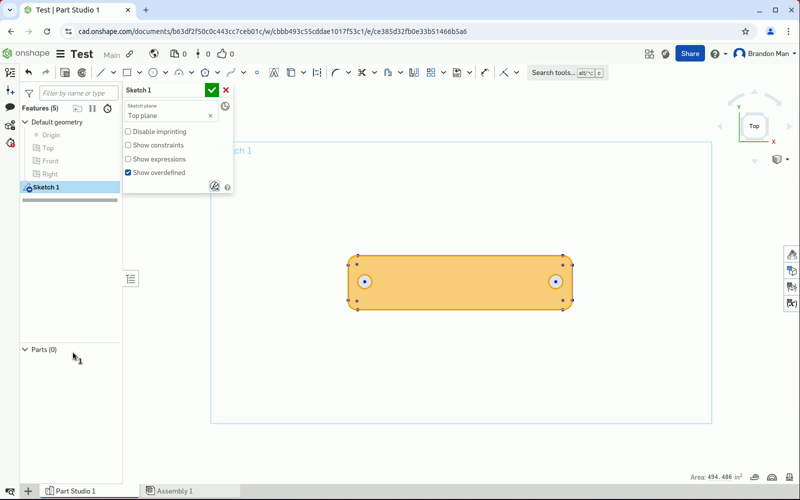
key(shift+e)
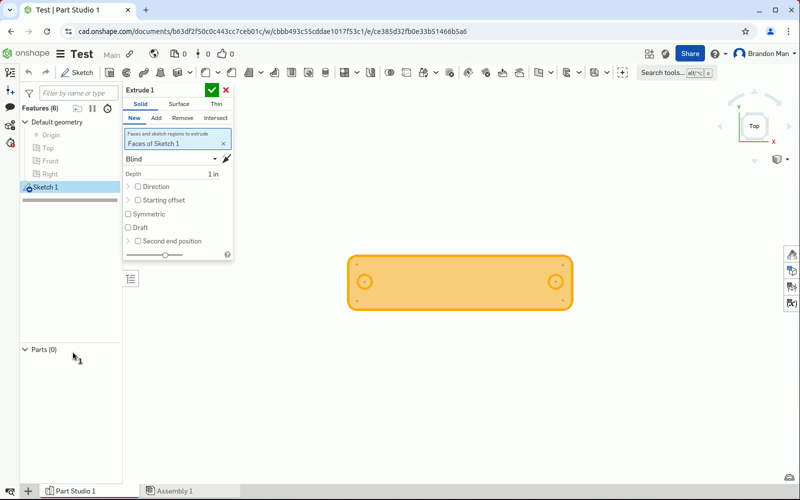
mouse_move(143, 106)
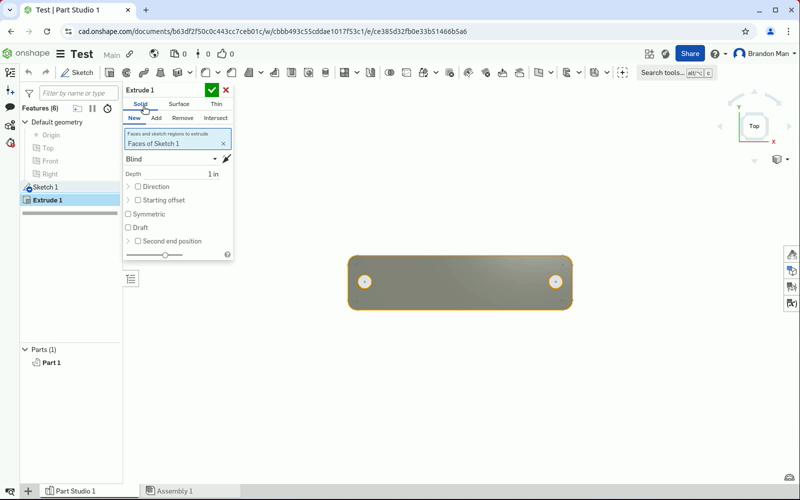
click(143, 106)
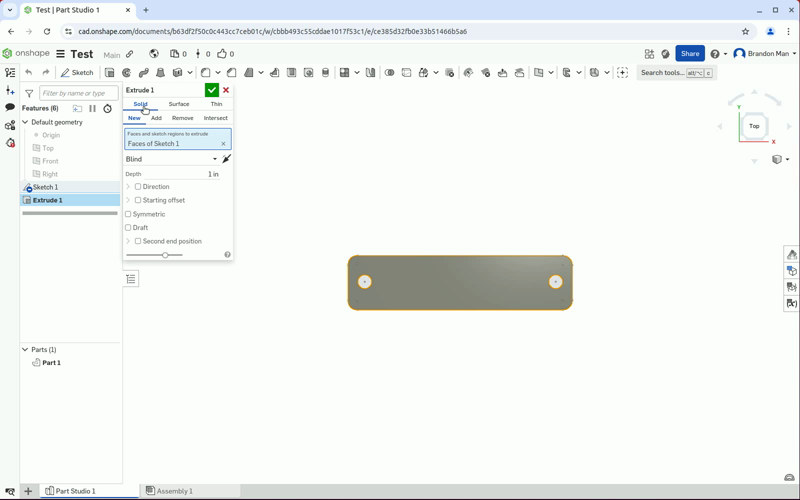
mouse_move(137, 120)
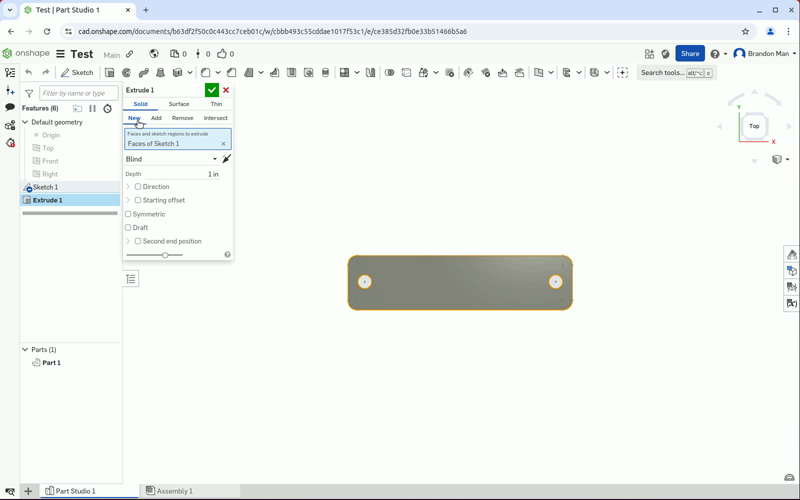
click(137, 120)
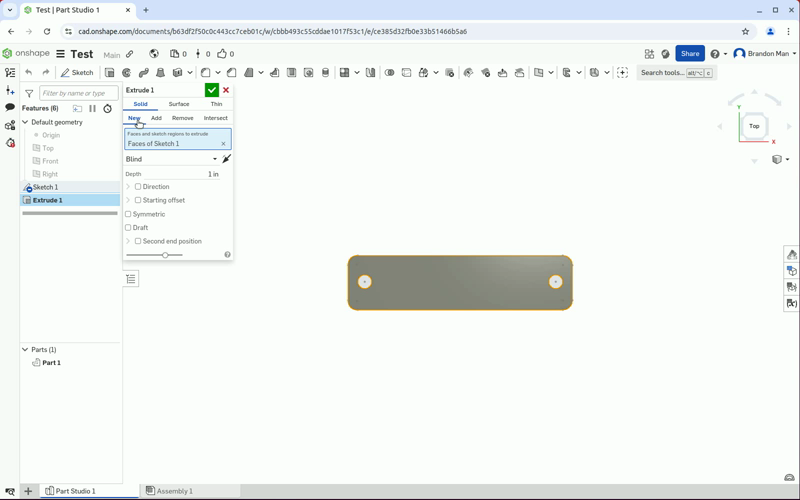
key(tab, 4)
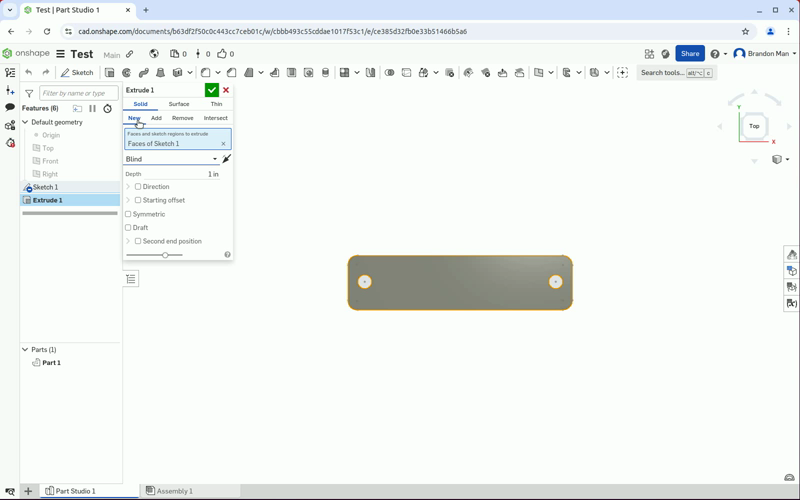
text(11.554)
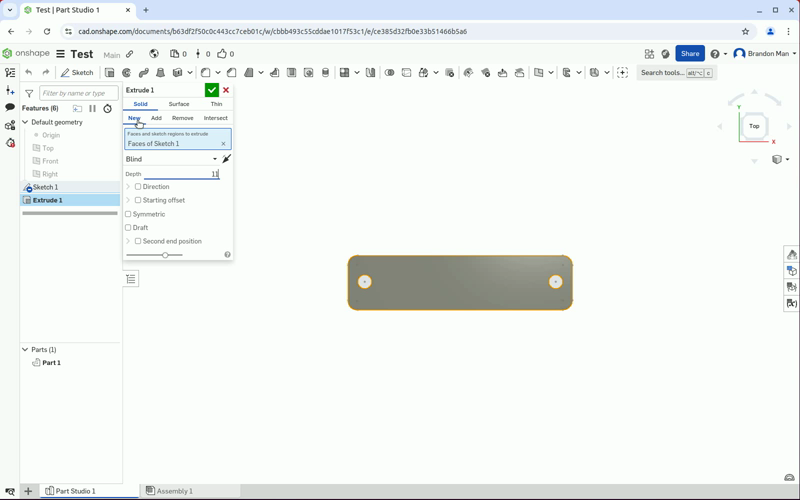
key(tab, 3)
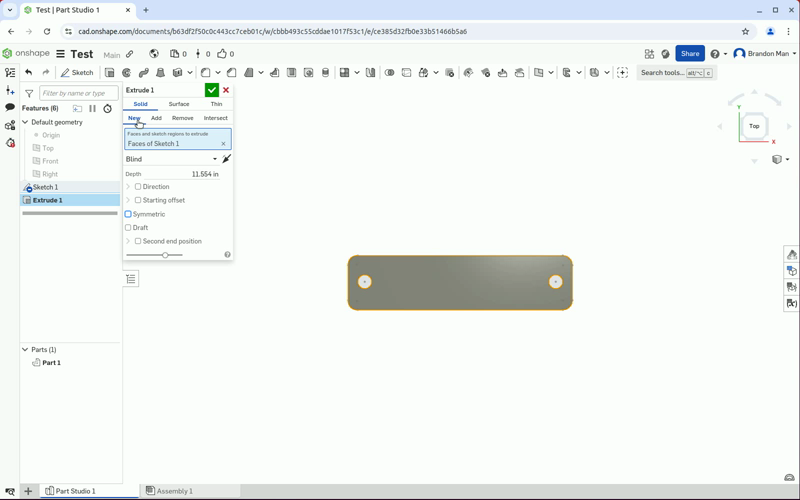
key(space)
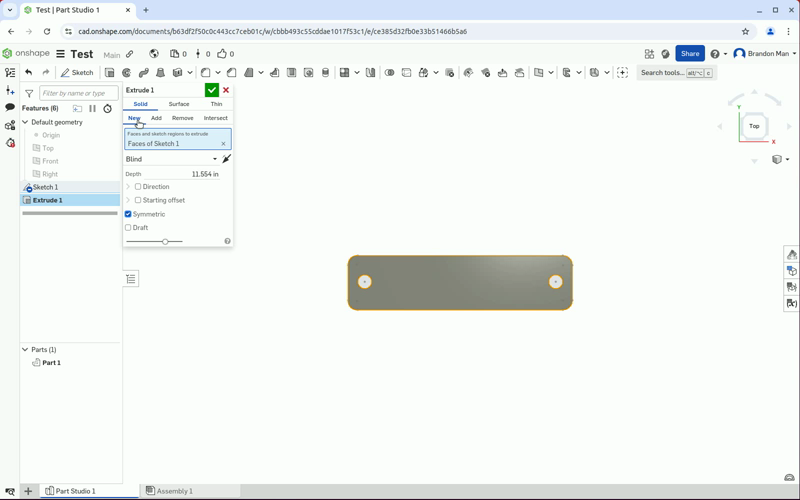
key(enter)
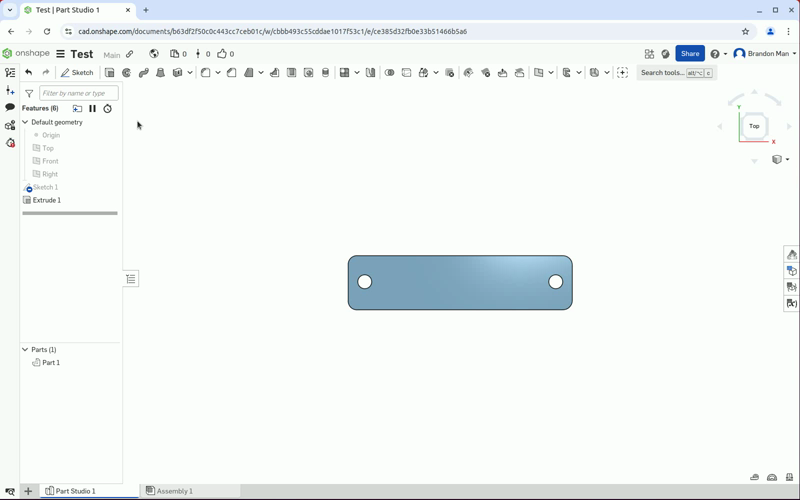
key(shift+h)
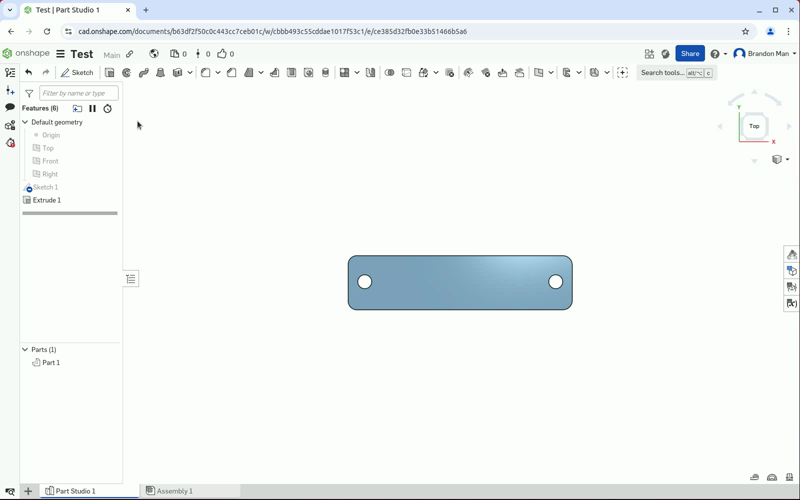
key(shift+h)
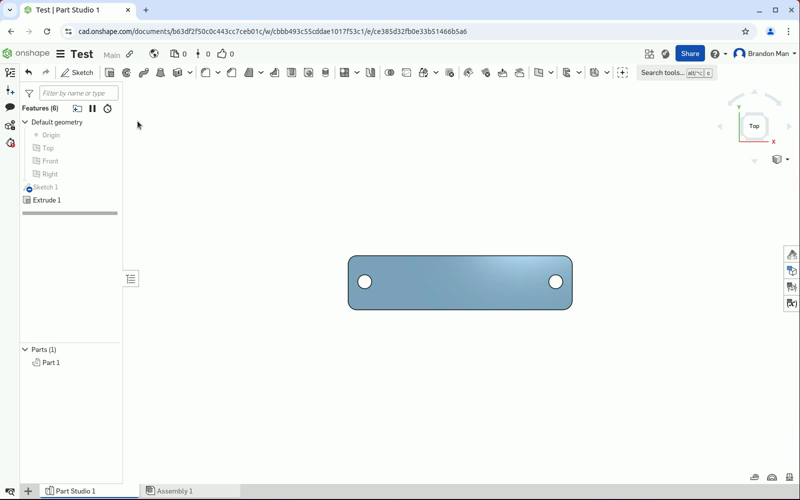
mouse_move(73, 189)
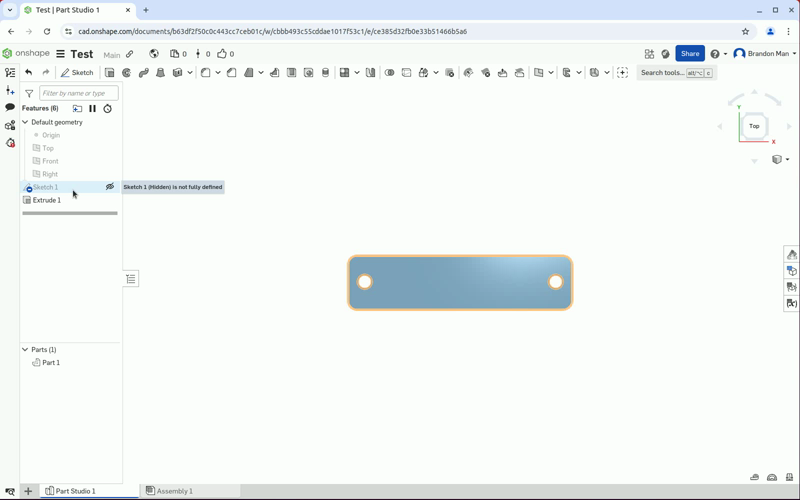
click(73, 189)
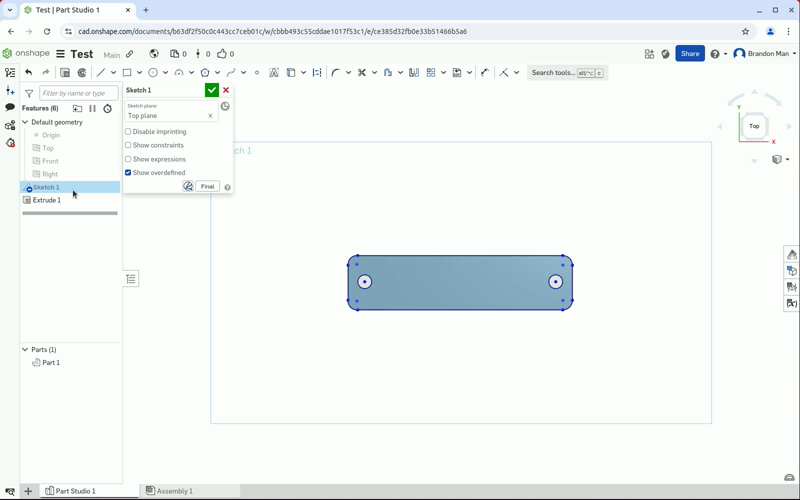
mouse_move(229, 92)
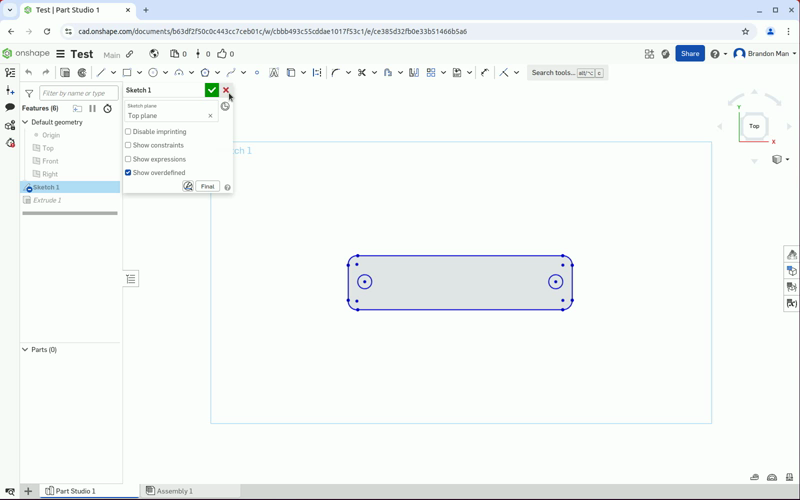
click(229, 92)
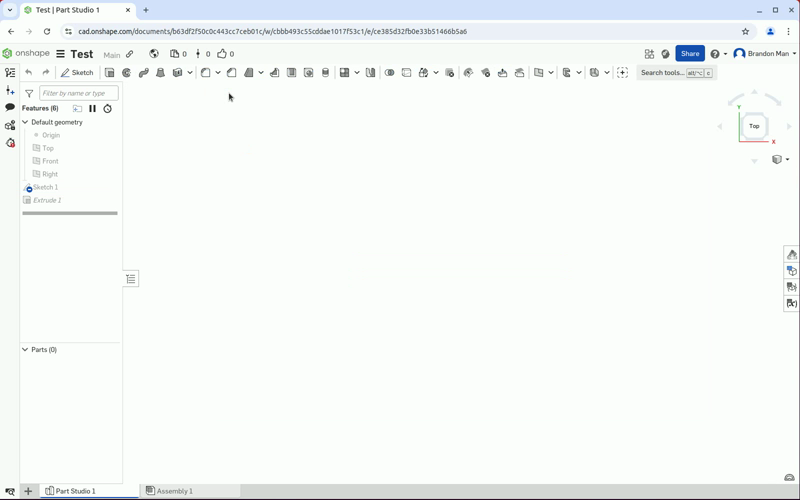
mouse_move(541, 75)
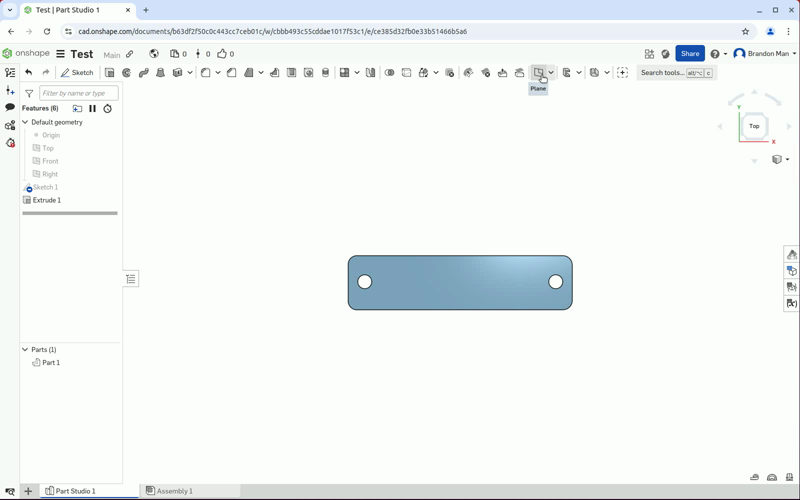
click(541, 75)
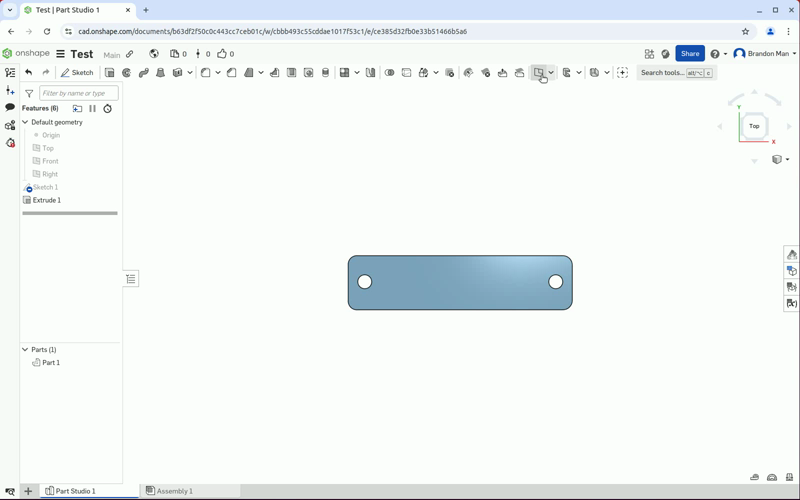
mouse_move(73, 150)
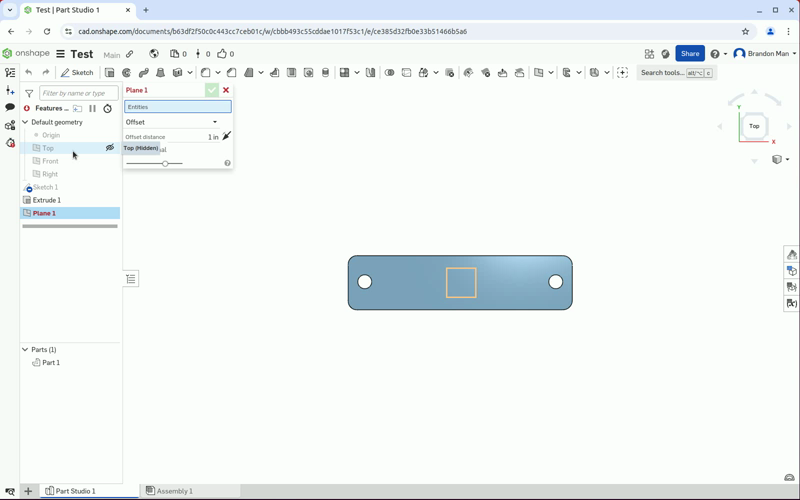
click(73, 150)
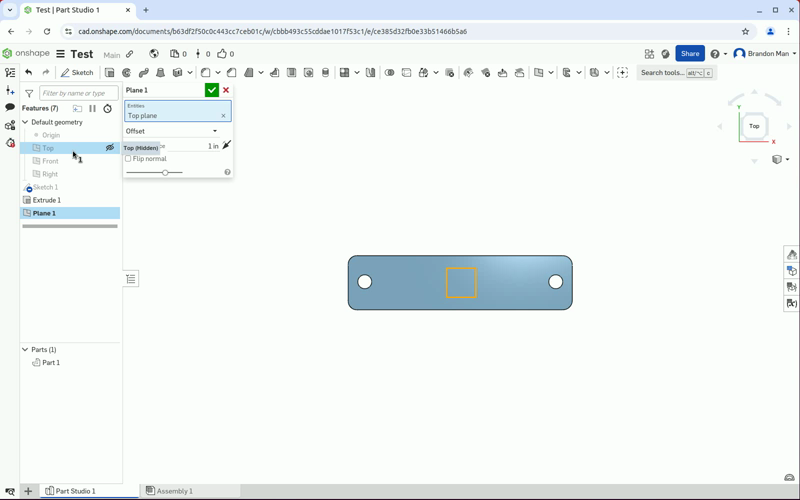
key(tab, 2)
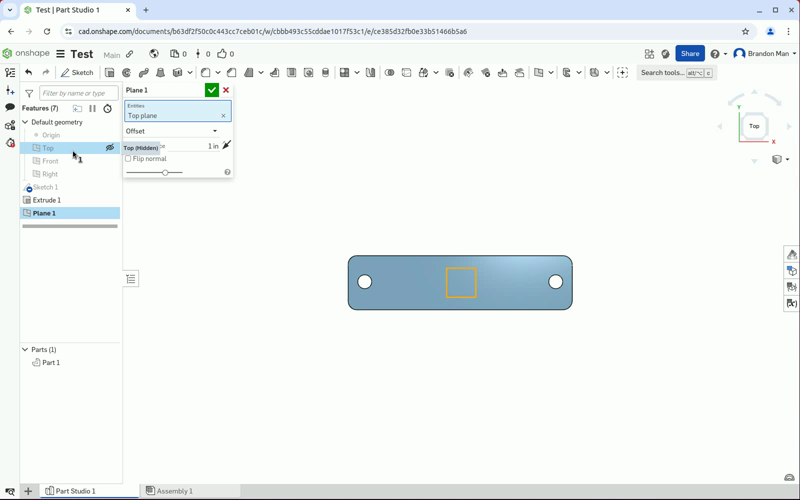
text(5.792)
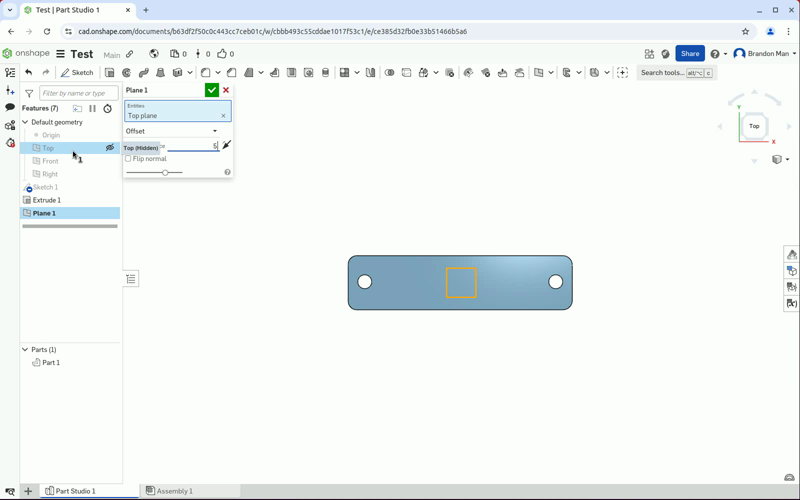
key(enter, 2)
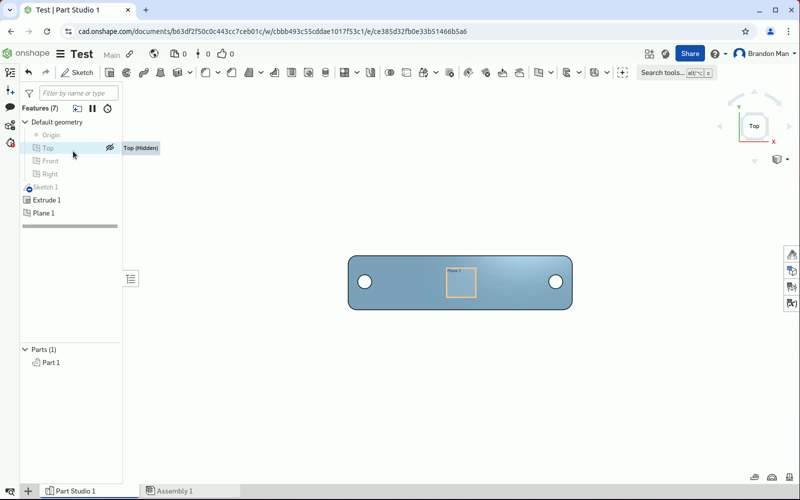
key(shift+s)
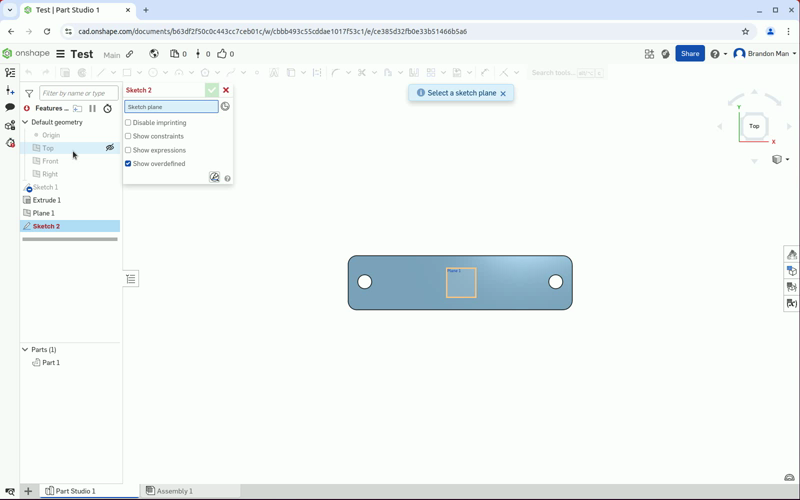
mouse_move(73, 215)
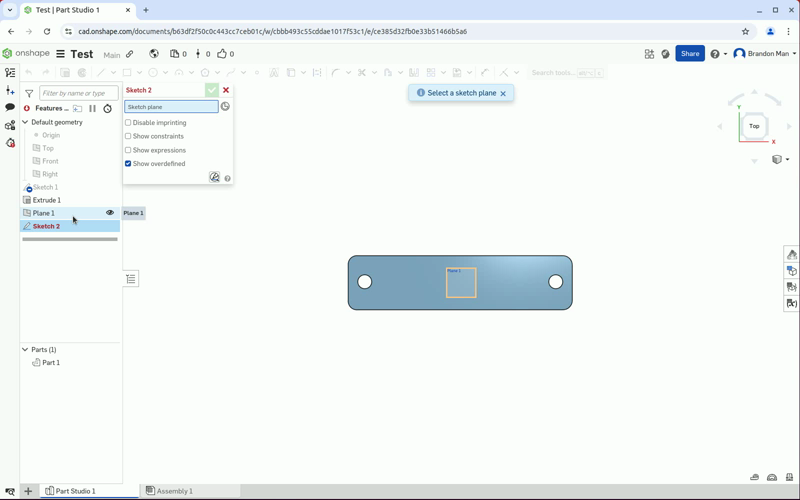
click(73, 215)
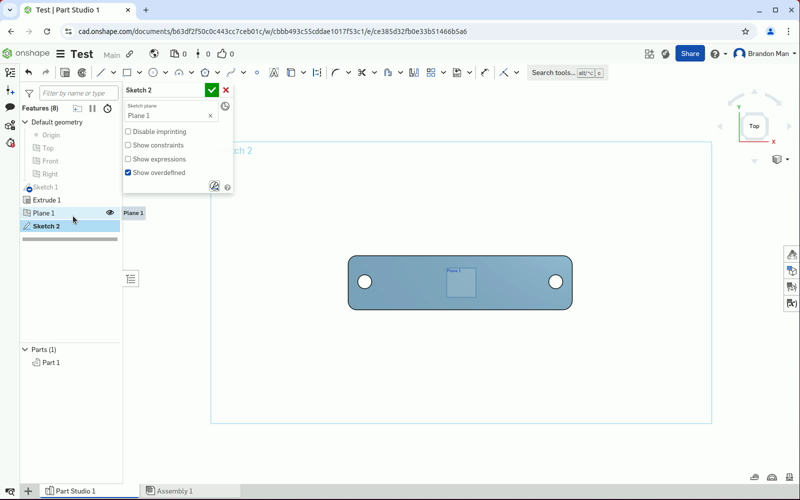
mouse_move(73, 352)
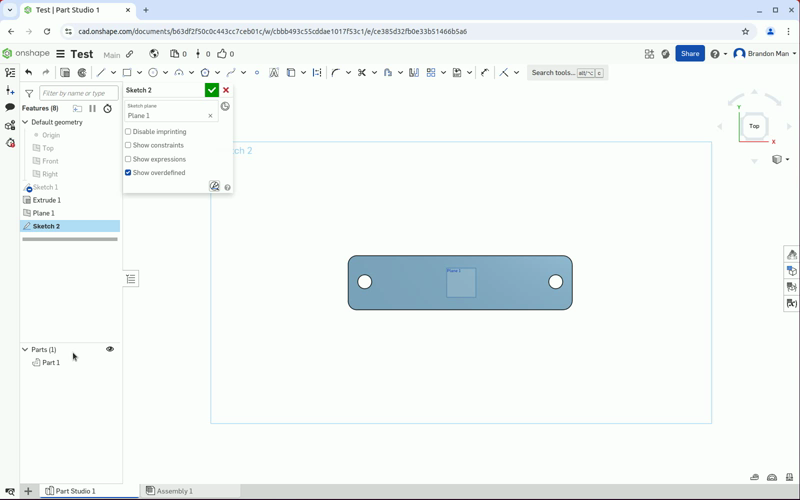
key(y)
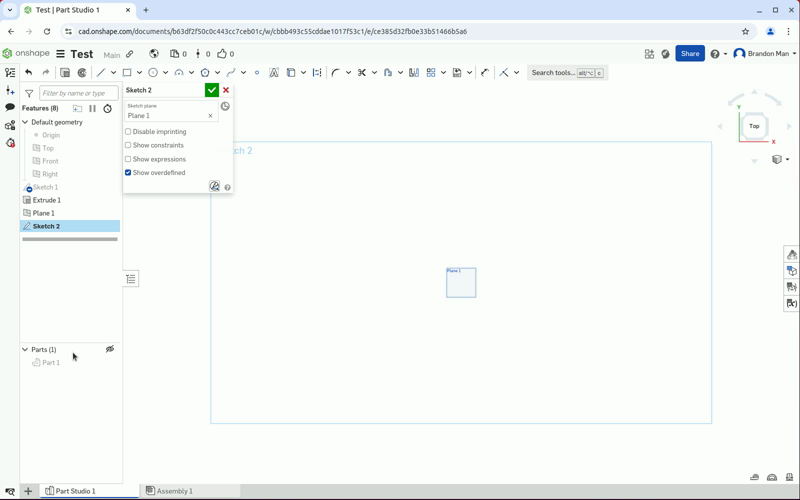
key(a)
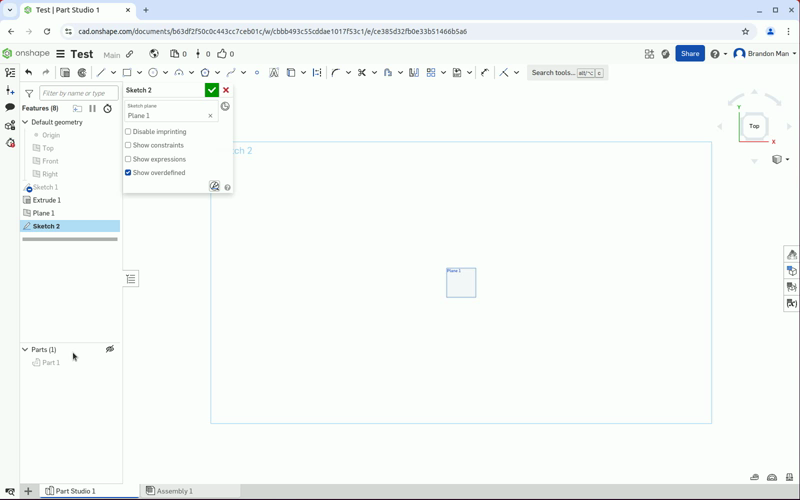
key_down(shift)
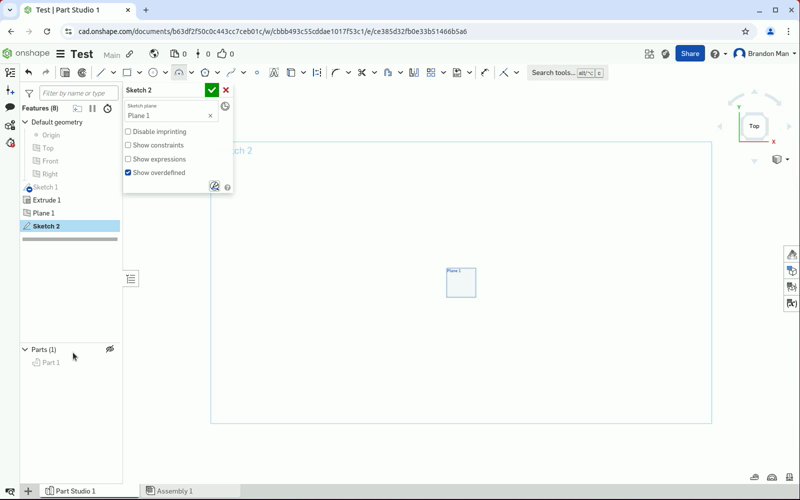
mouse_move(378, 291)
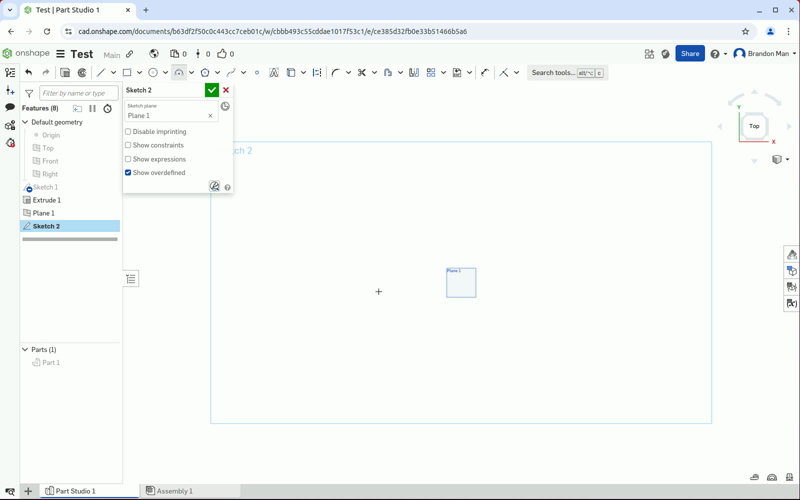
click(378, 291)
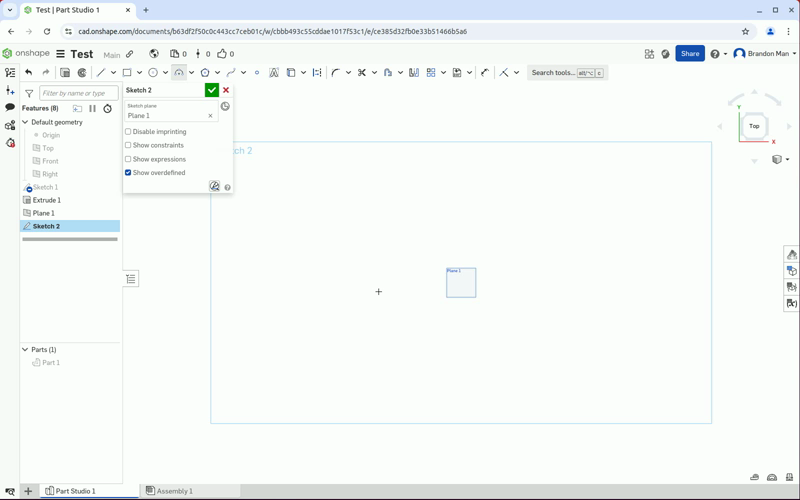
key_up(shift)
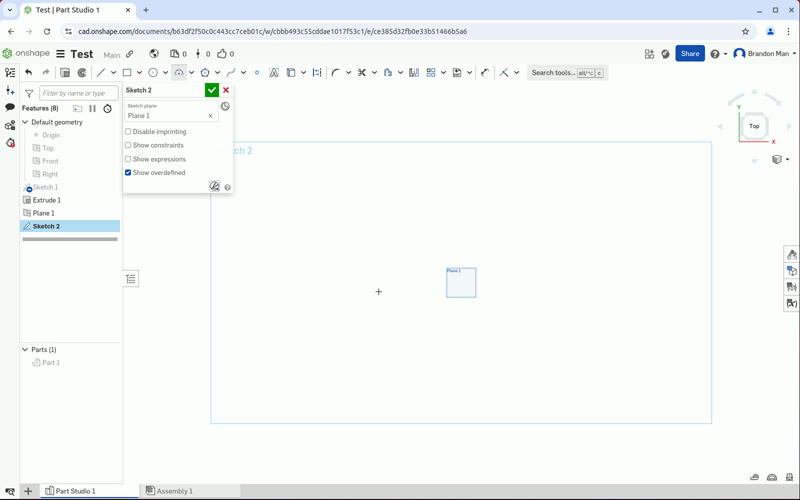
key_down(shift)
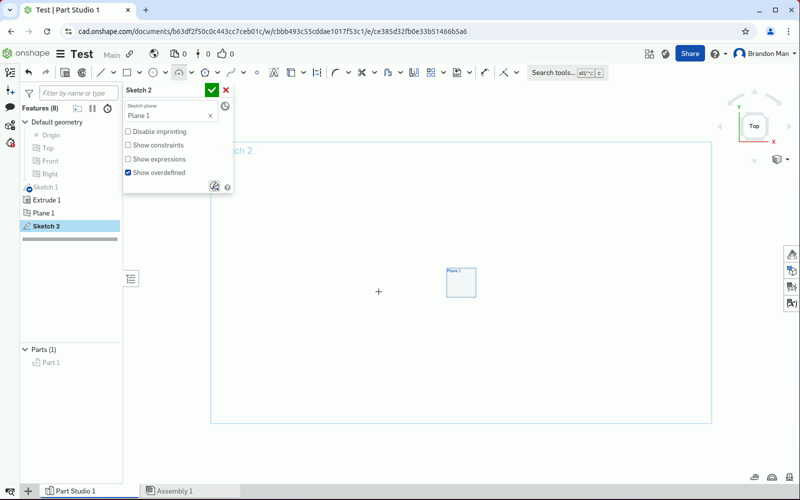
mouse_move(387, 305)
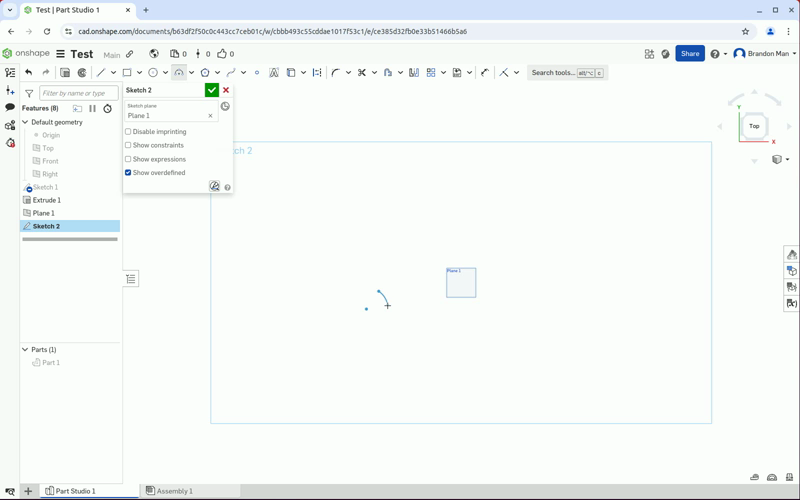
click(387, 305)
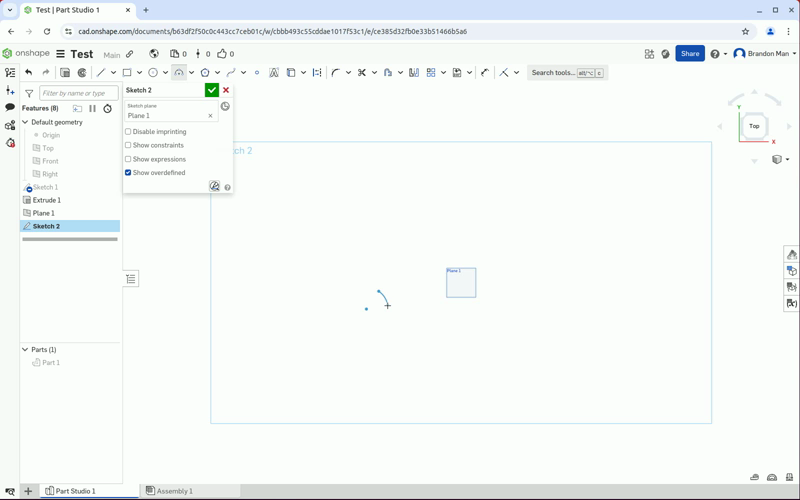
mouse_move(379, 300)
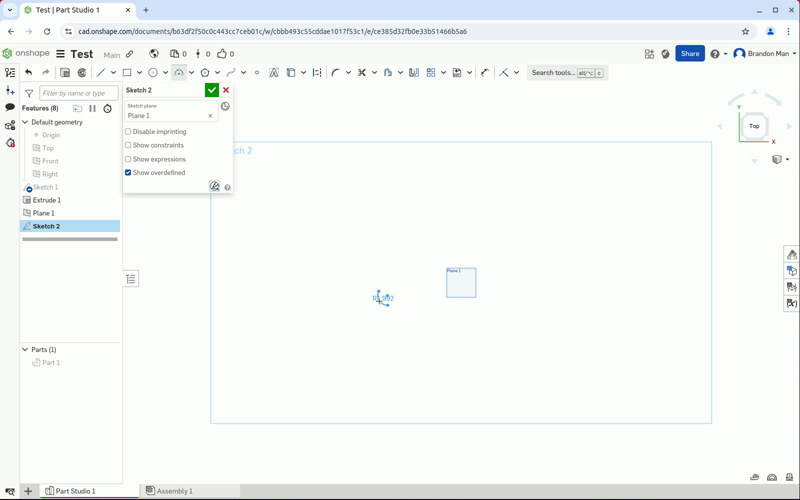
click(379, 300)
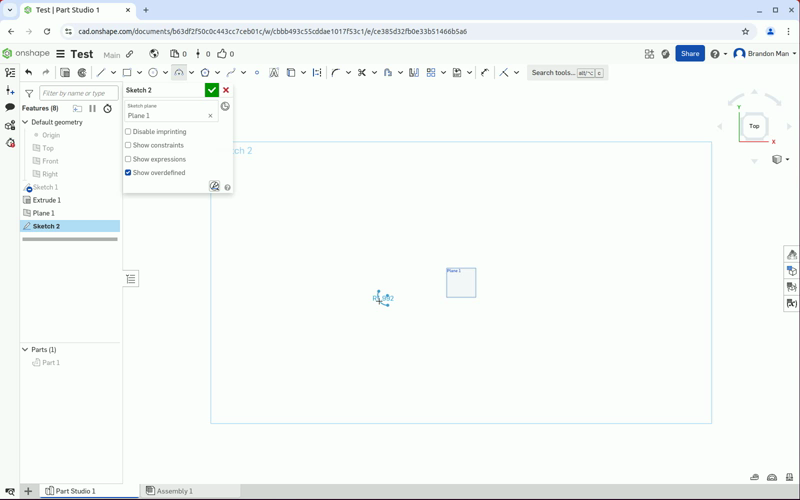
key_up(shift)
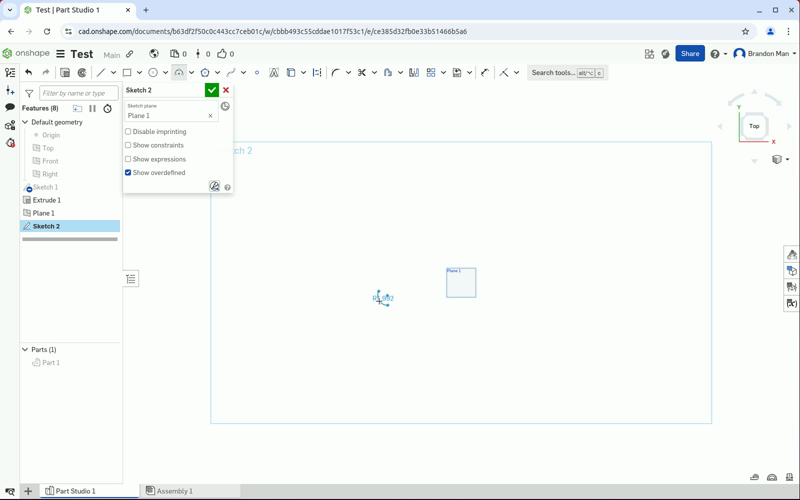
key(esc)
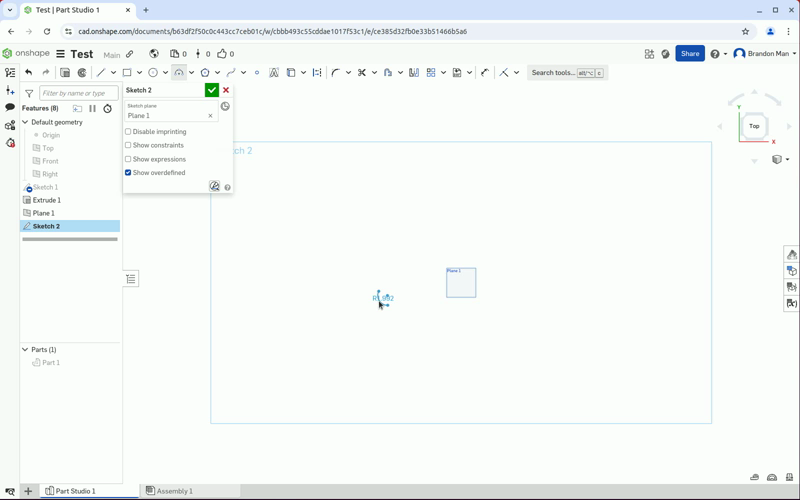
key(l)
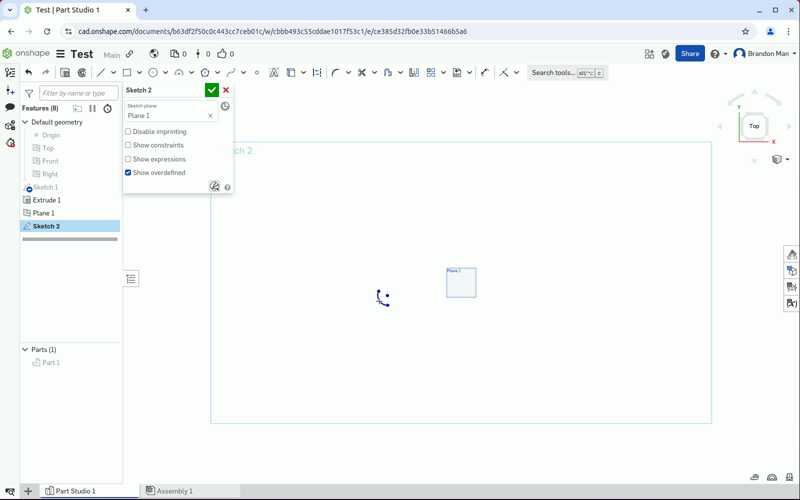
mouse_move(387, 305)
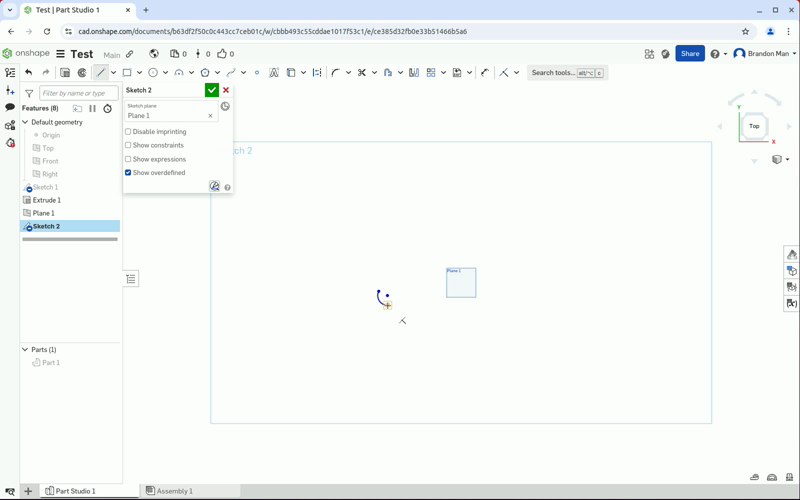
click(387, 305)
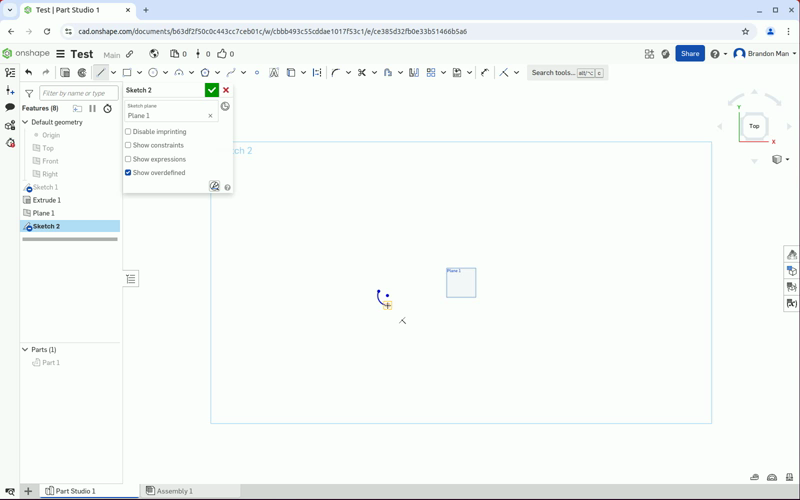
key_down(shift)
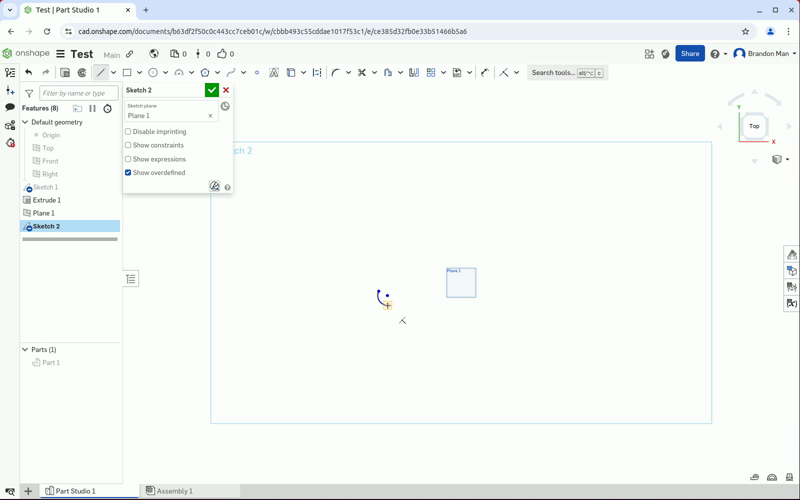
mouse_move(534, 305)
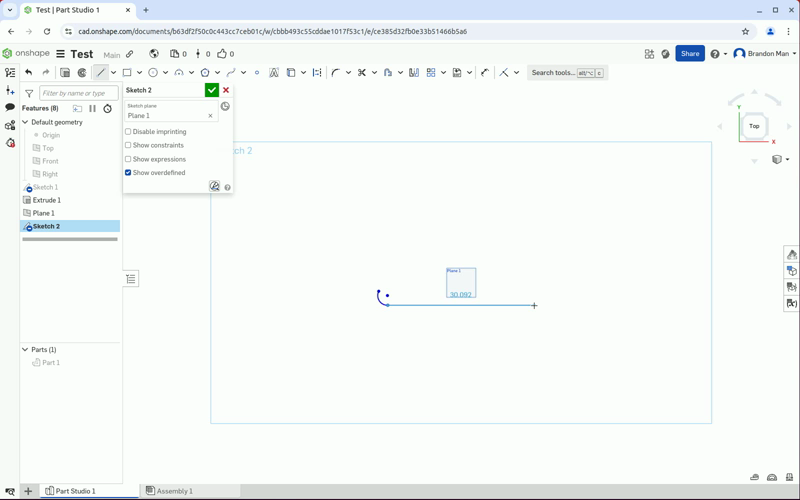
click(534, 305)
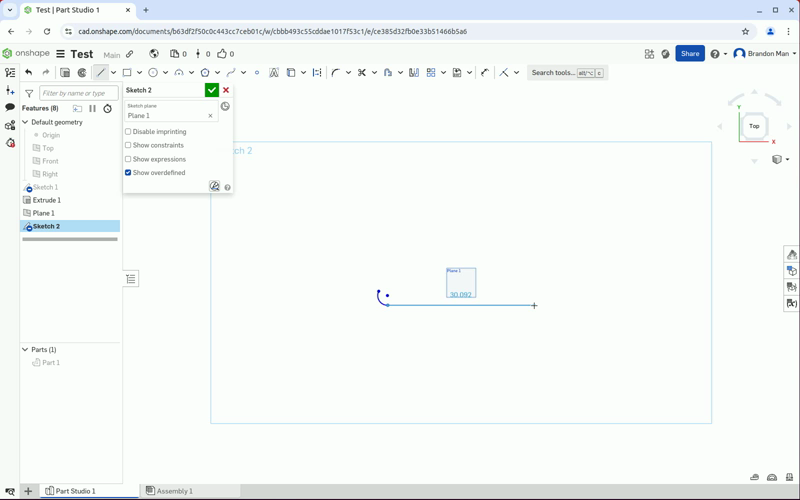
key_up(shift)
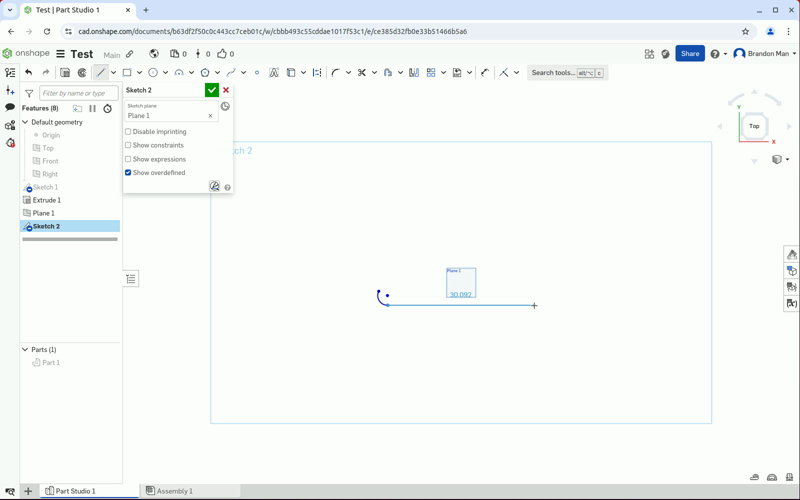
key(esc)
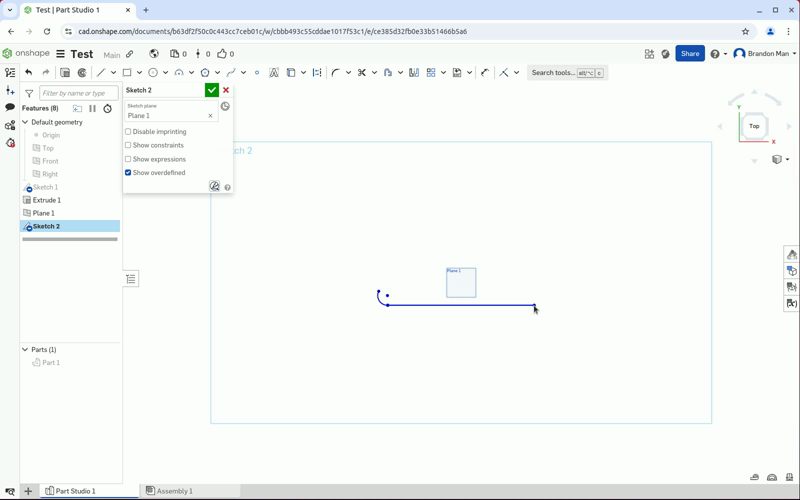
key(a)
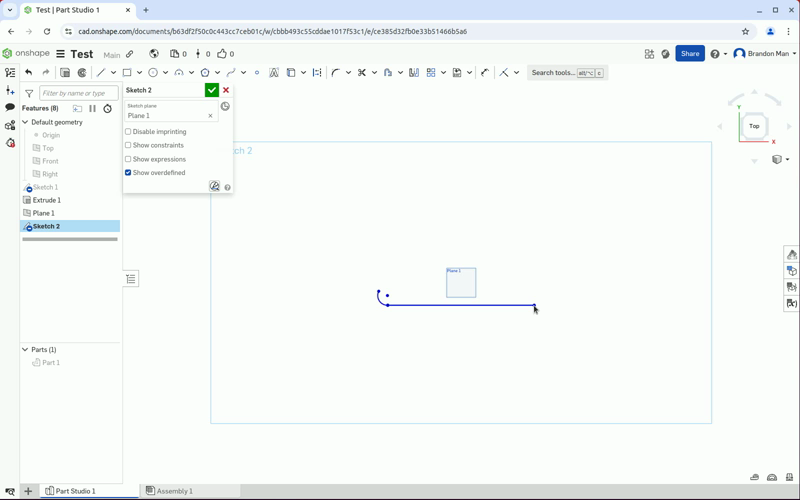
mouse_move(534, 305)
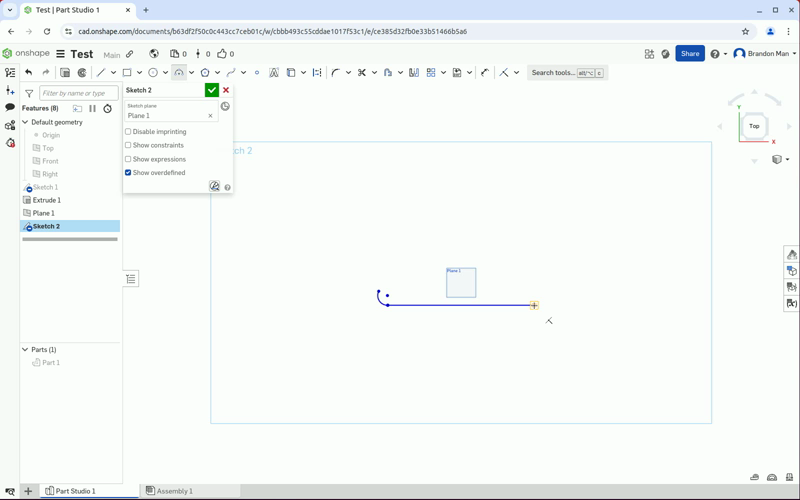
click(534, 305)
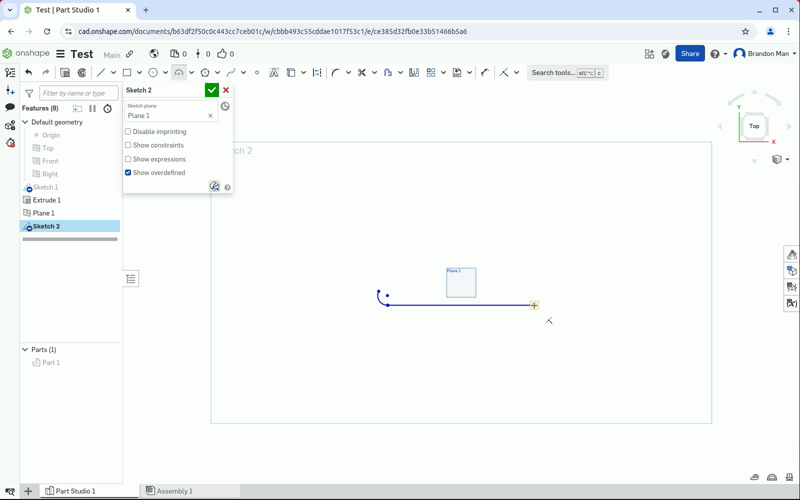
key_down(shift)
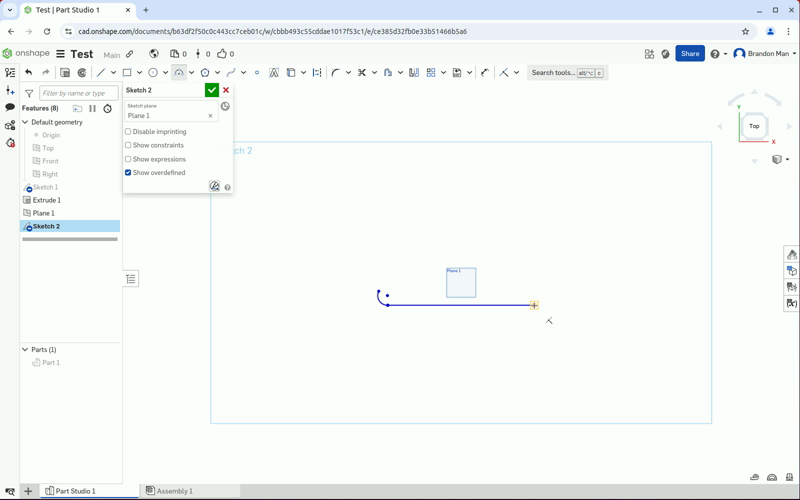
mouse_move(542, 291)
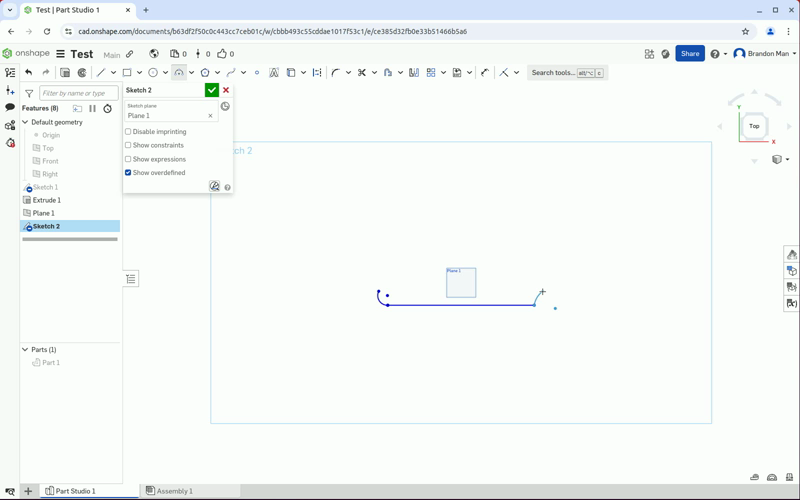
click(542, 291)
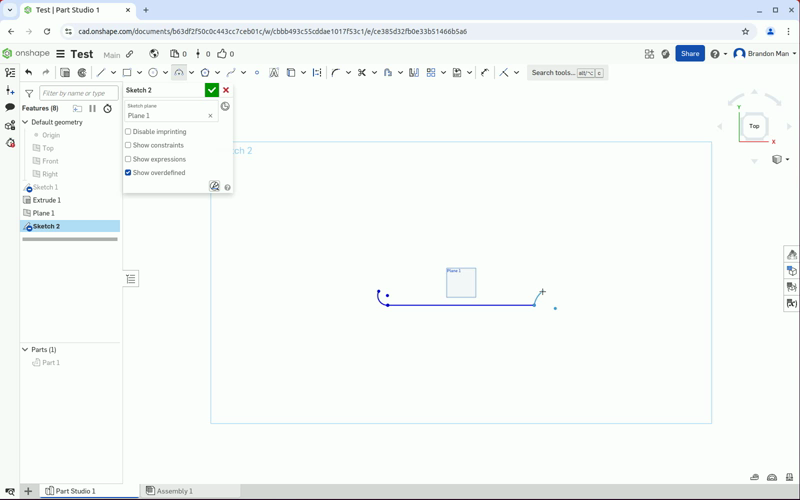
mouse_move(543, 300)
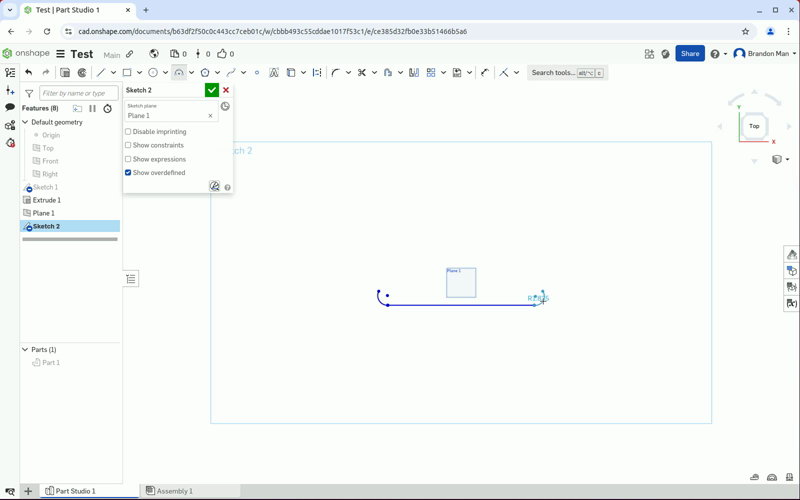
click(543, 300)
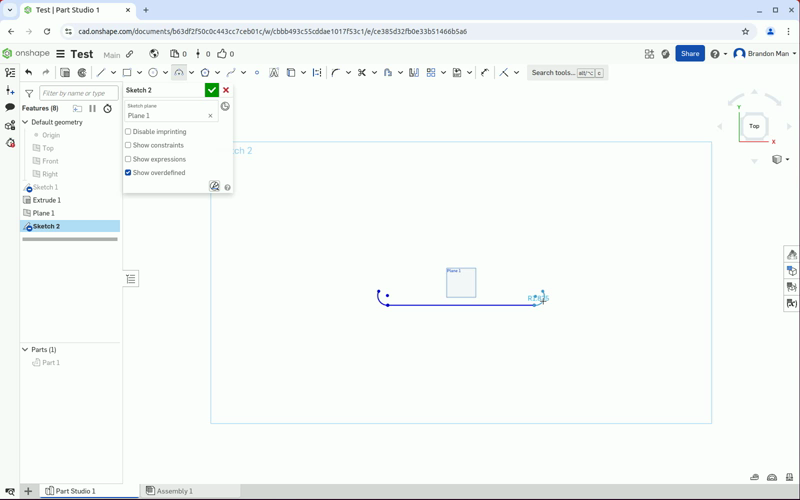
key_up(shift)
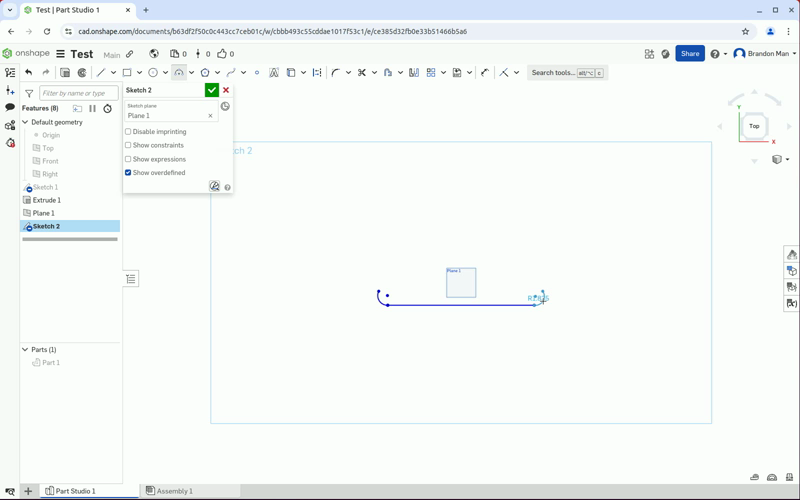
key(esc)
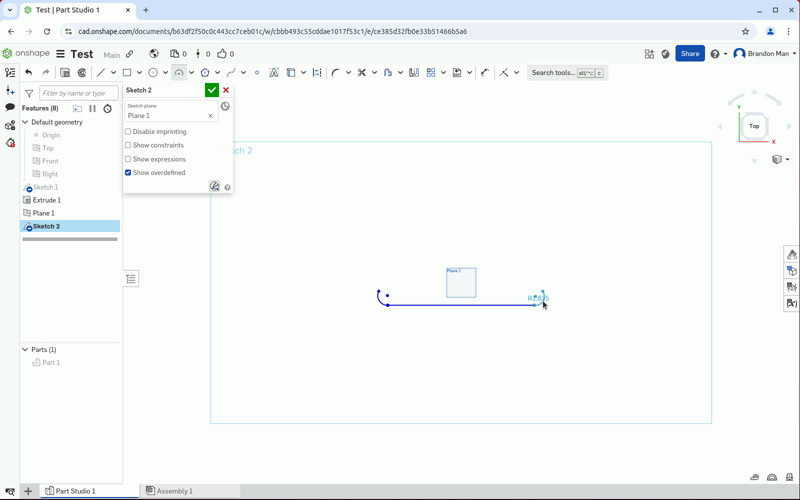
key(l)
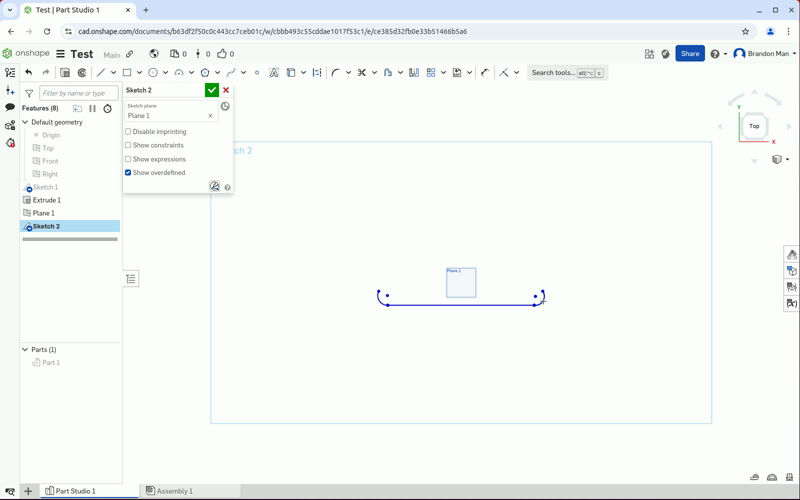
mouse_move(542, 291)
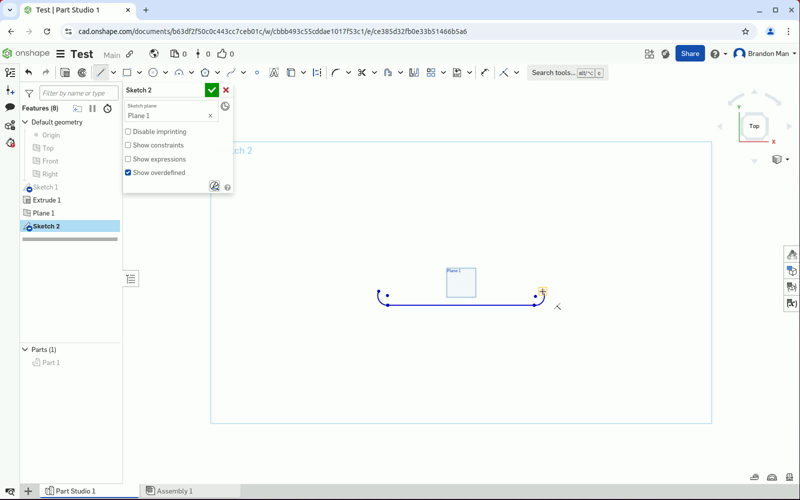
click(542, 291)
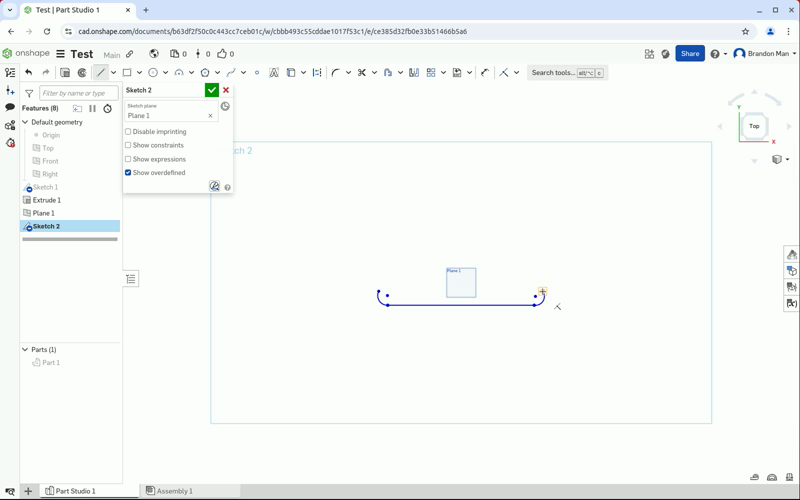
key_down(shift)
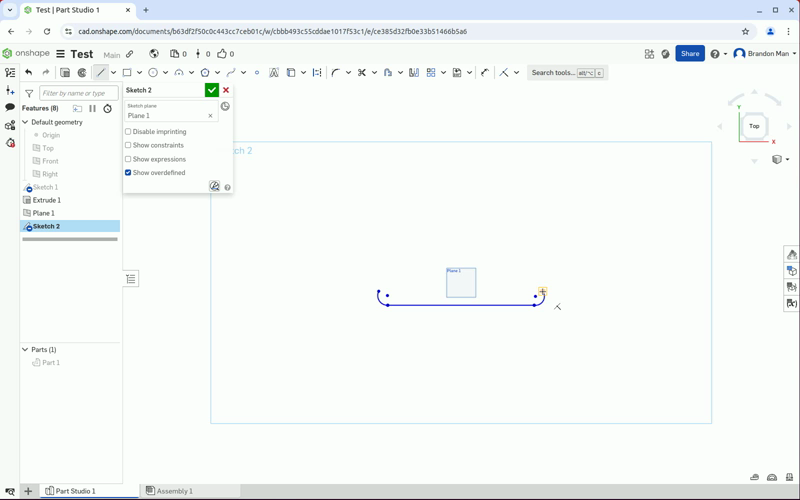
mouse_move(572, 291)
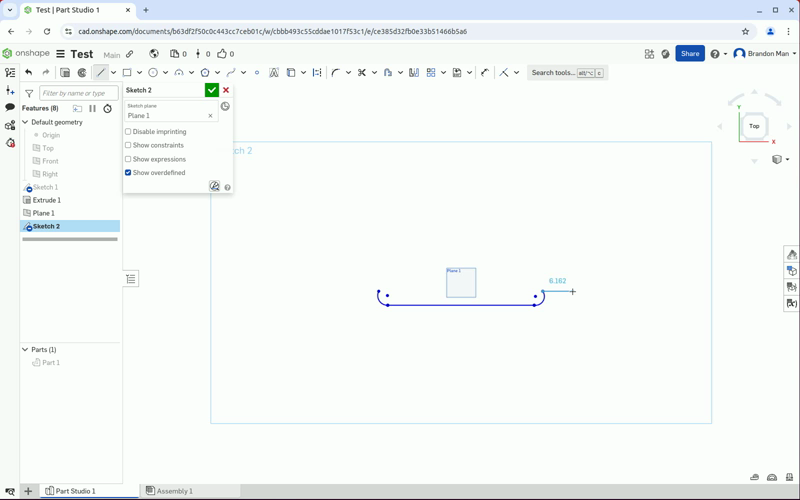
mouse_move(528, 264)
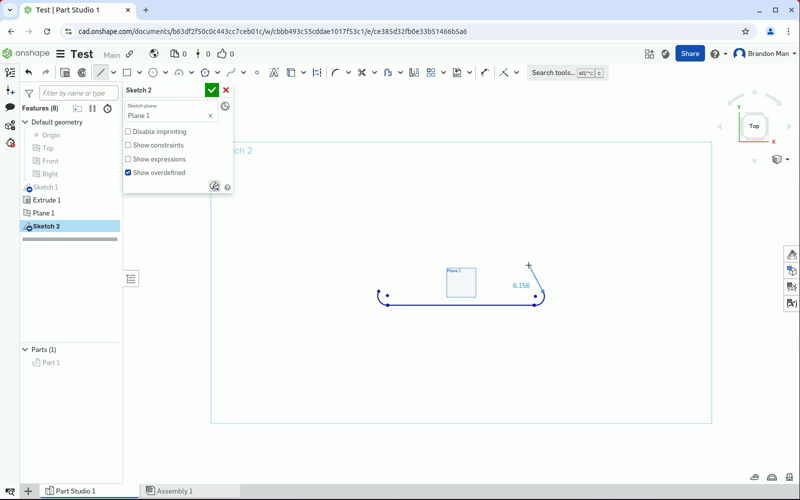
click(528, 264)
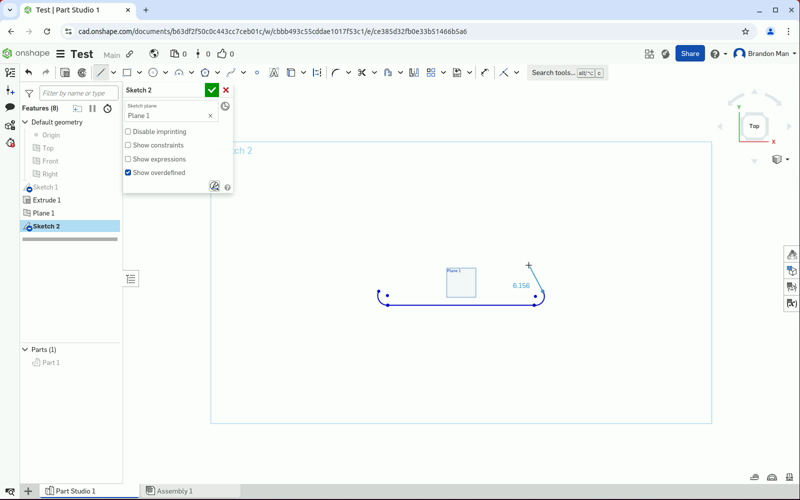
key_up(shift)
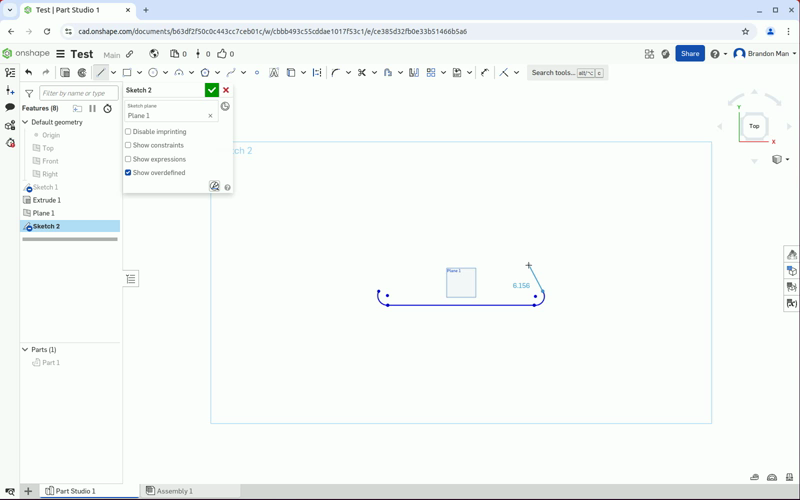
key(esc)
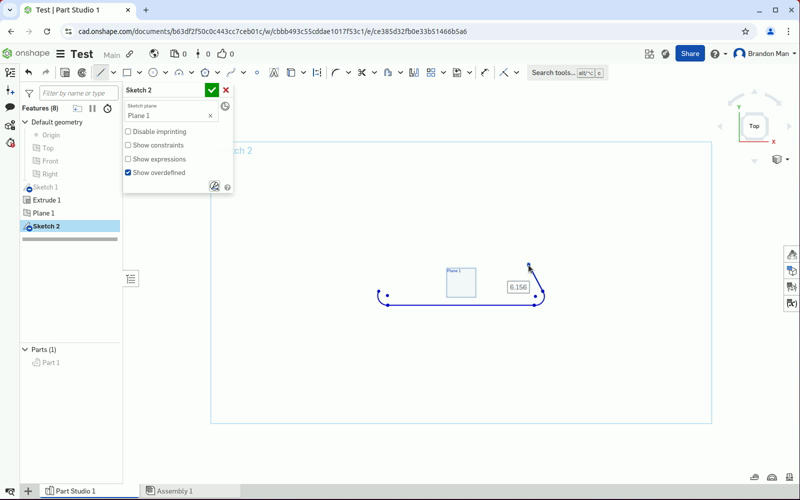
key(a)
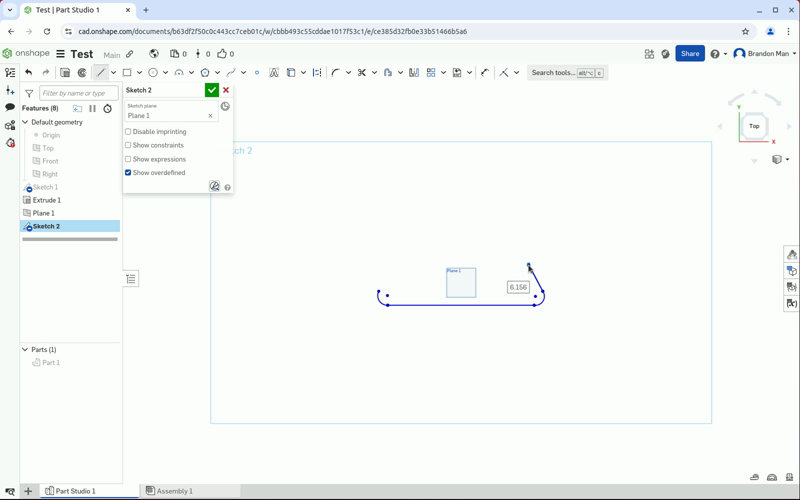
mouse_move(528, 264)
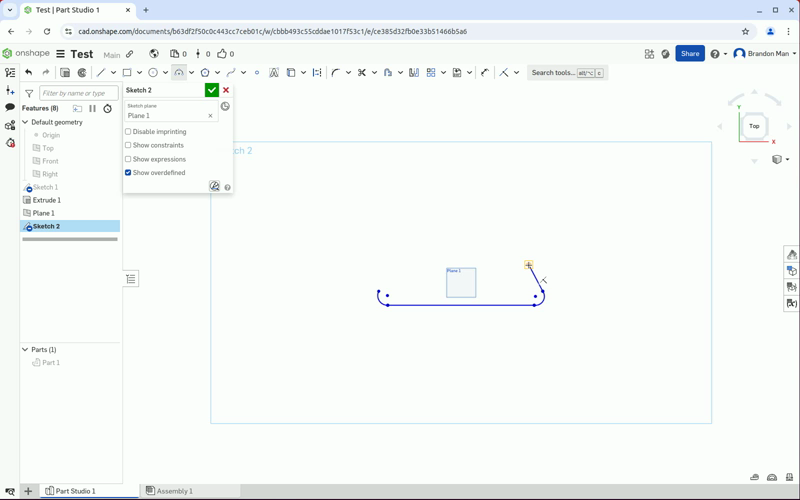
click(528, 264)
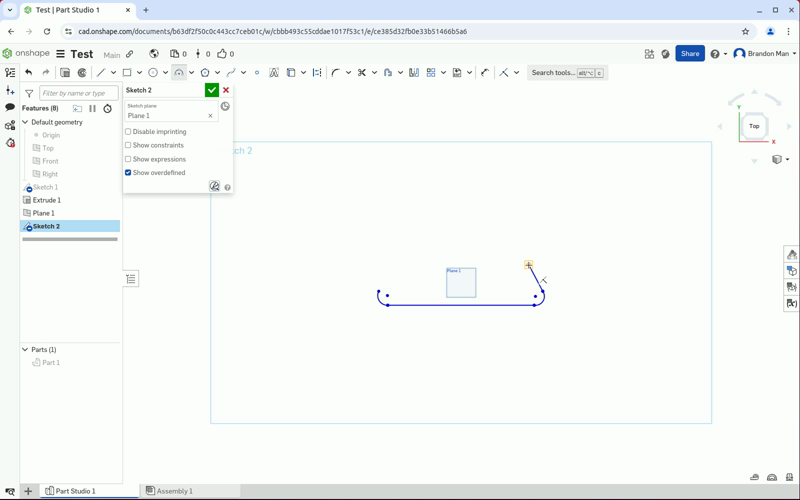
key_down(shift)
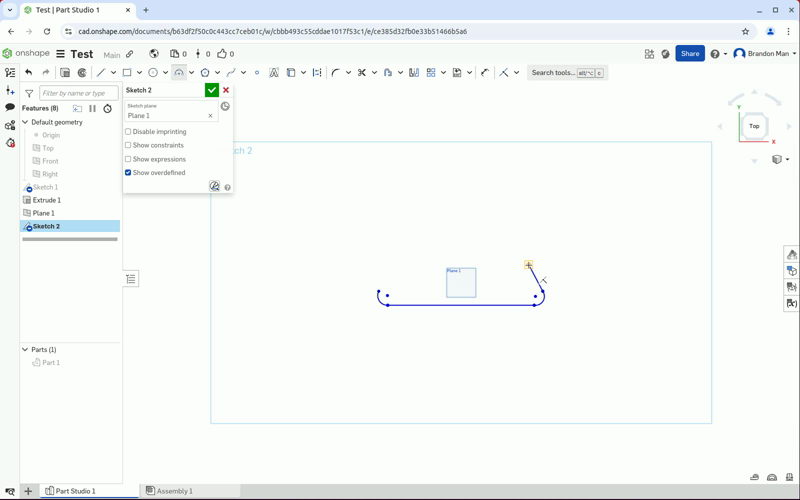
mouse_move(520, 259)
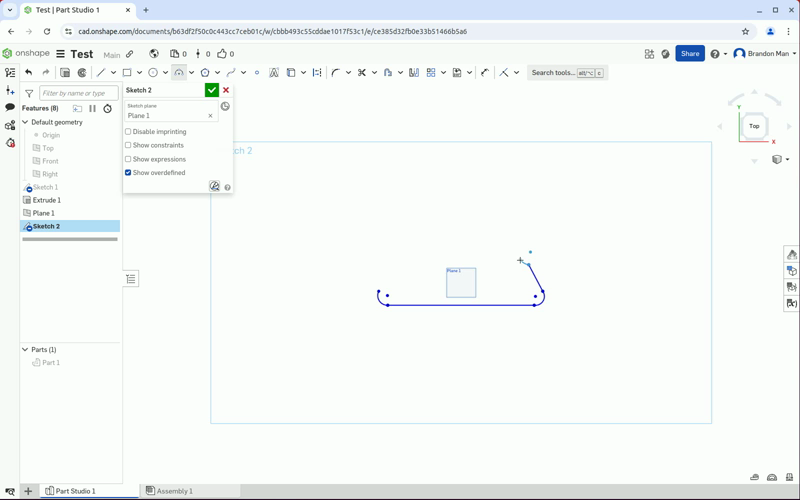
click(520, 259)
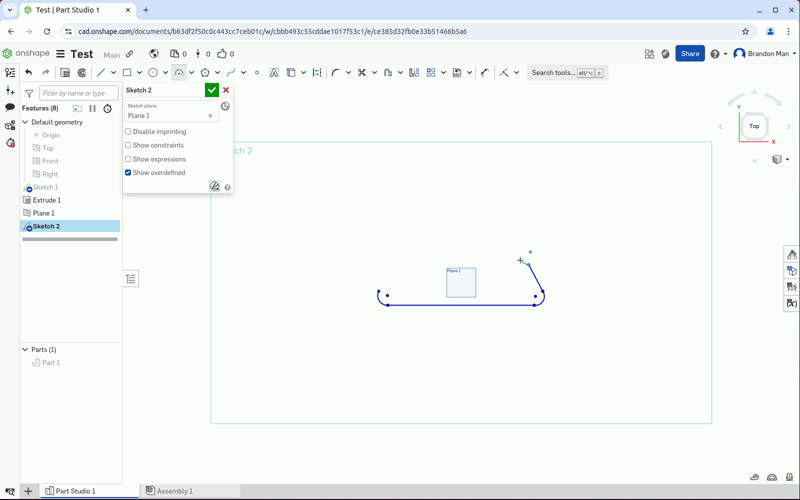
mouse_move(525, 261)
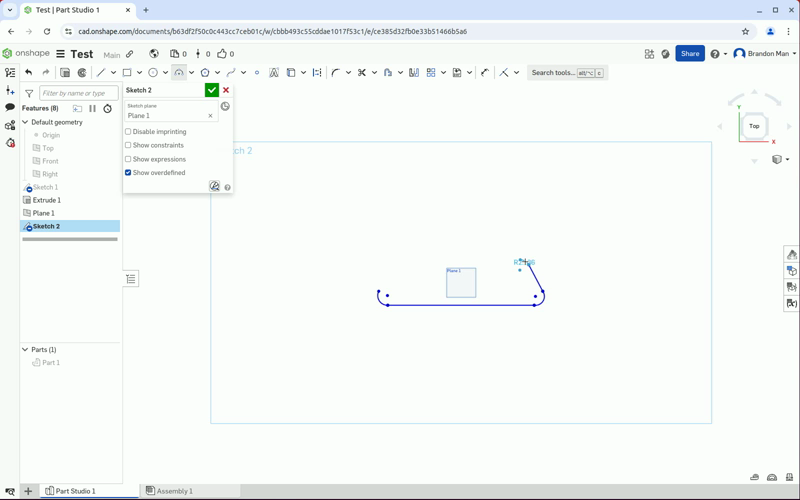
click(525, 261)
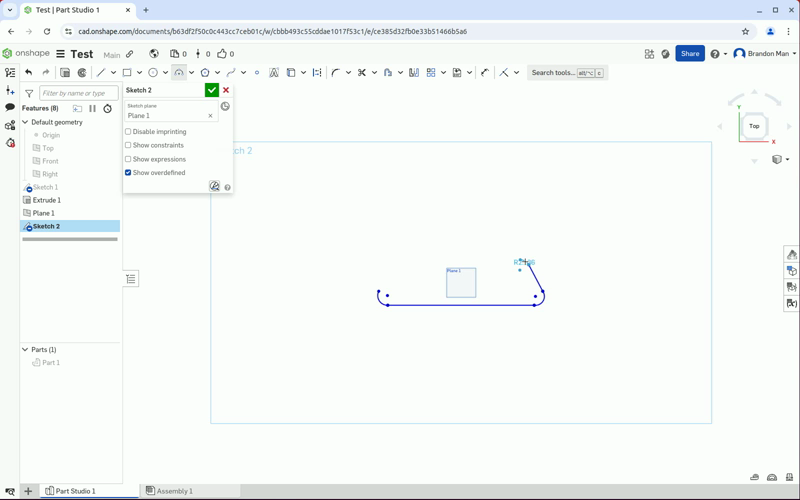
key_up(shift)
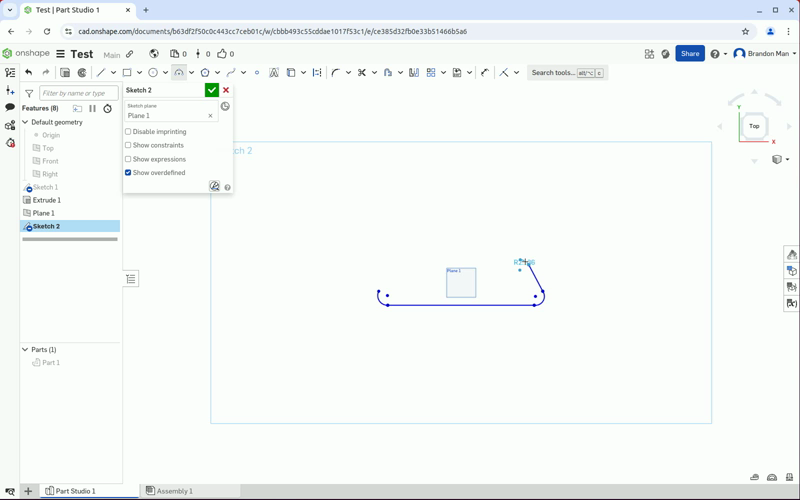
key(esc)
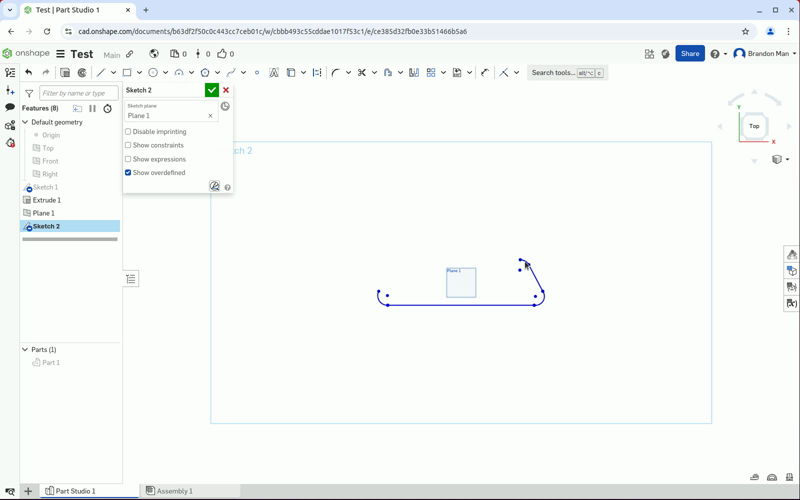
key(l)
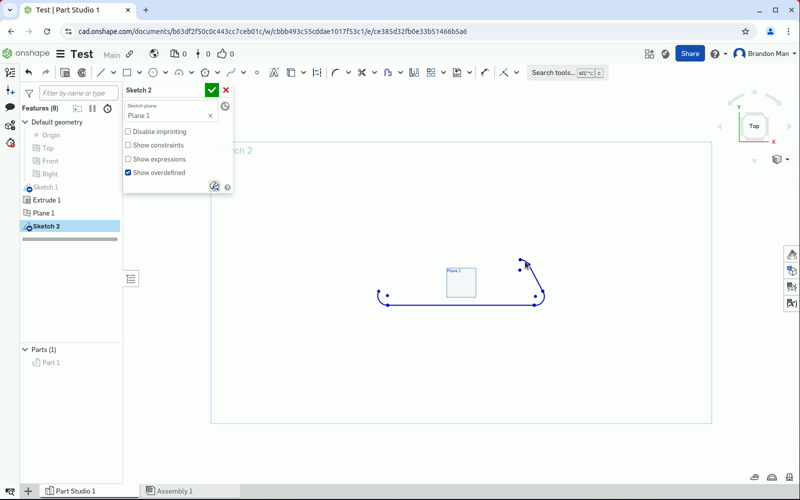
mouse_move(520, 259)
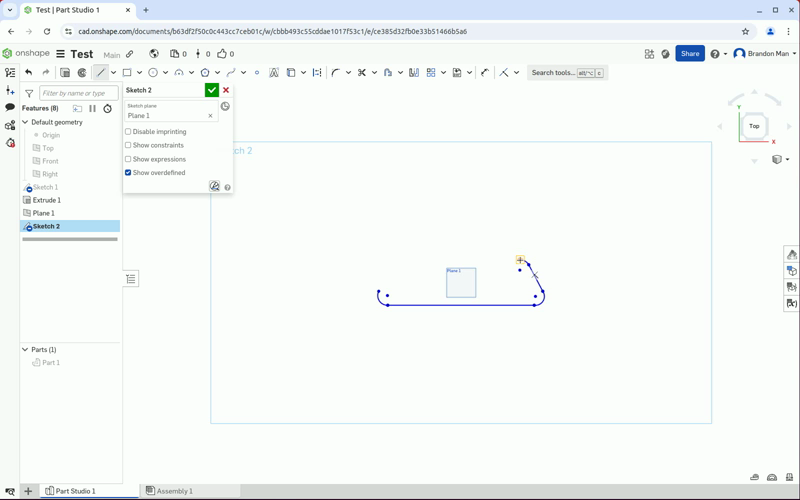
click(520, 259)
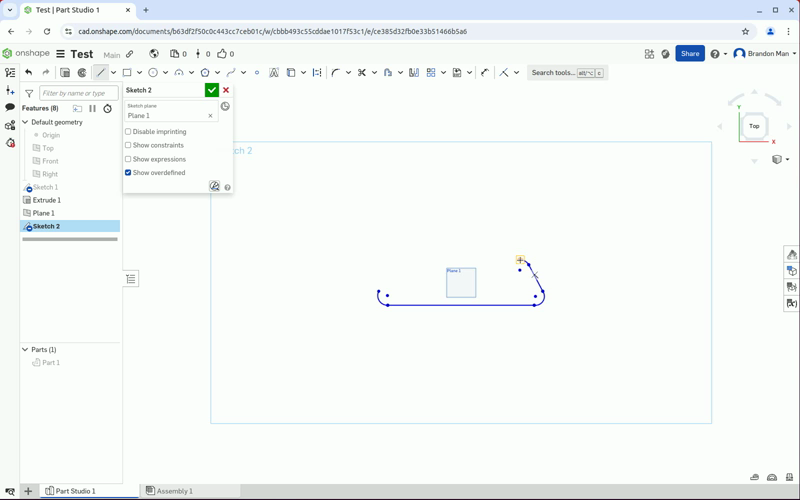
key_down(shift)
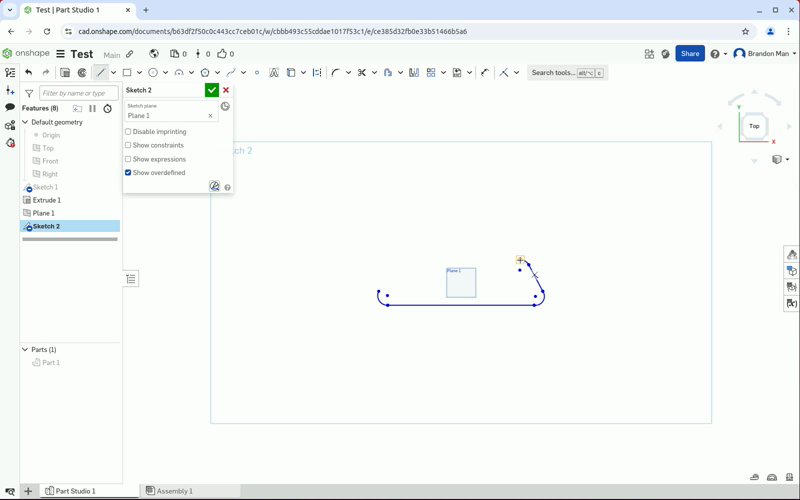
mouse_move(401, 259)
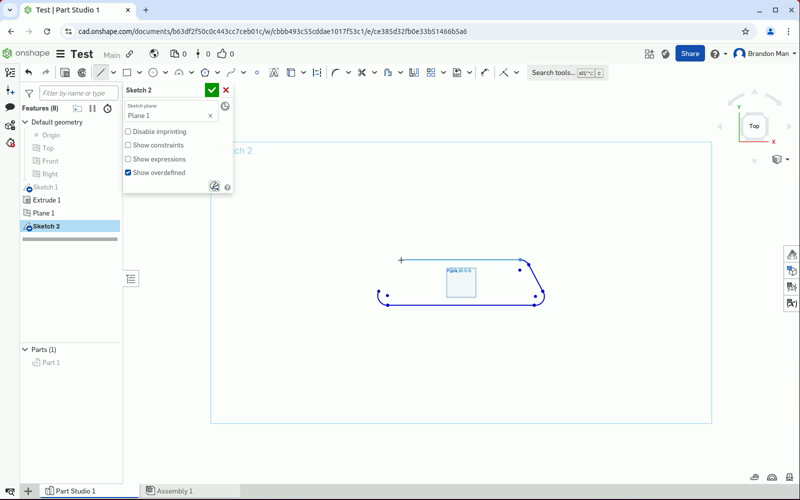
click(401, 259)
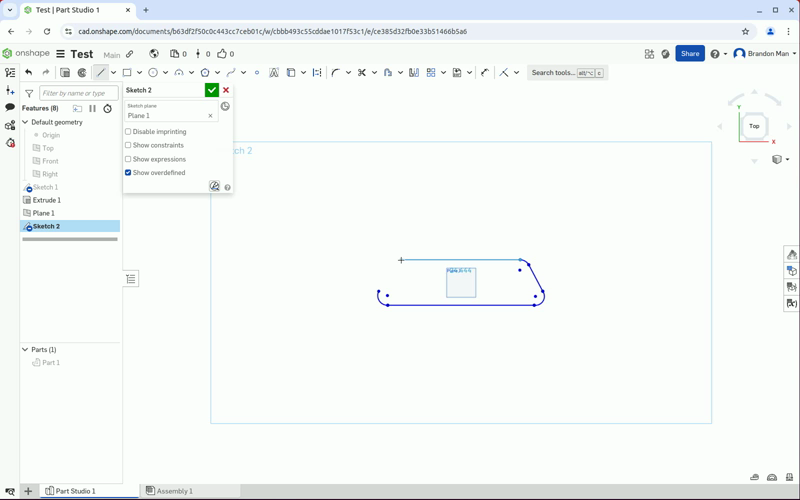
key_up(shift)
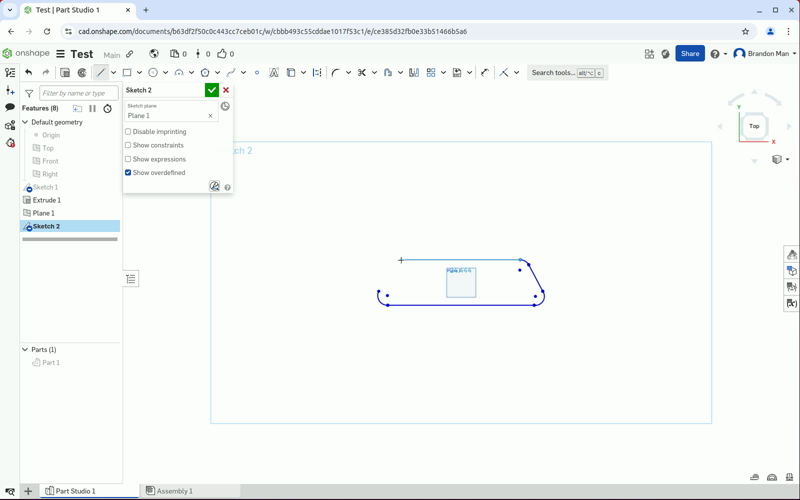
key(esc)
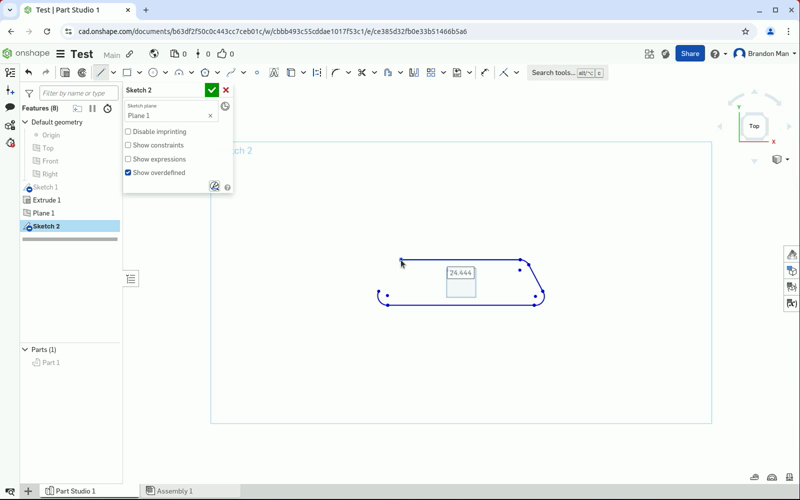
key(a)
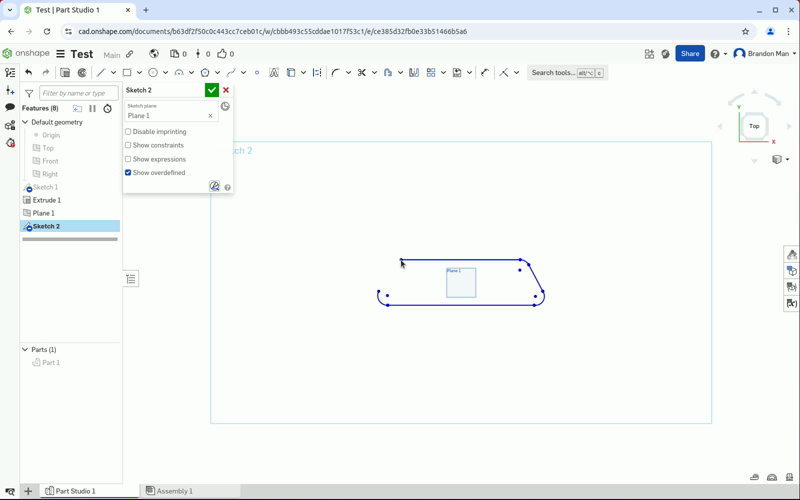
mouse_move(401, 259)
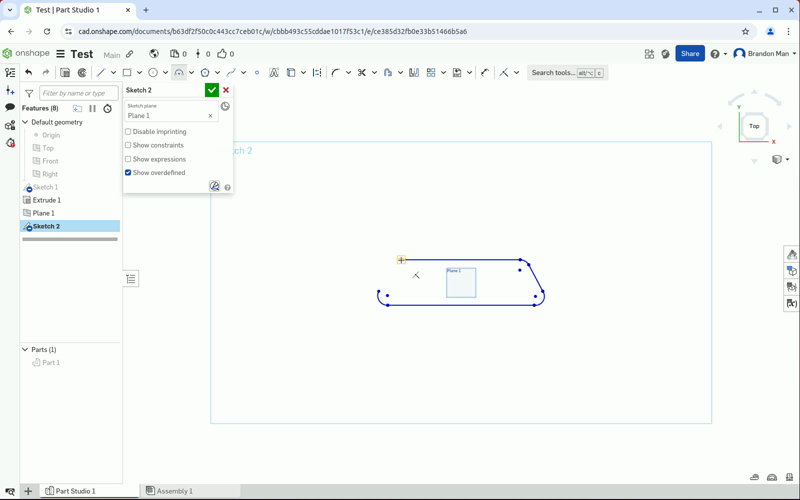
click(401, 259)
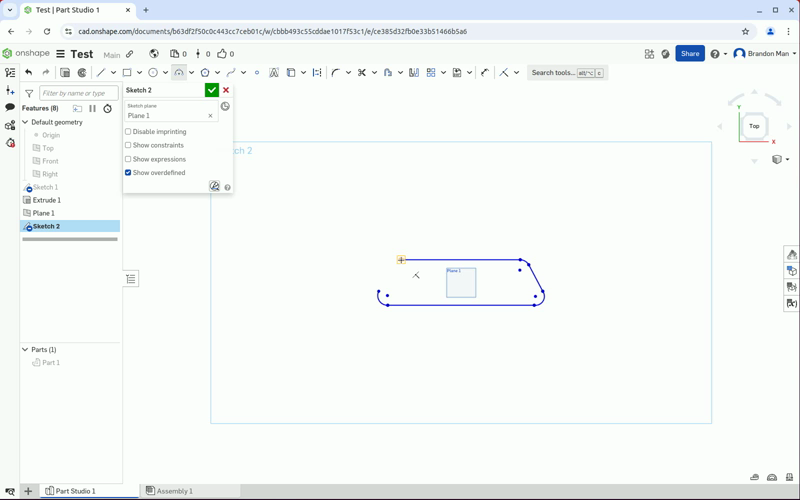
key_down(shift)
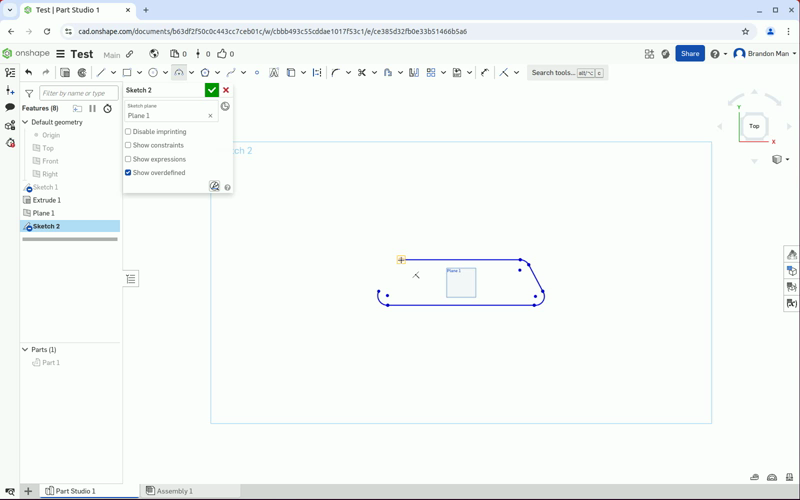
mouse_move(394, 264)
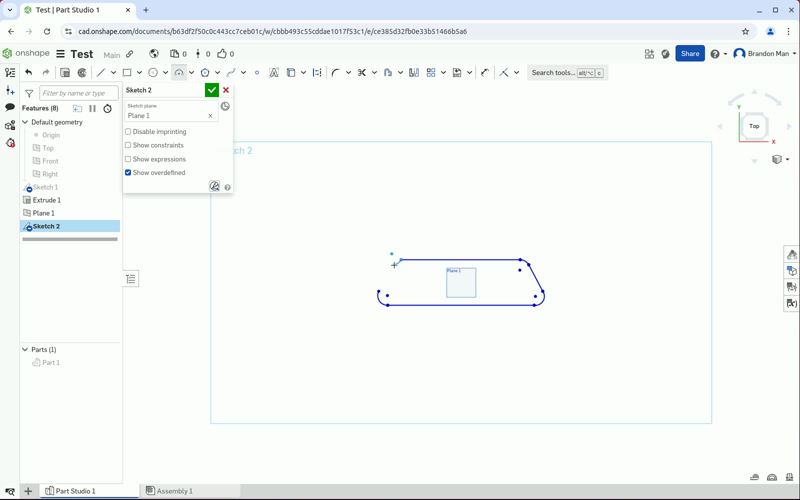
click(394, 264)
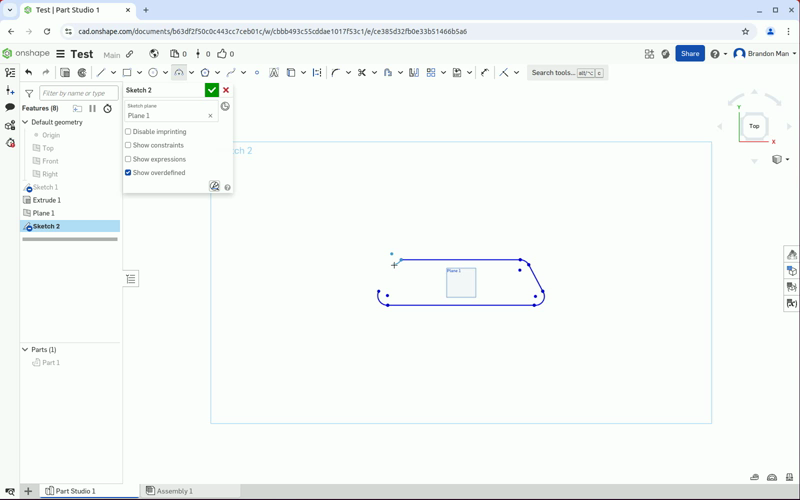
mouse_move(397, 261)
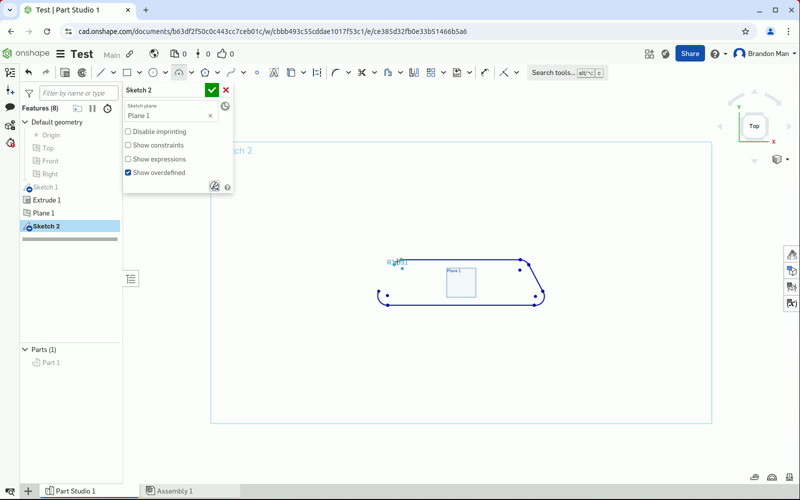
scroll(6)
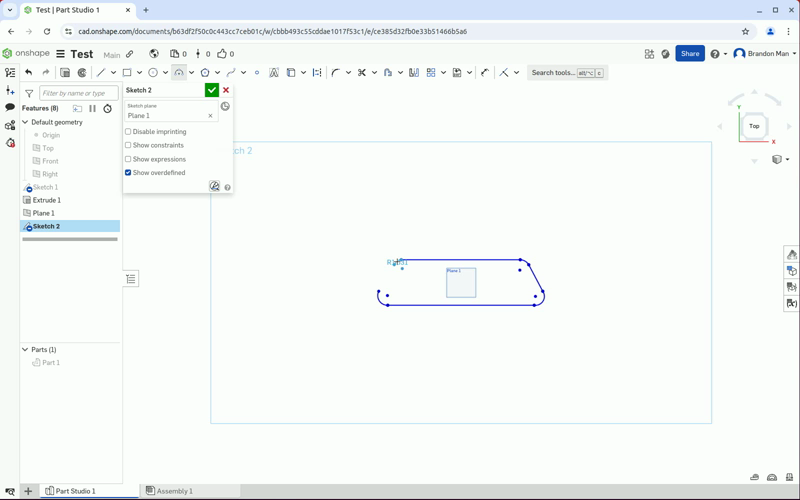
scroll(6)
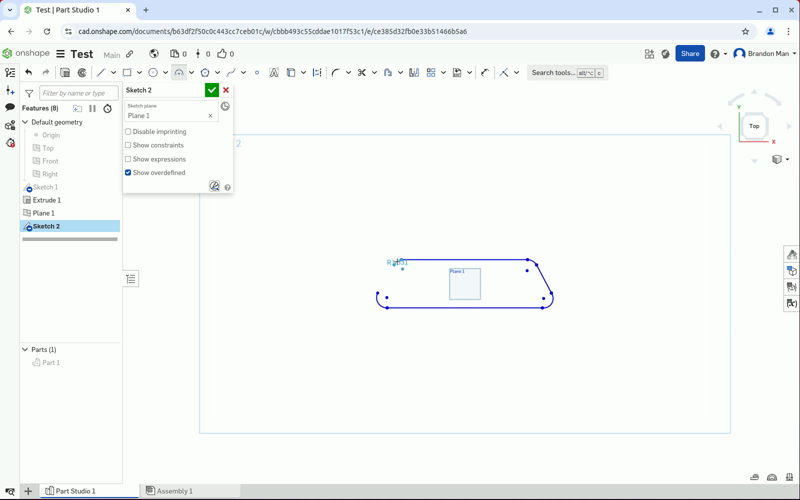
scroll(6)
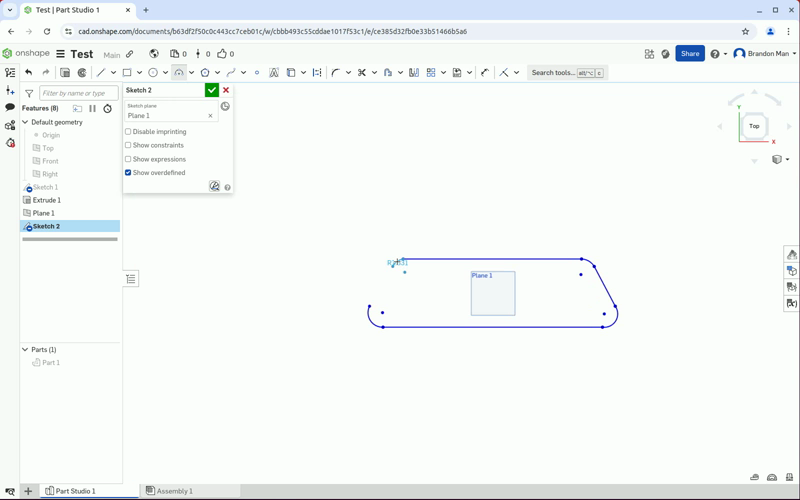
scroll(6)
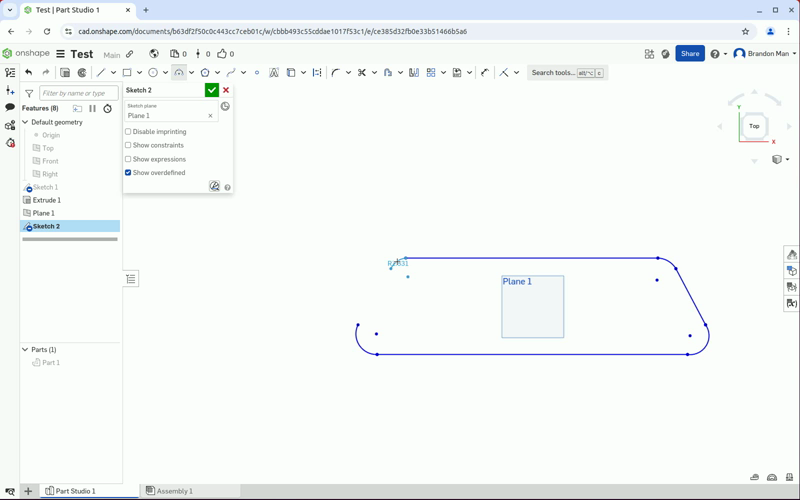
scroll(6)
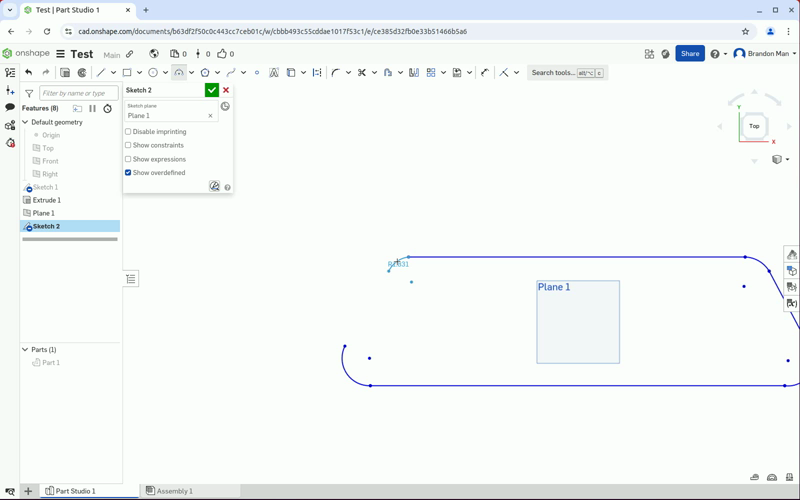
scroll(6)
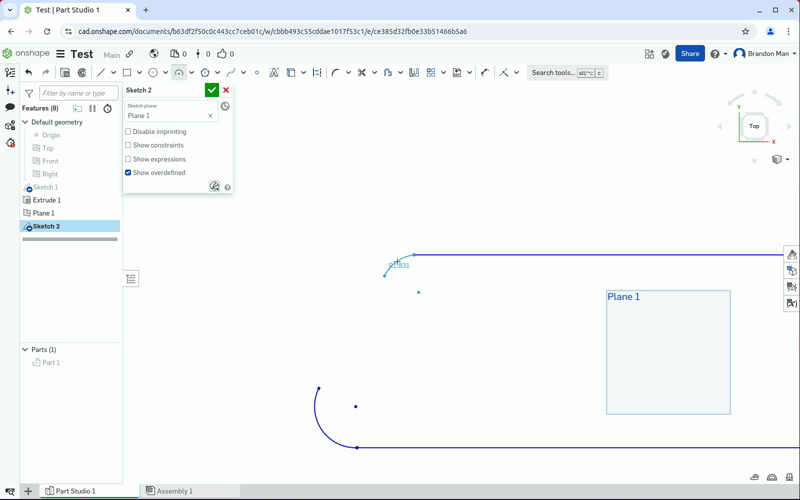
scroll(6)
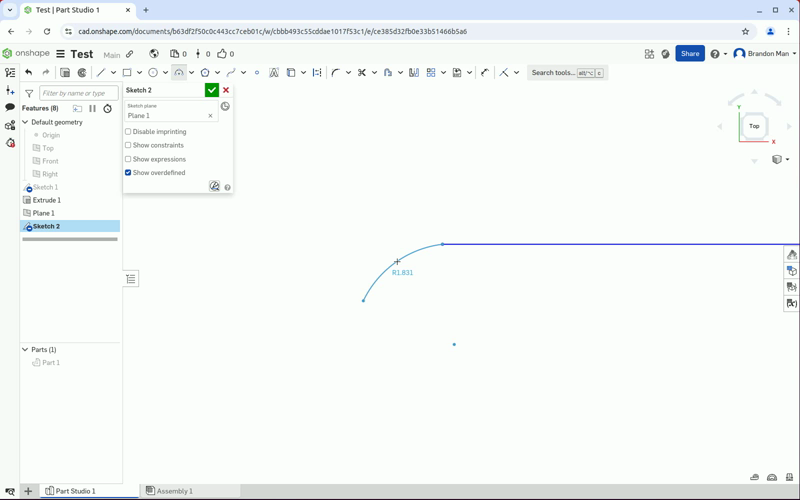
click(397, 261)
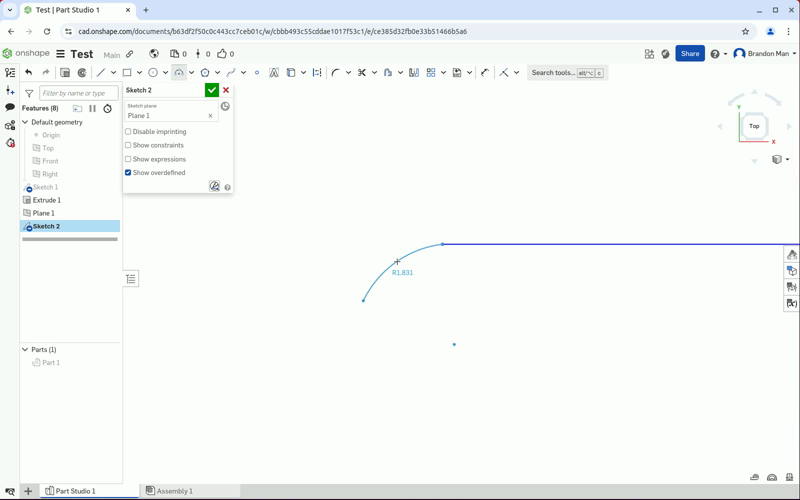
scroll(-6)
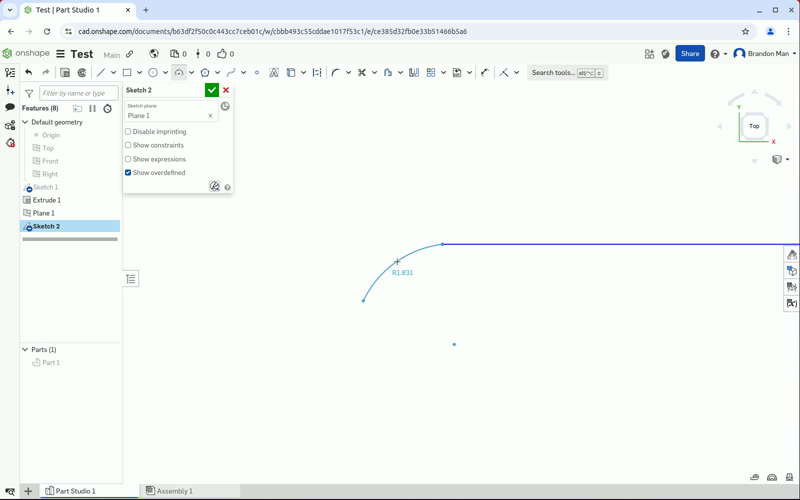
scroll(-6)
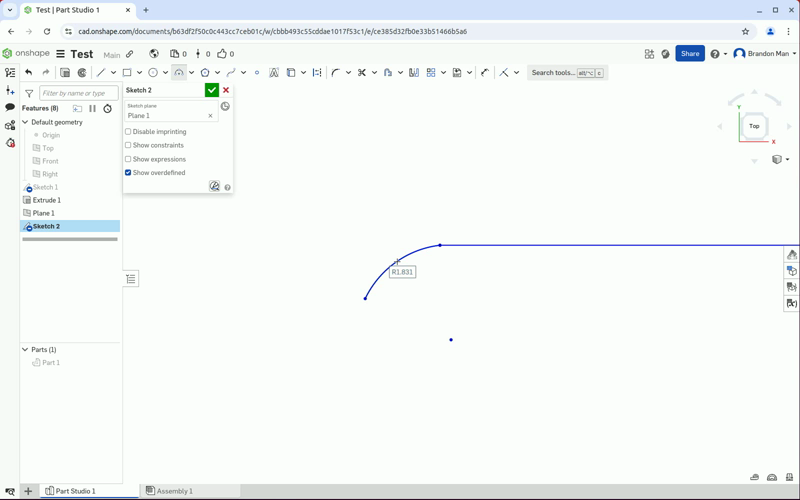
scroll(-6)
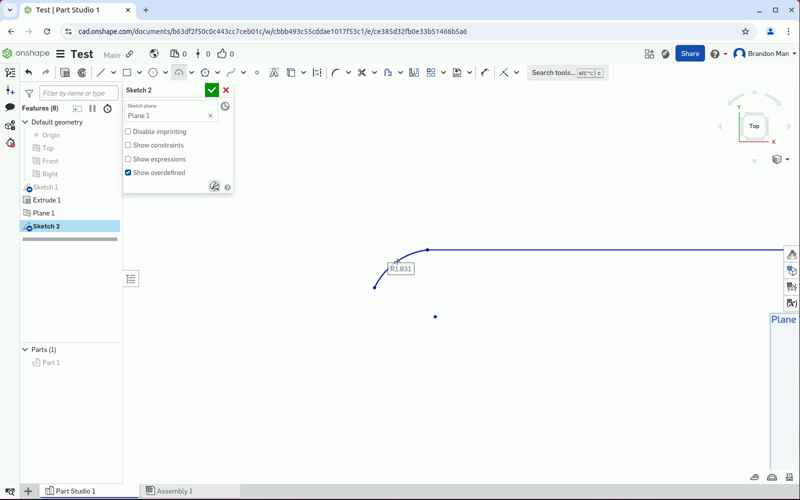
scroll(-6)
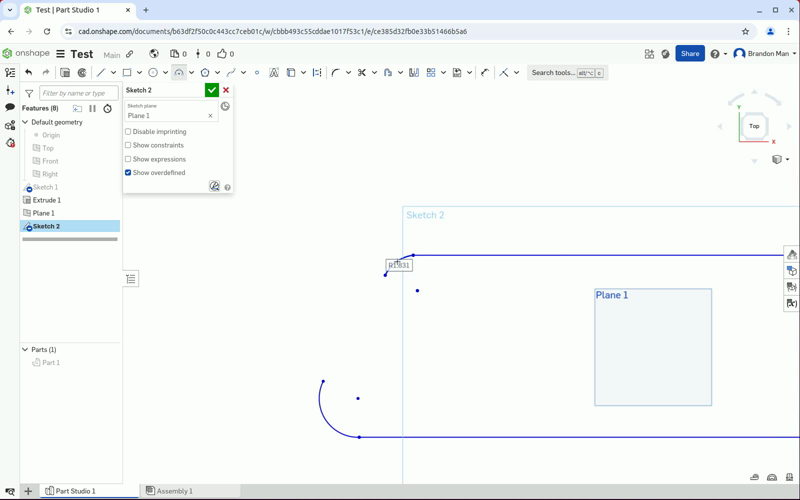
scroll(-6)
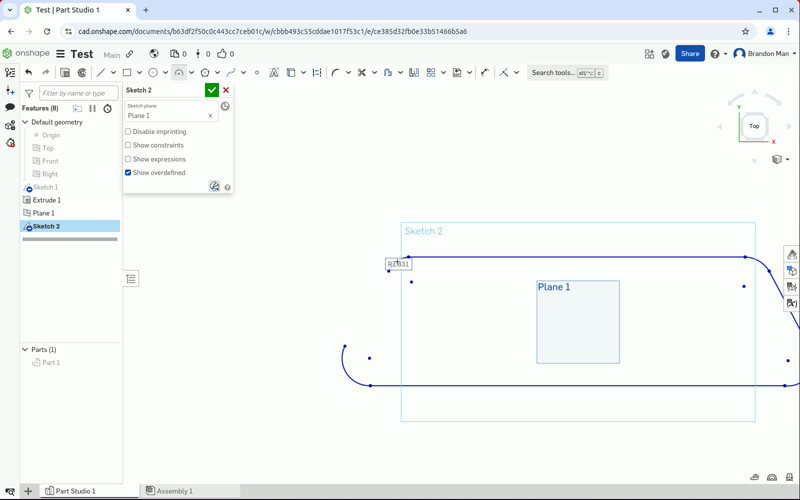
scroll(-6)
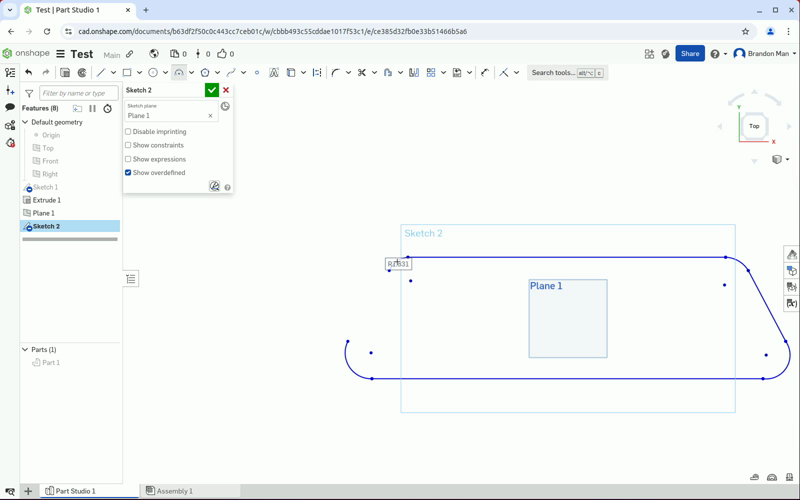
scroll(-6)
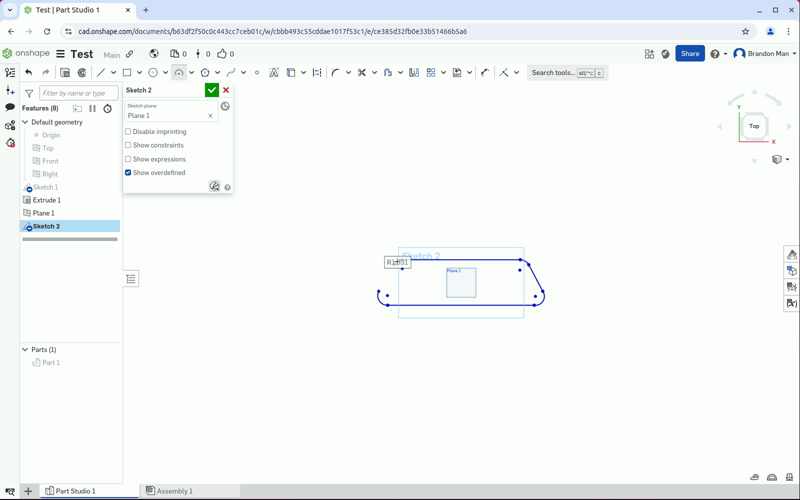
key_up(shift)
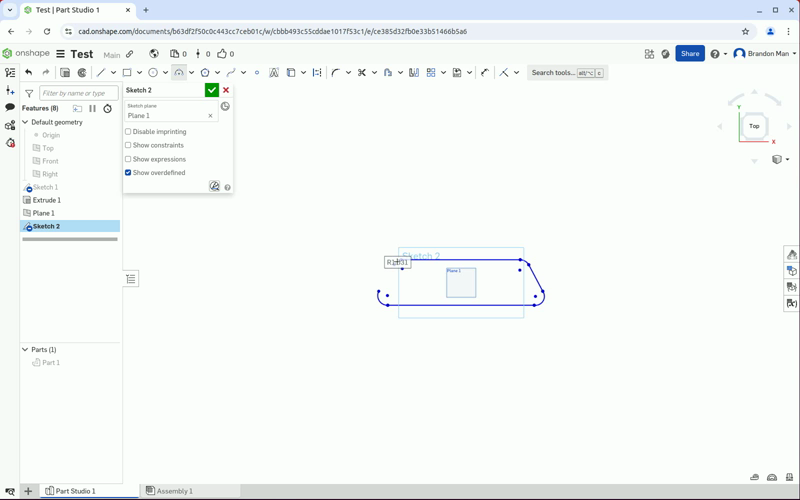
key(esc)
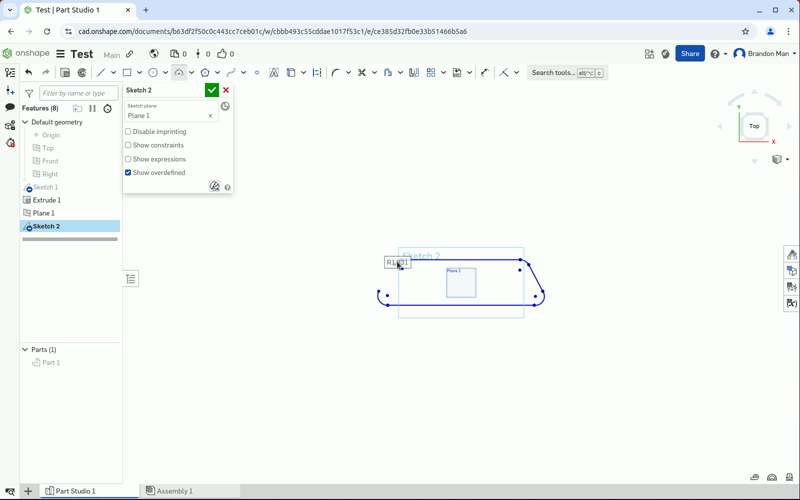
key(l)
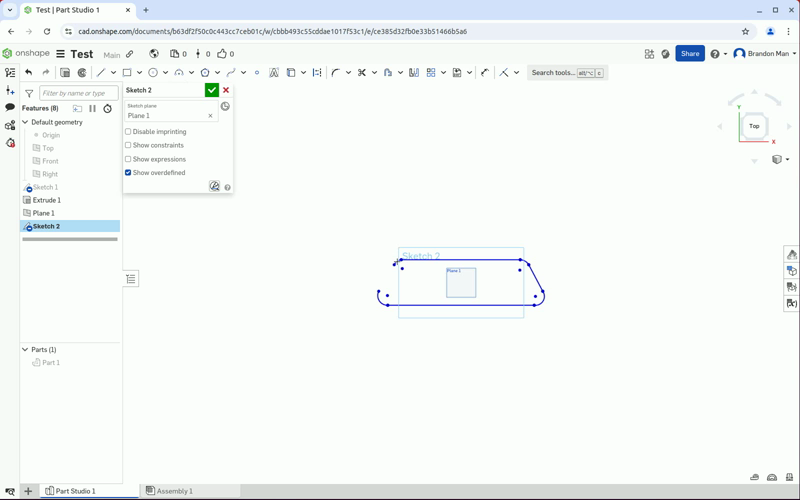
mouse_move(394, 264)
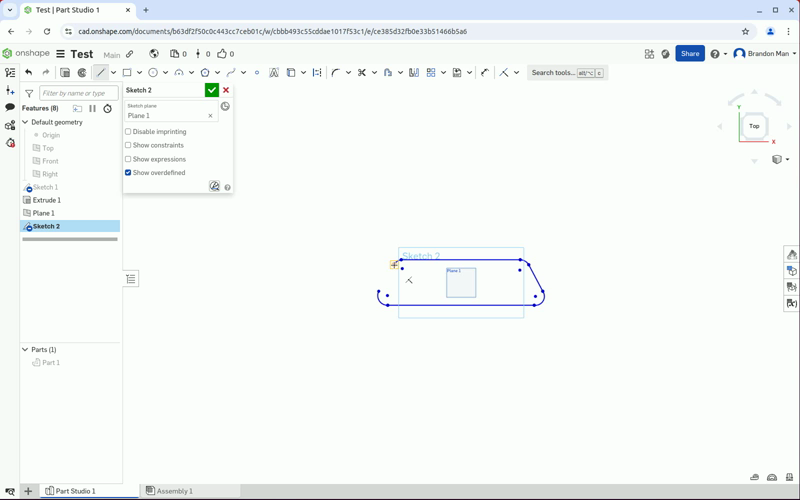
click(394, 264)
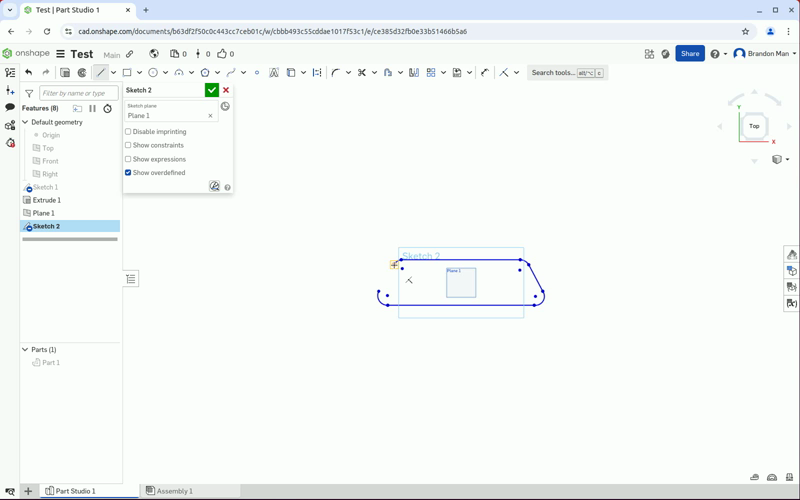
mouse_move(424, 264)
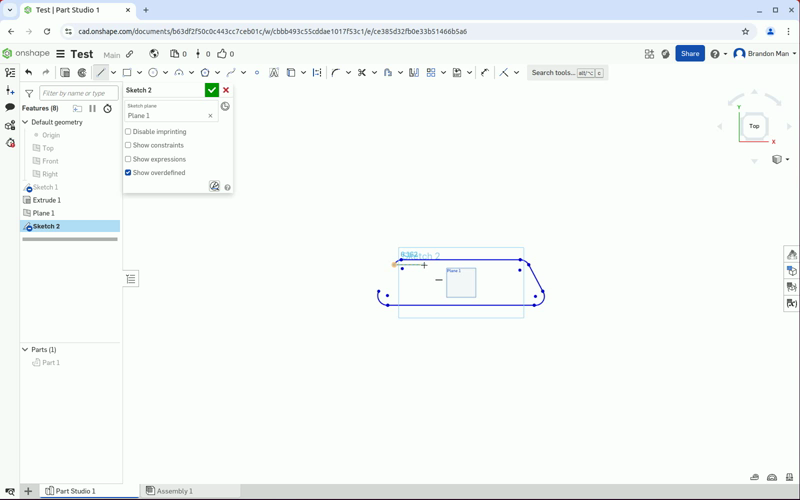
key_down(shift)
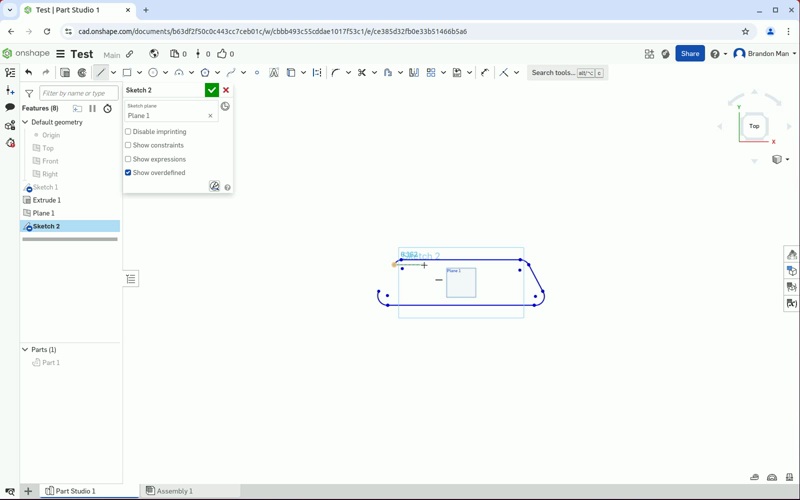
mouse_move(378, 291)
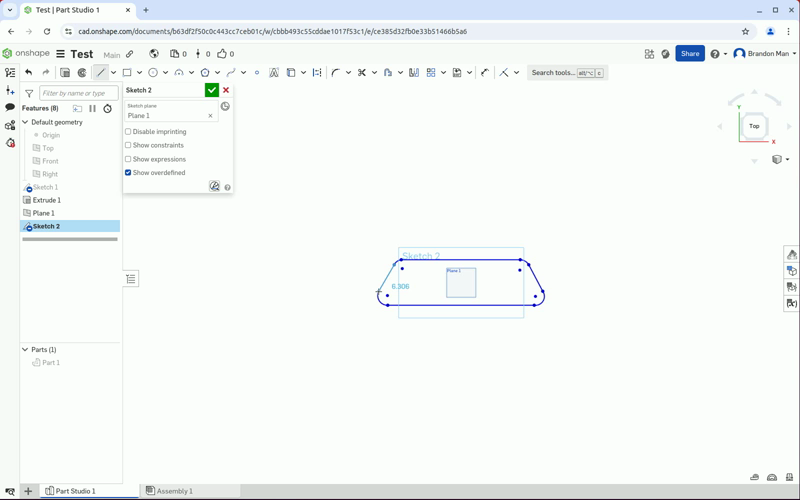
key_up(shift)
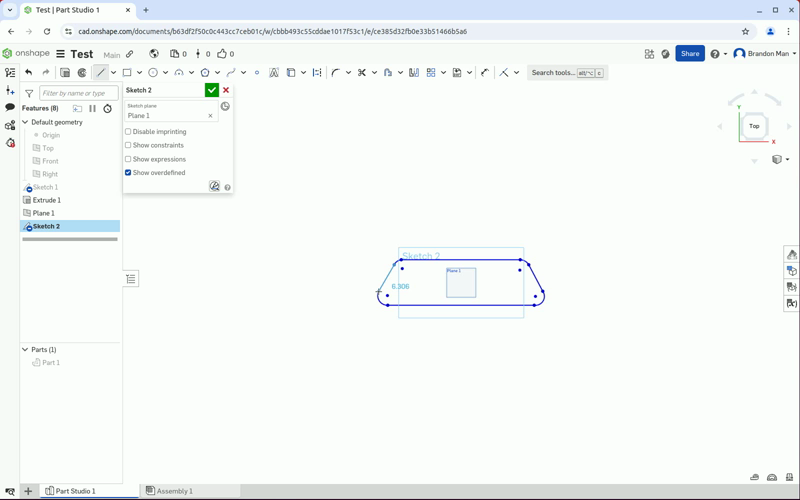
click(378, 291)
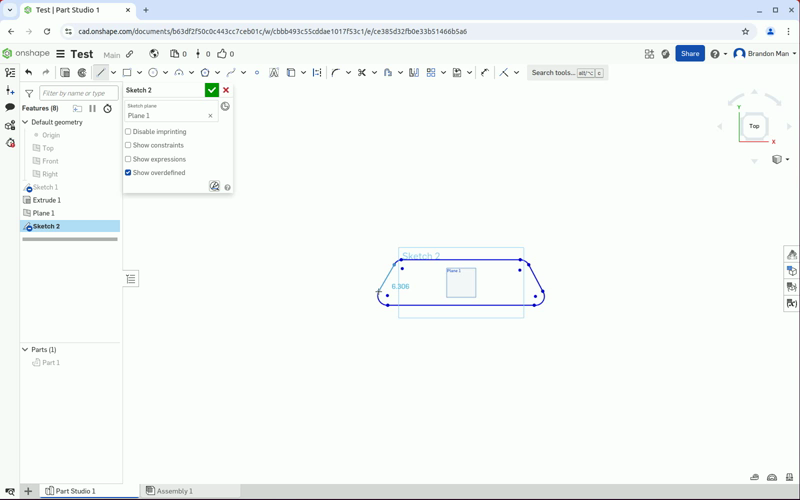
key(esc)
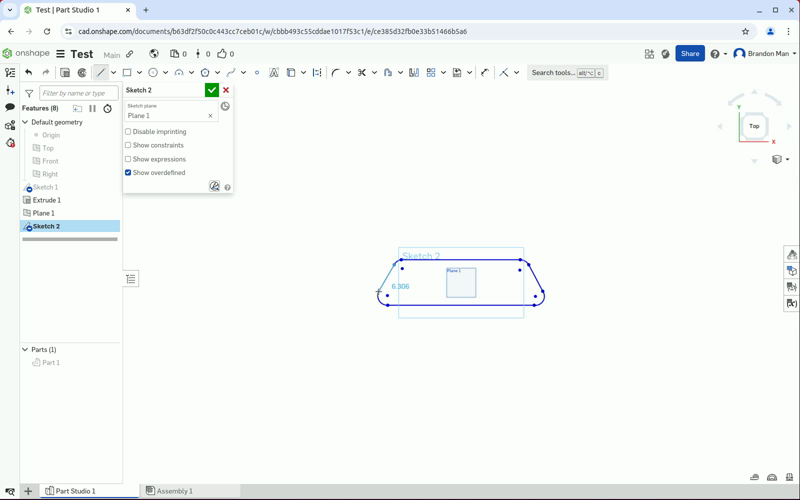
mouse_move(419, 295)
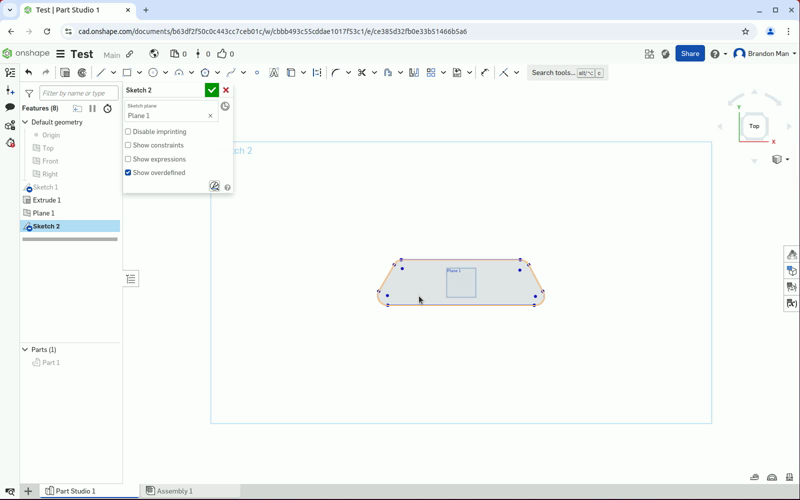
click(419, 295)
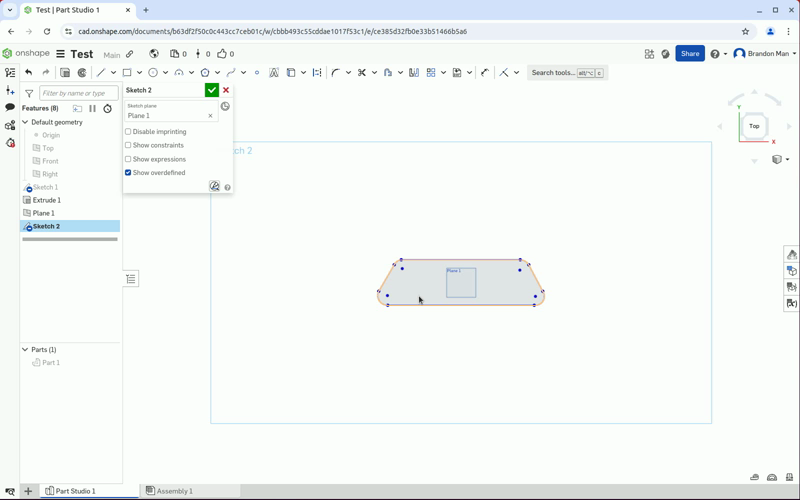
mouse_move(73, 352)
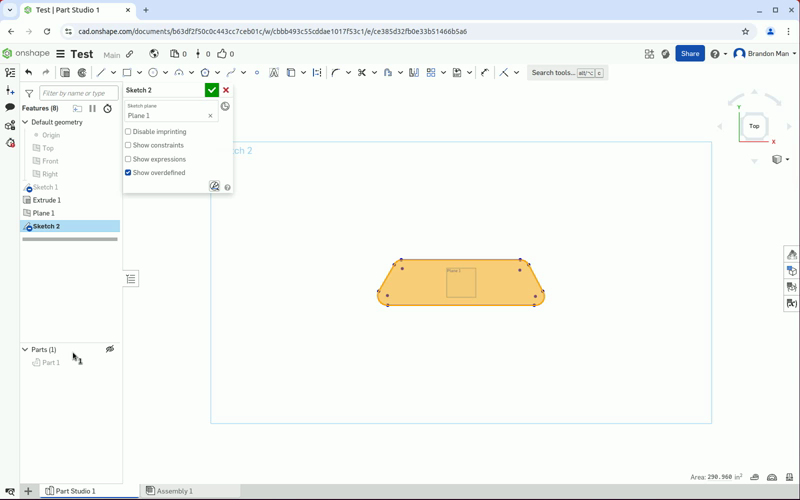
key(shift+y)
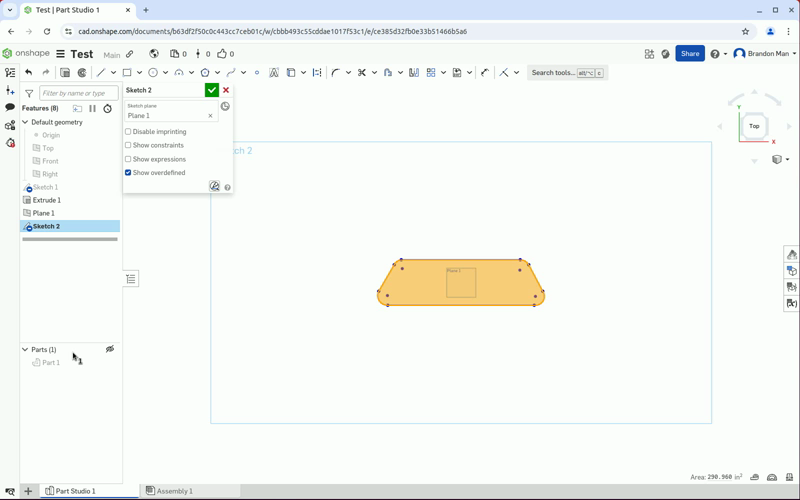
key(shift+e)
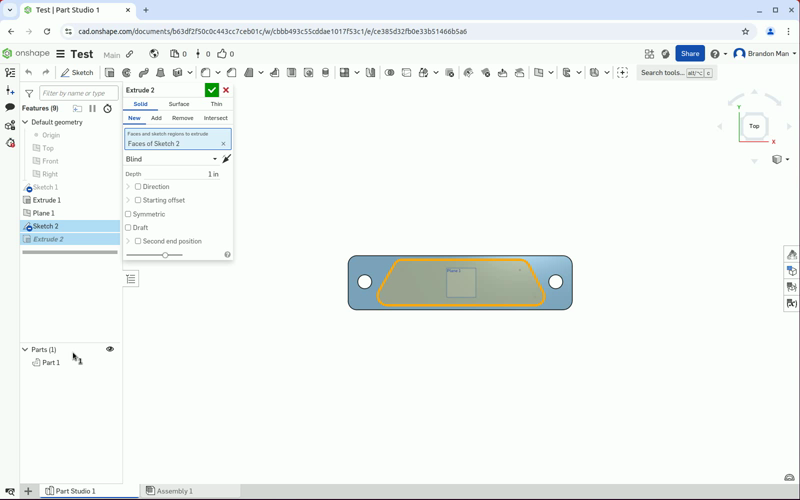
mouse_move(143, 106)
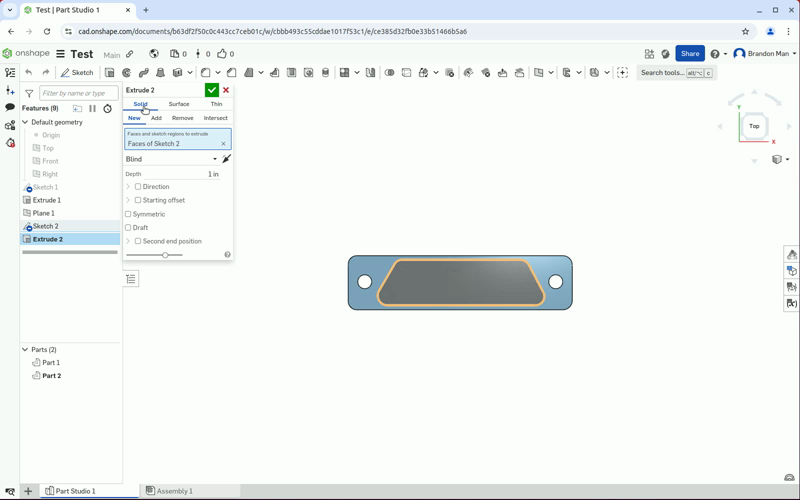
click(143, 106)
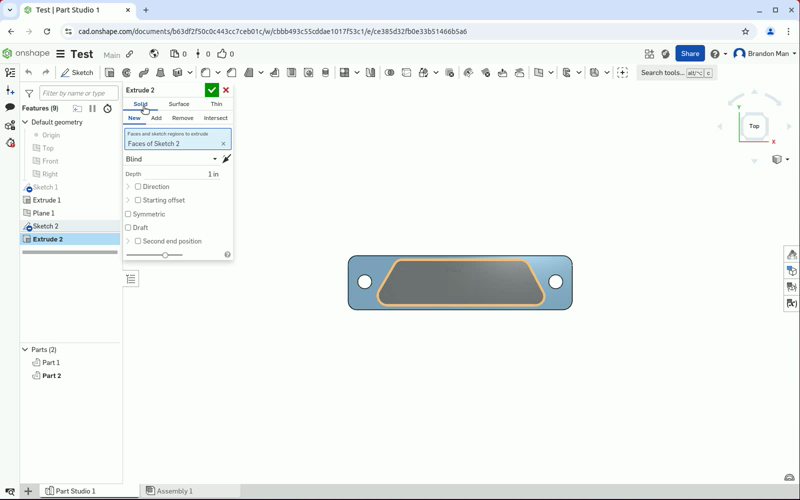
mouse_move(137, 120)
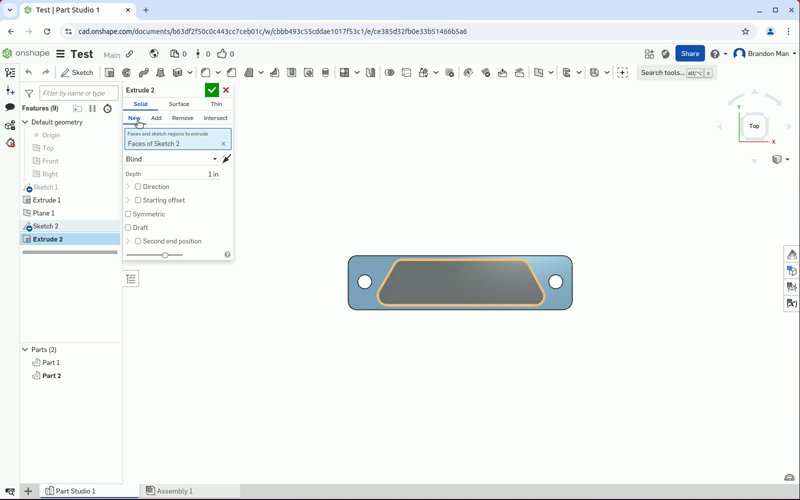
click(137, 120)
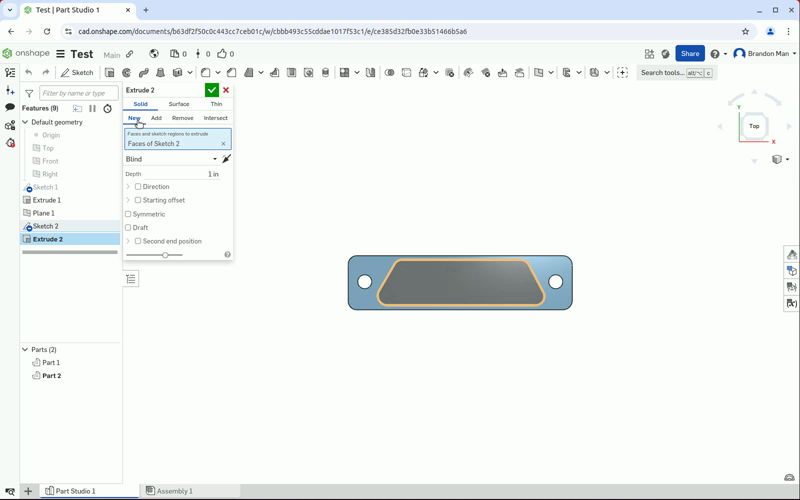
key(tab, 4)
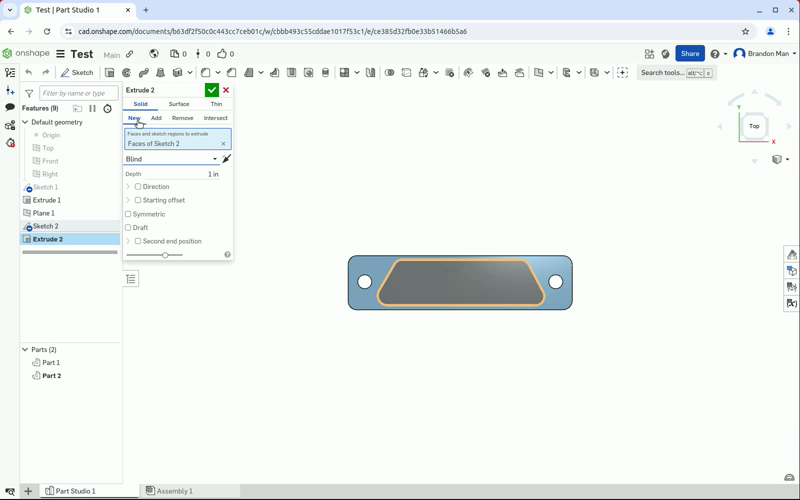
text(6.258)
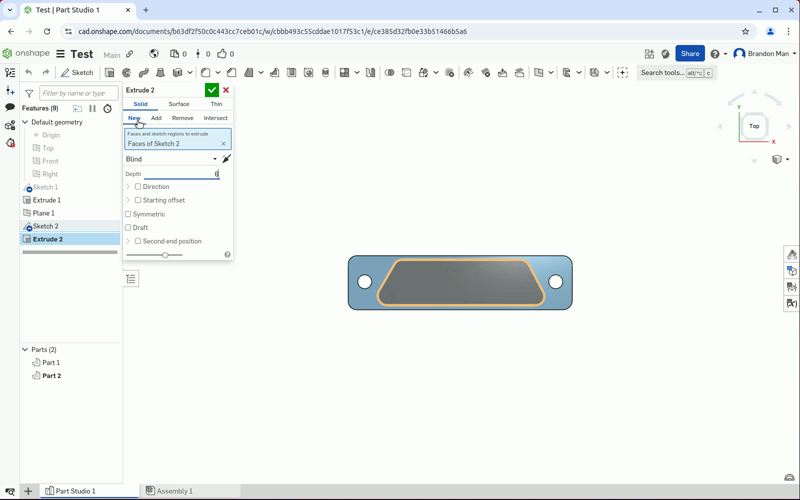
key(enter)
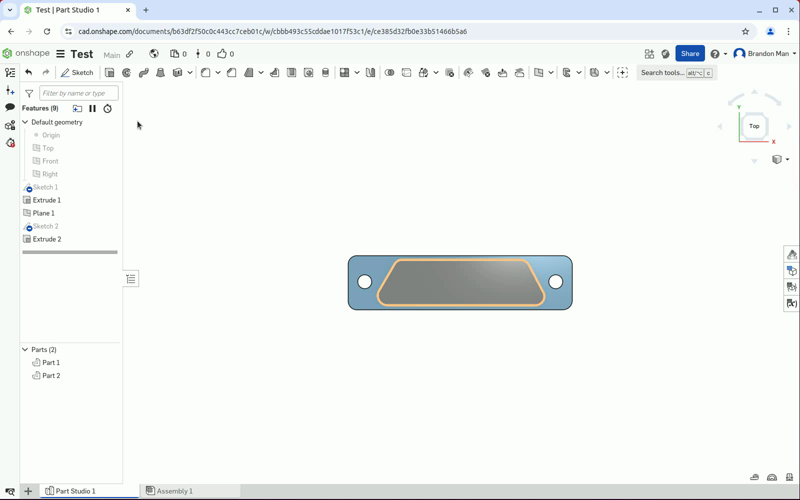
key(shift+h)
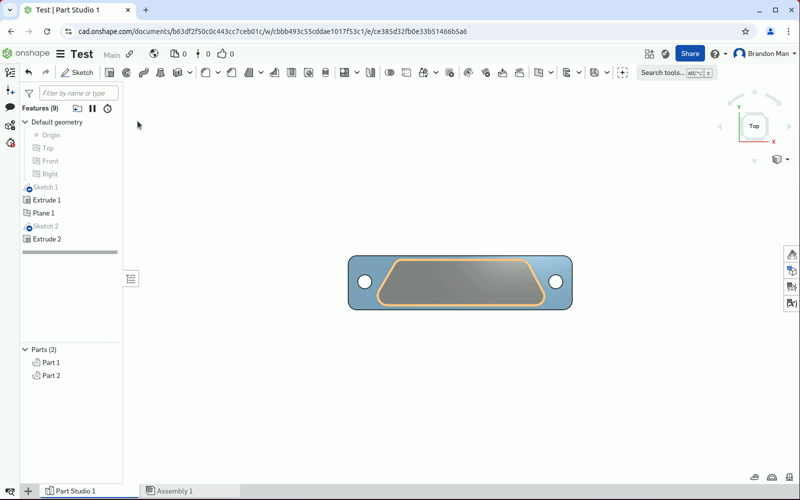
key(shift+h)
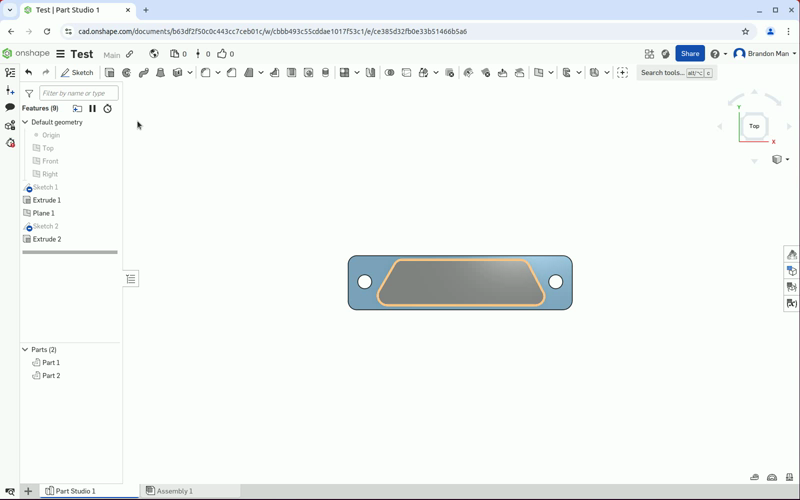
key(shift+7)
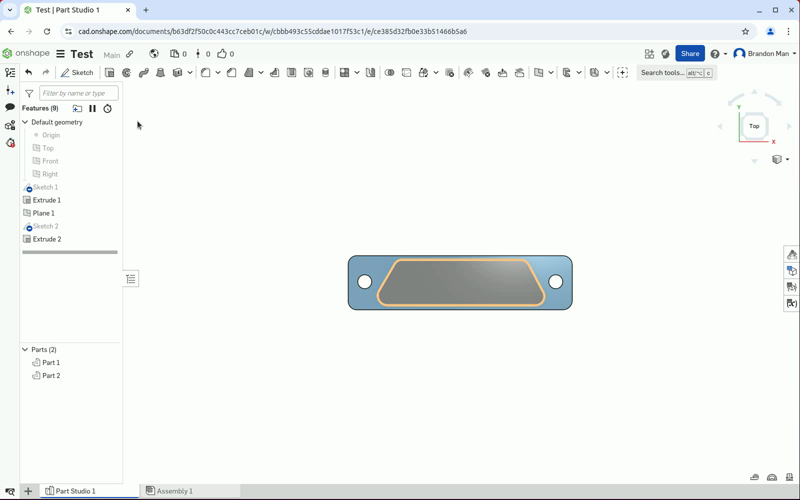
key(up, 3)
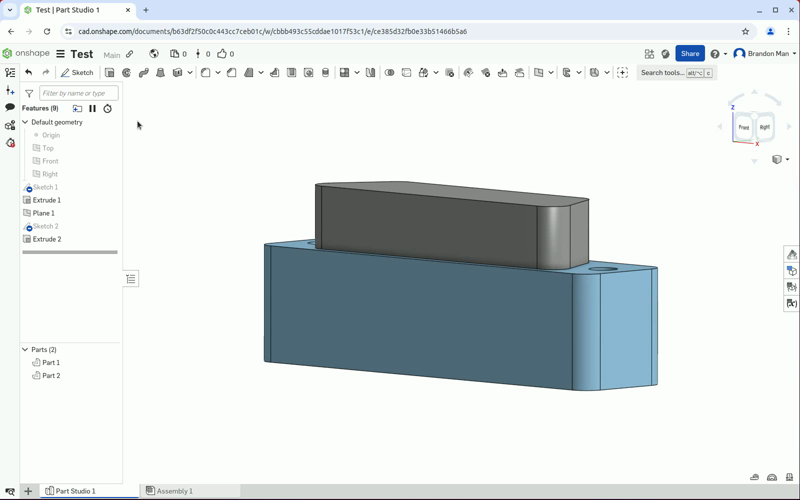
key(left, 3)
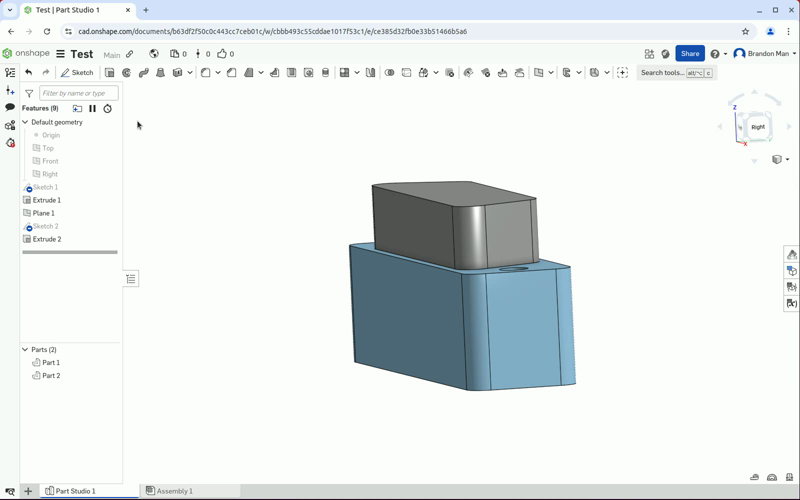
key(right, 3)
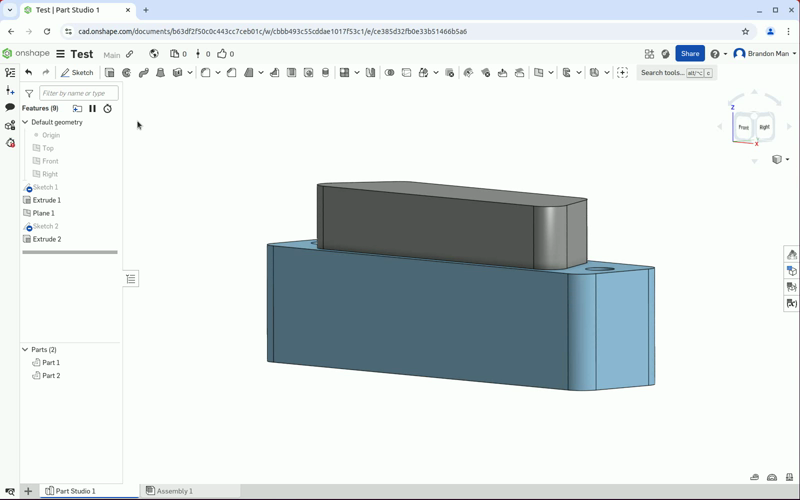
key(down, 3)
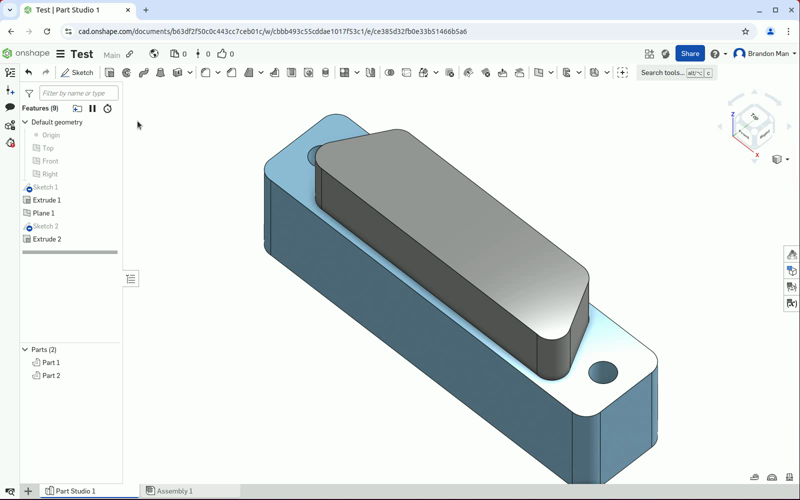
mouse_move(73, 189)
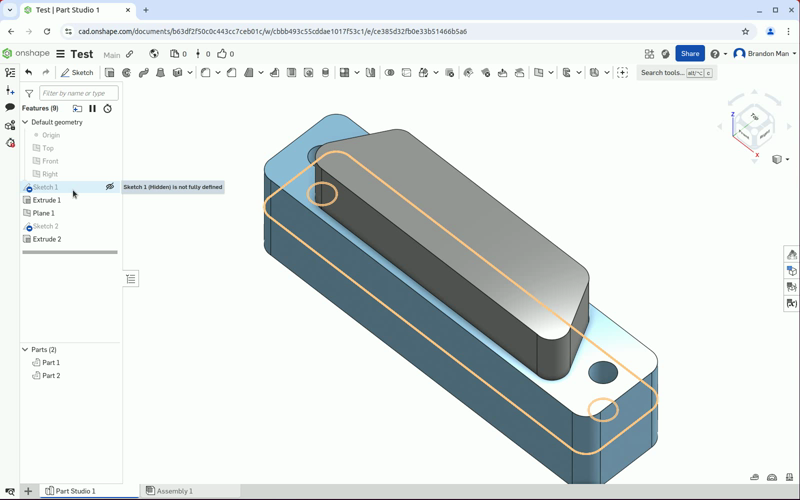
click(73, 189)